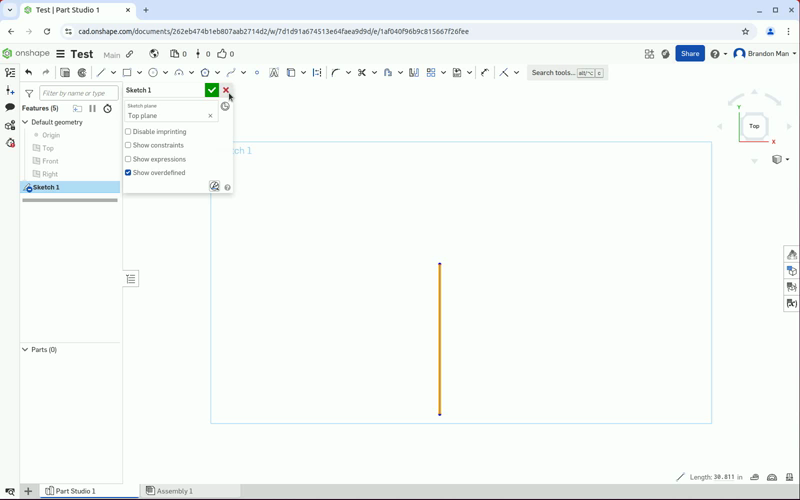
key(shift+h)
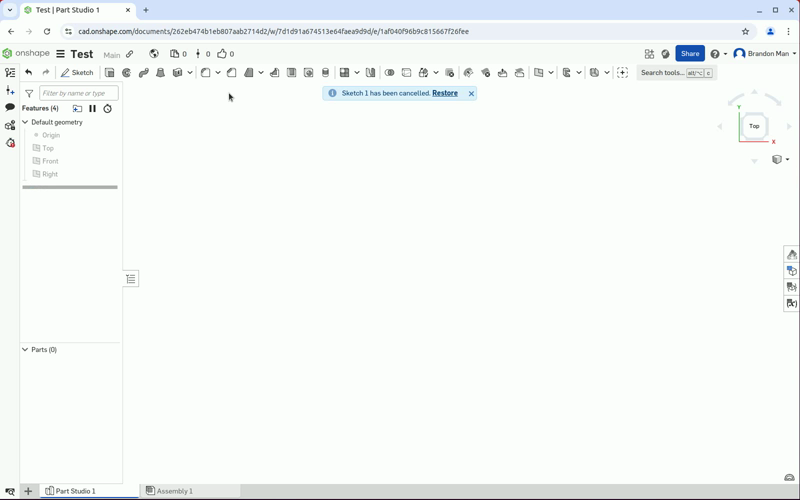
mouse_move(73, 352)
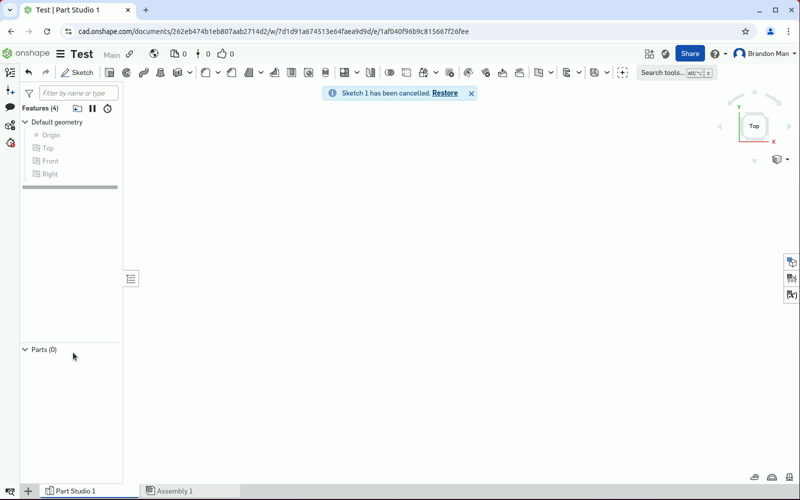
key(y)
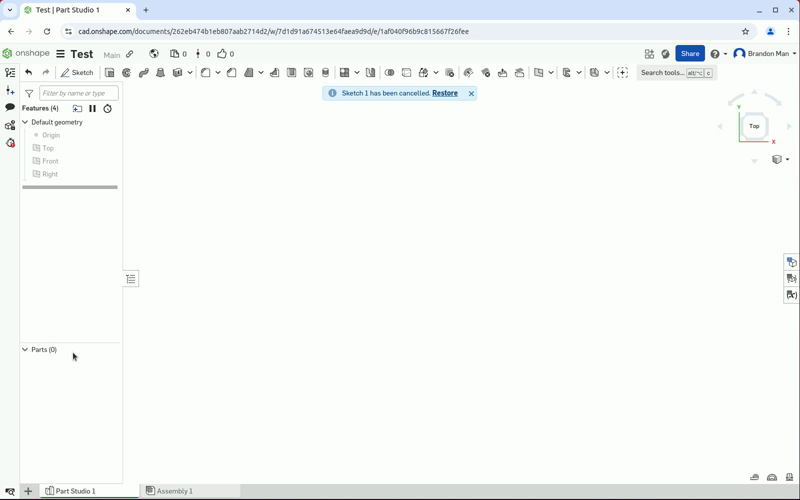
key(shift+p)
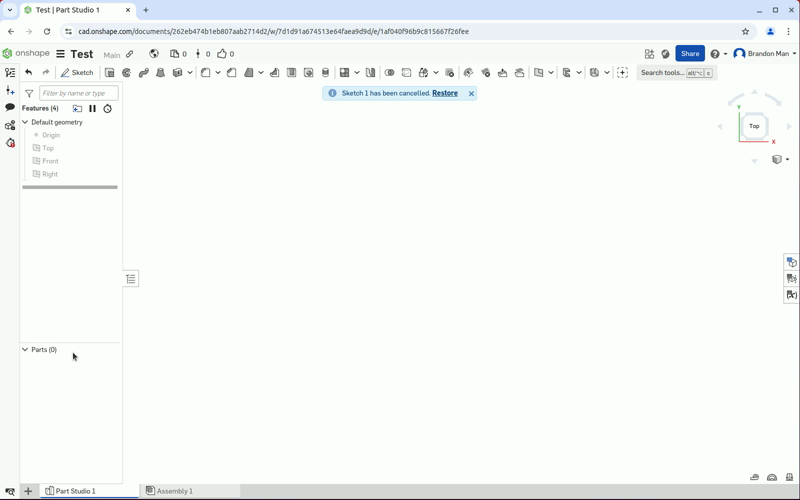
key(space)
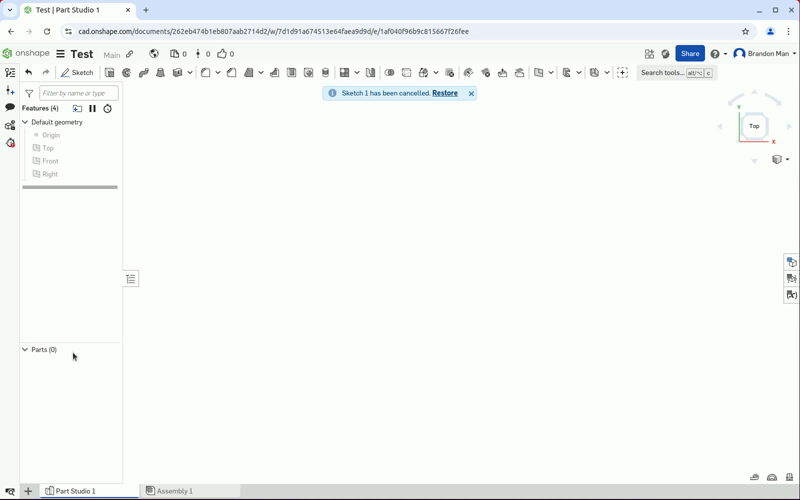
key_down(shift)
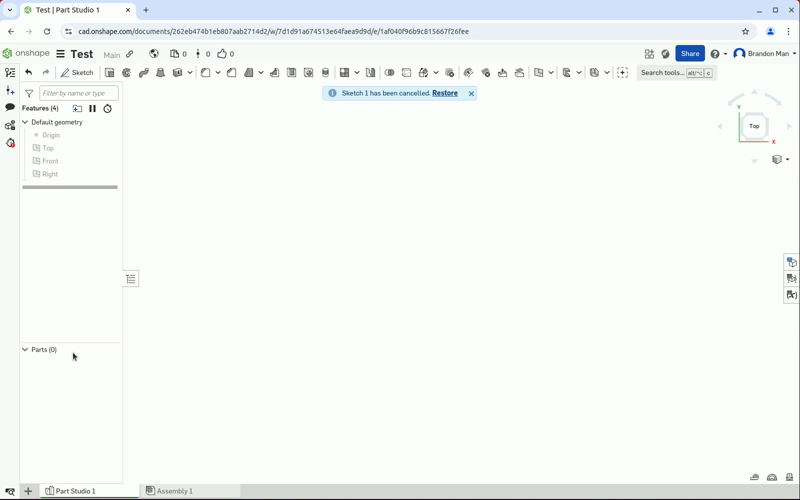
key(up)
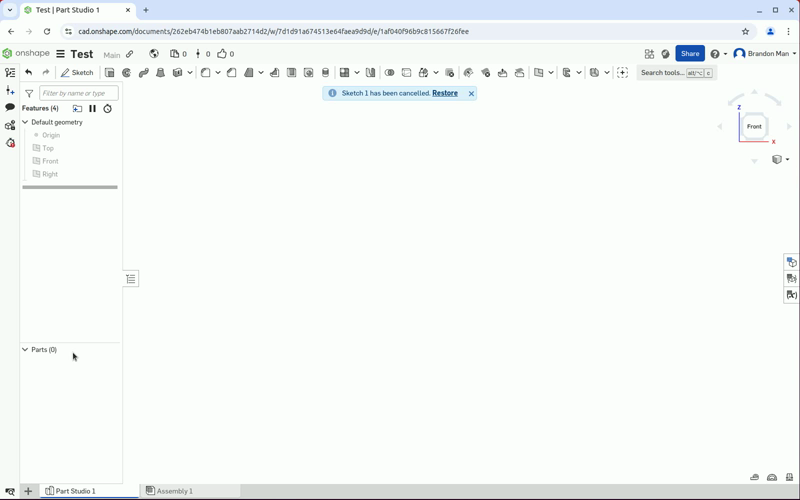
key_up(shift)
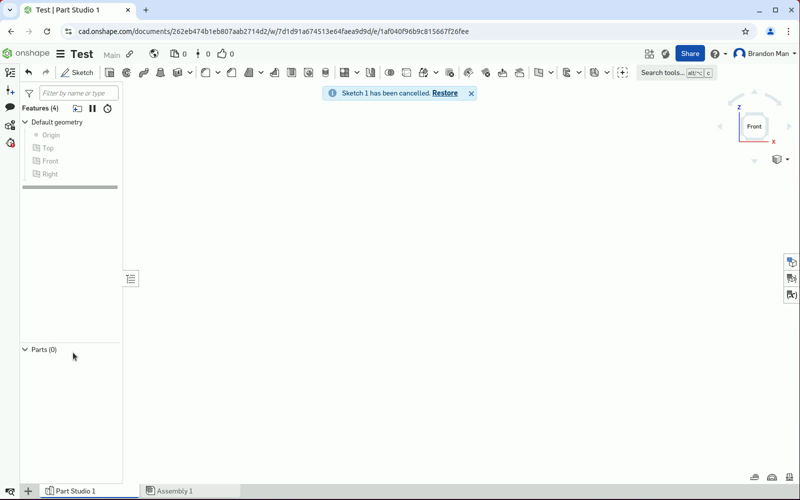
mouse_move(73, 352)
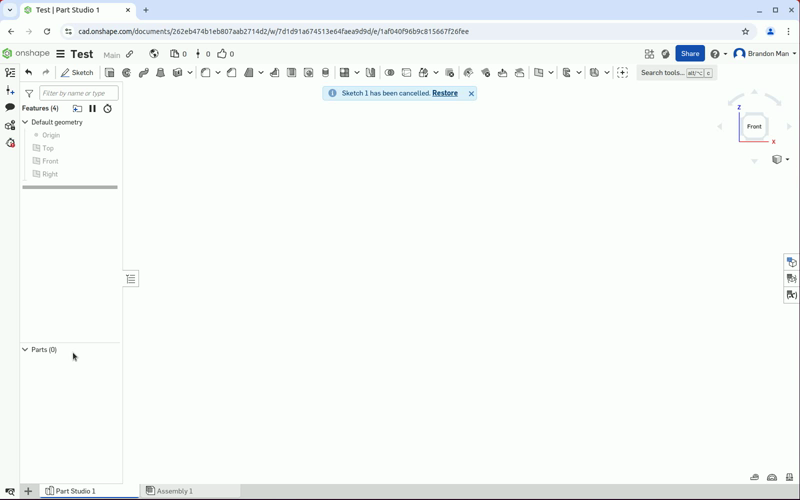
key(shift+y)
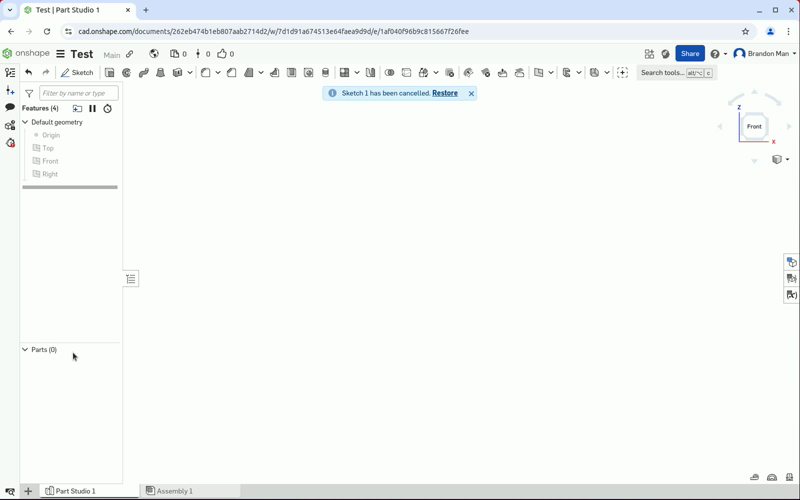
key(shift+s)
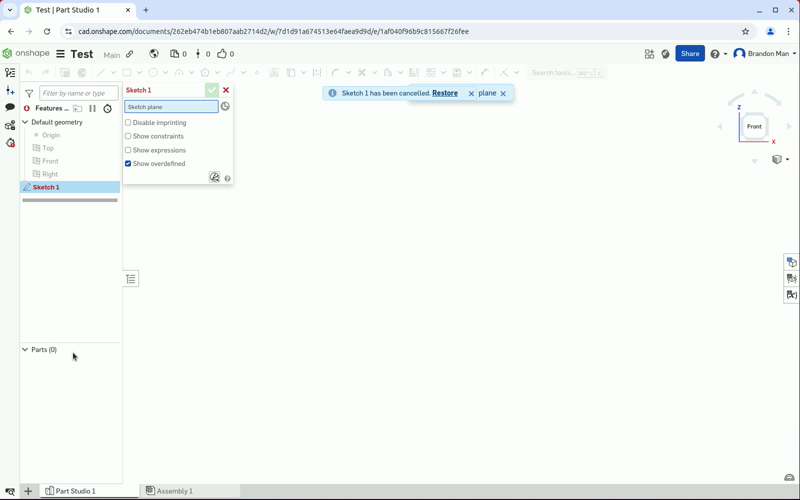
mouse_move(73, 163)
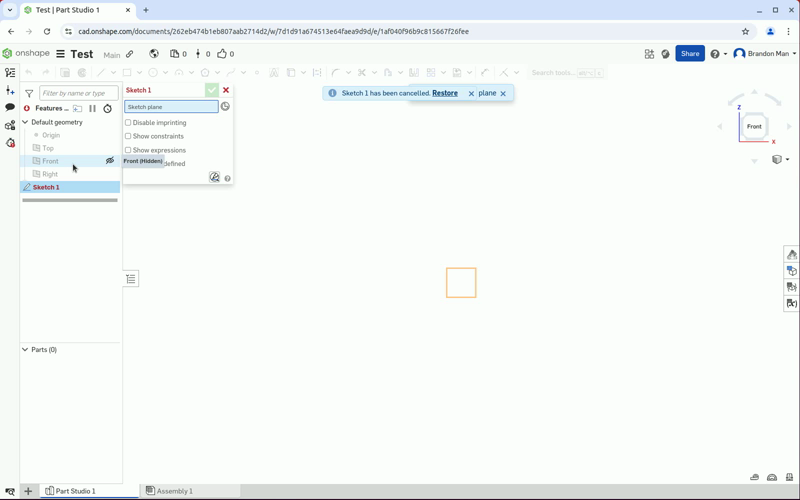
click(73, 163)
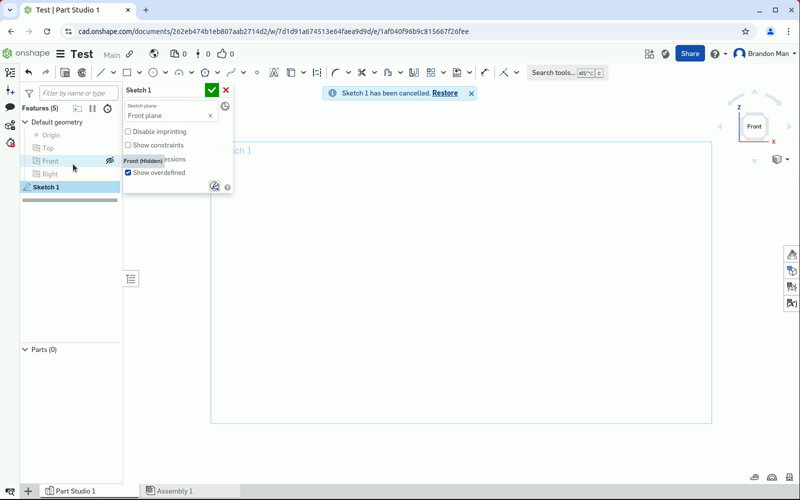
mouse_move(73, 352)
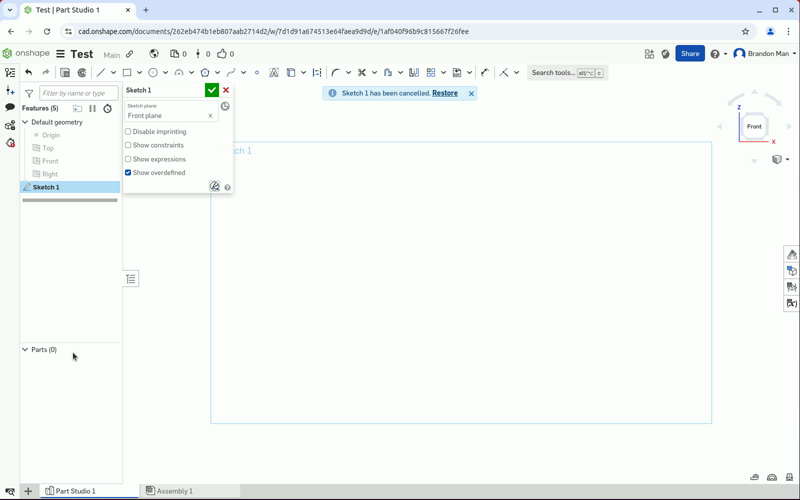
key(y)
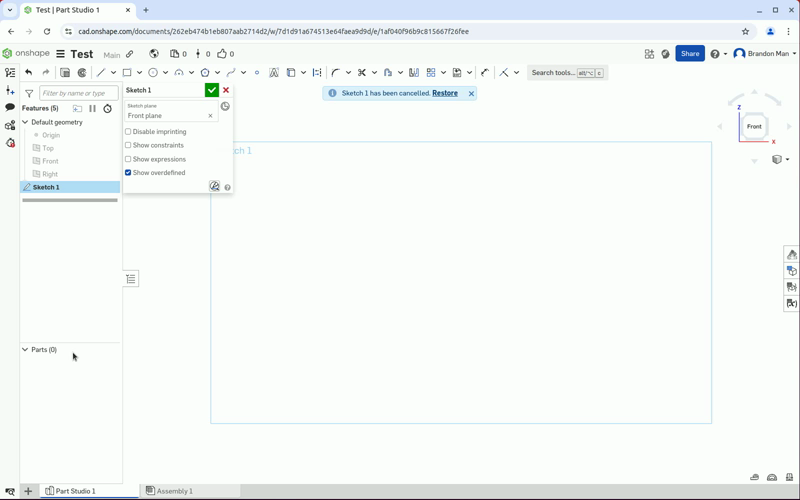
key(l)
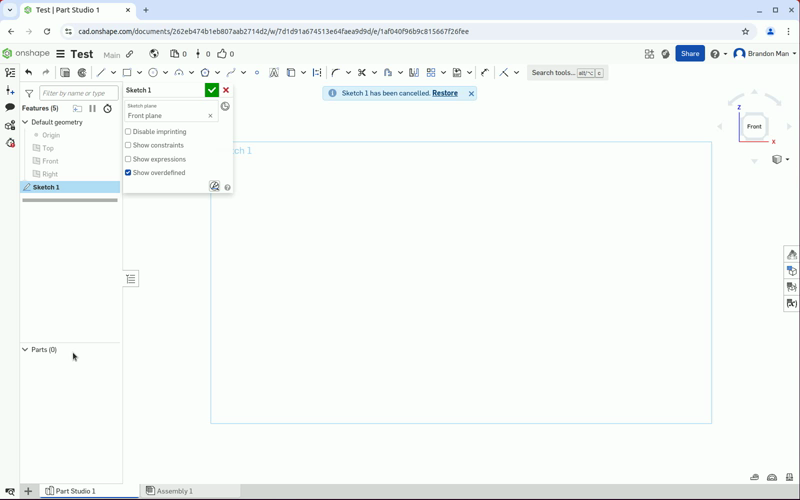
key_down(shift)
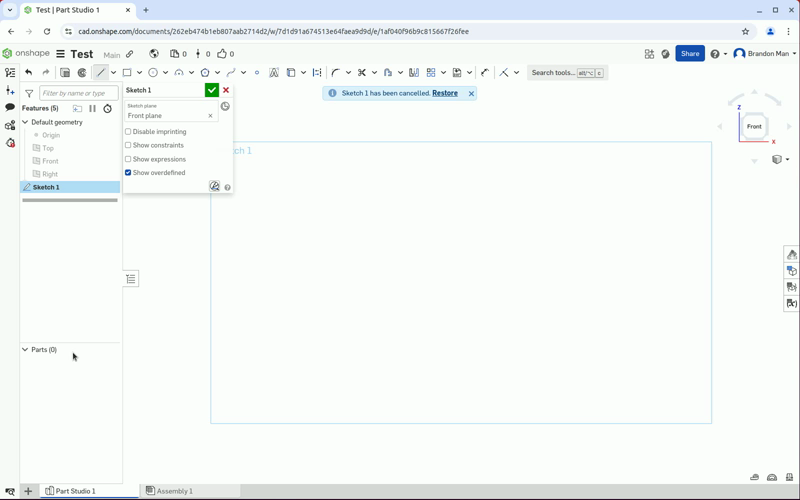
mouse_move(348, 395)
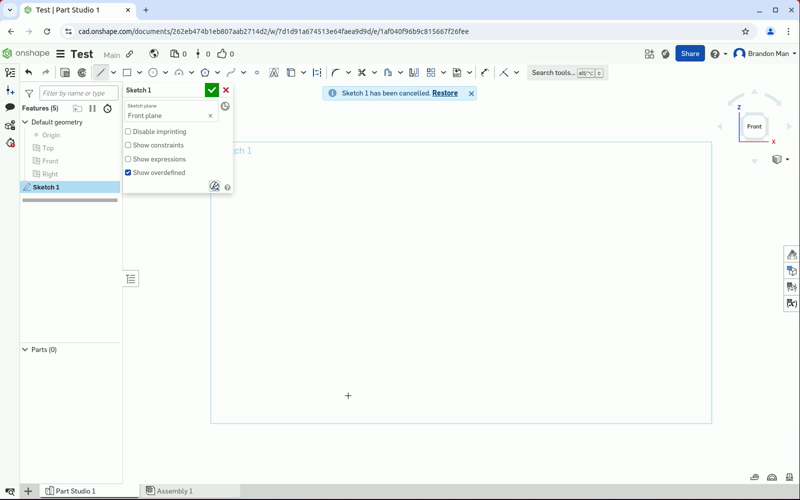
click(348, 395)
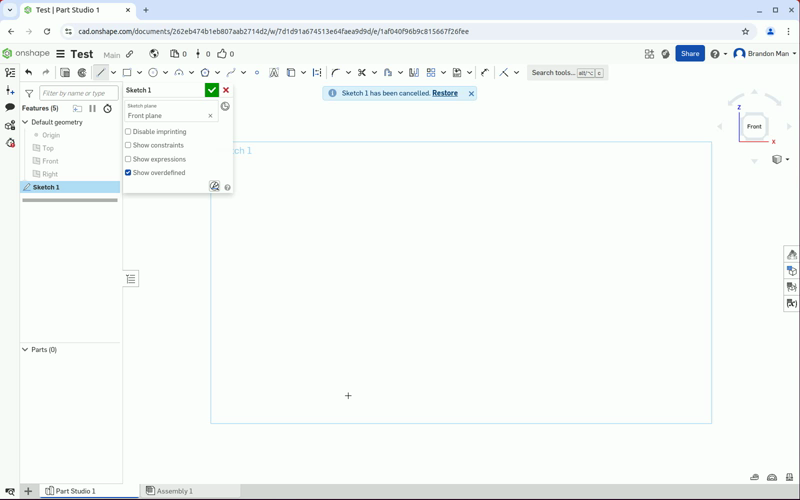
key_up(shift)
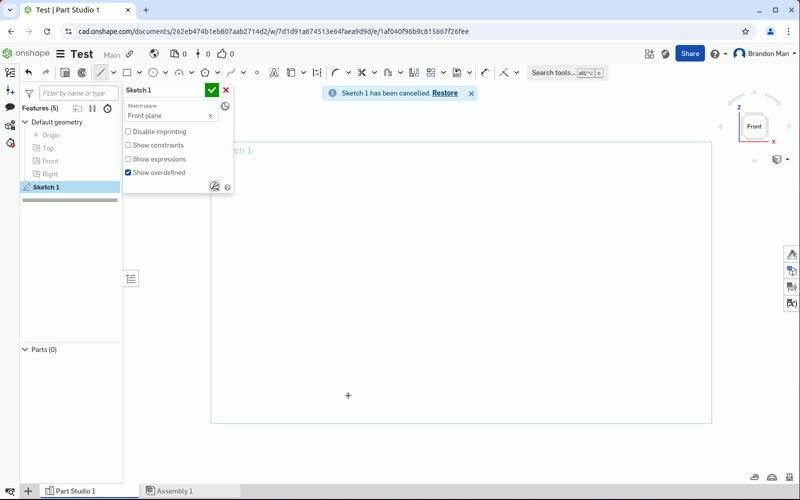
key_down(shift)
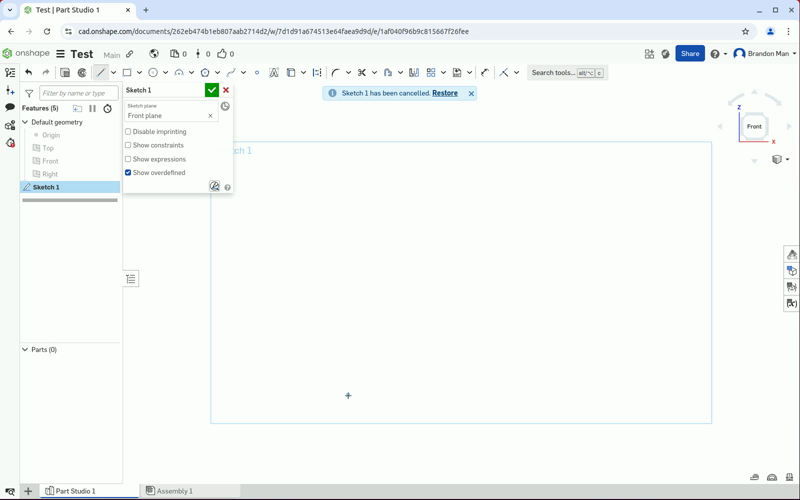
mouse_move(572, 395)
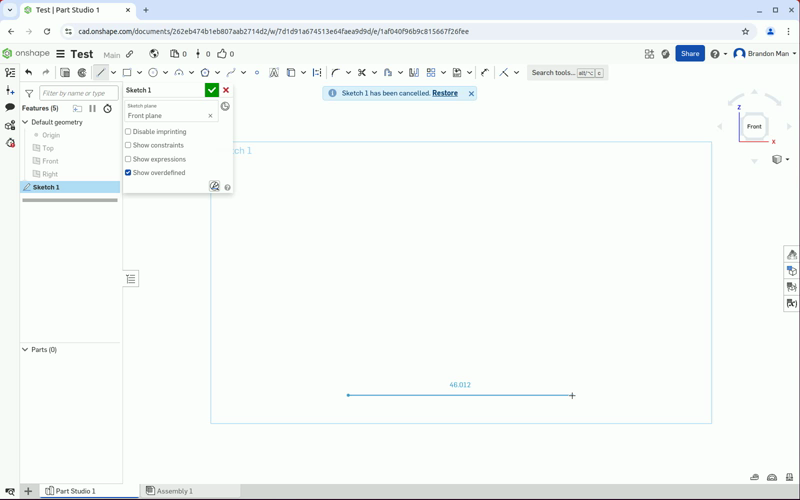
click(572, 395)
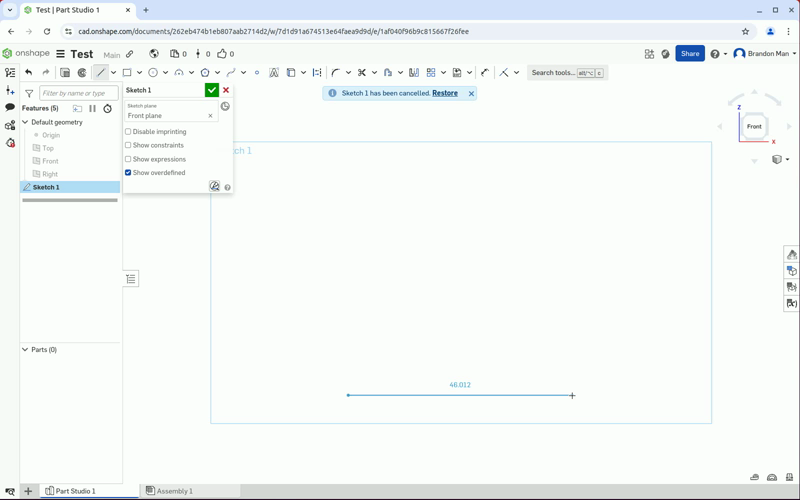
key_up(shift)
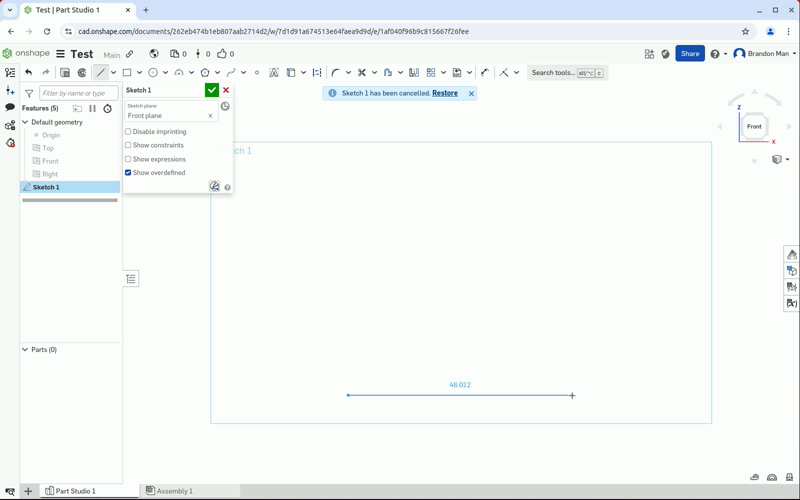
key_down(shift)
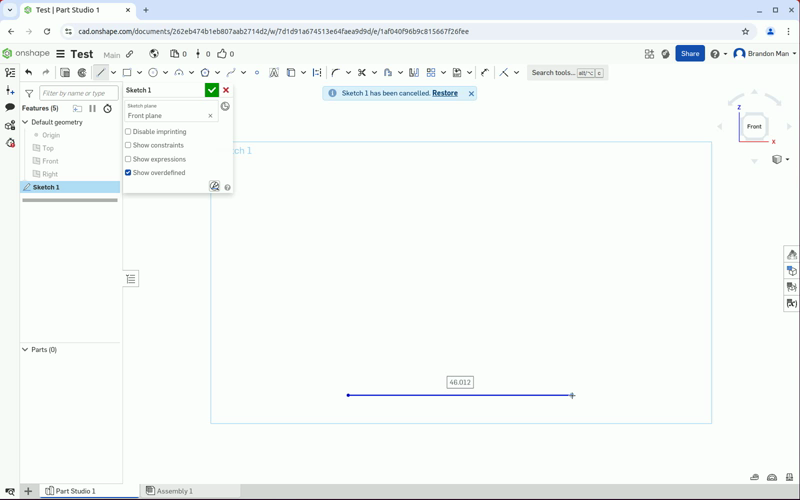
mouse_move(572, 171)
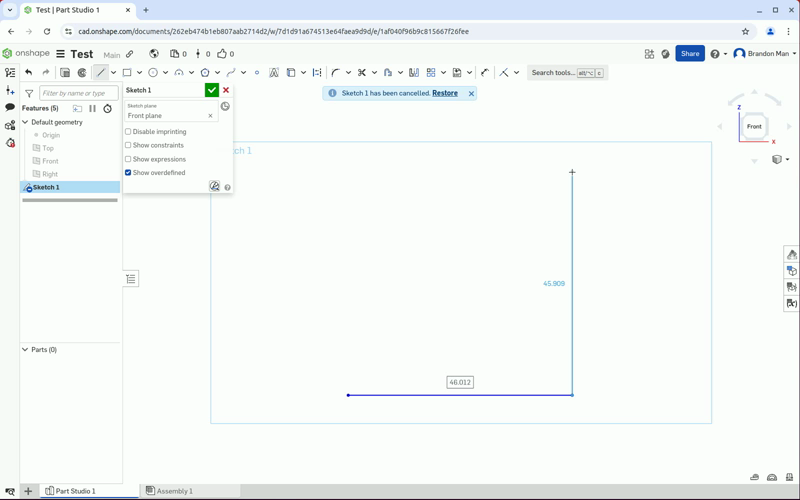
click(572, 171)
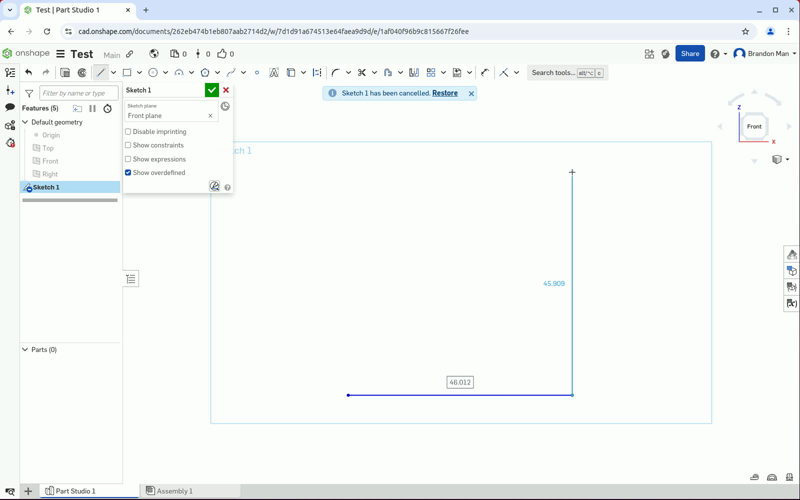
key_up(shift)
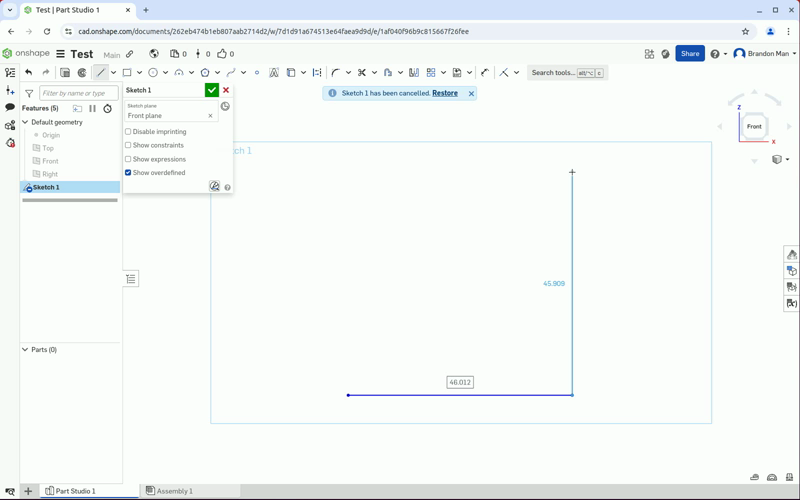
key_down(shift)
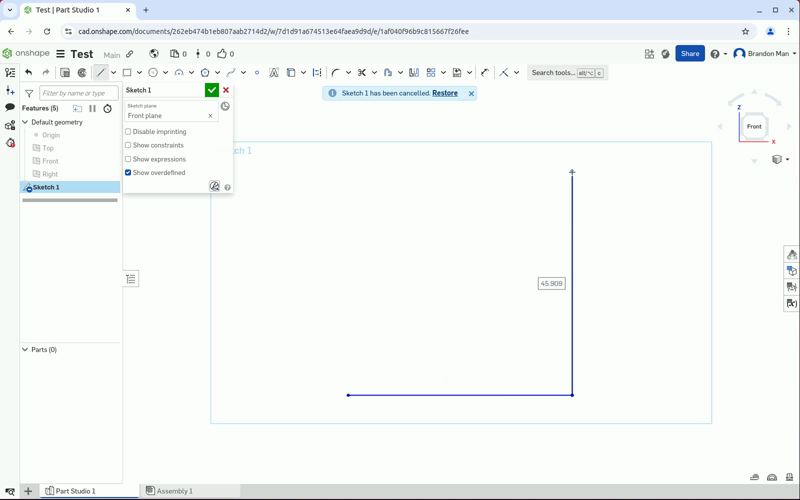
mouse_move(348, 171)
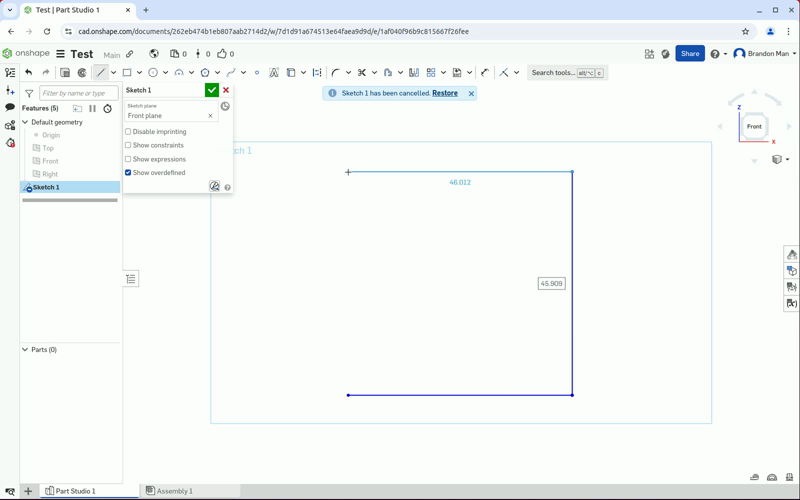
click(348, 171)
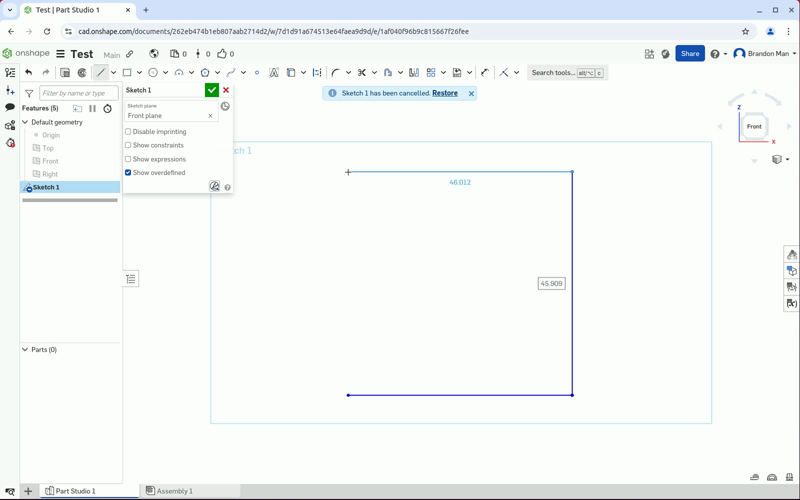
key_up(shift)
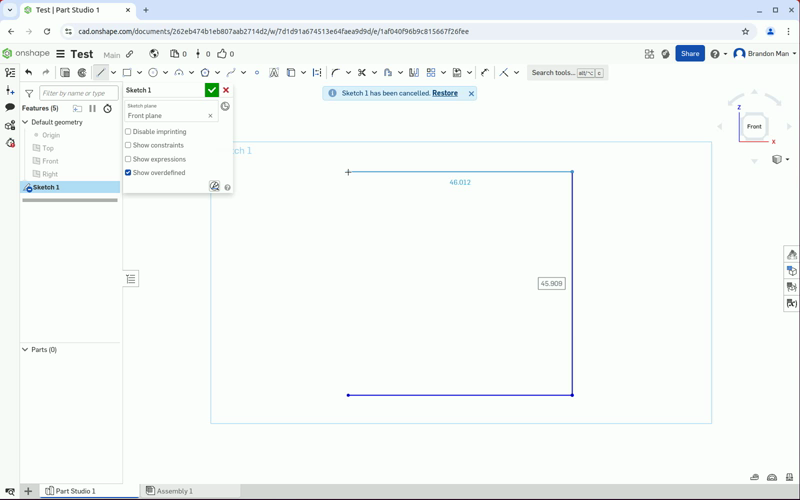
key_down(shift)
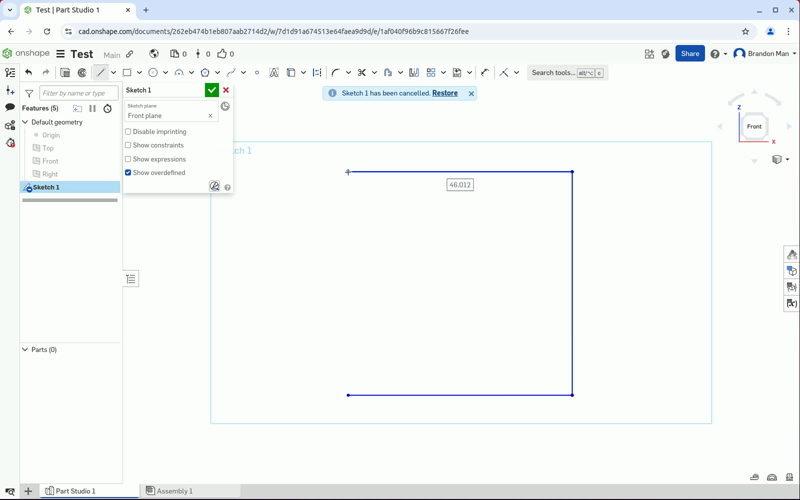
mouse_move(348, 395)
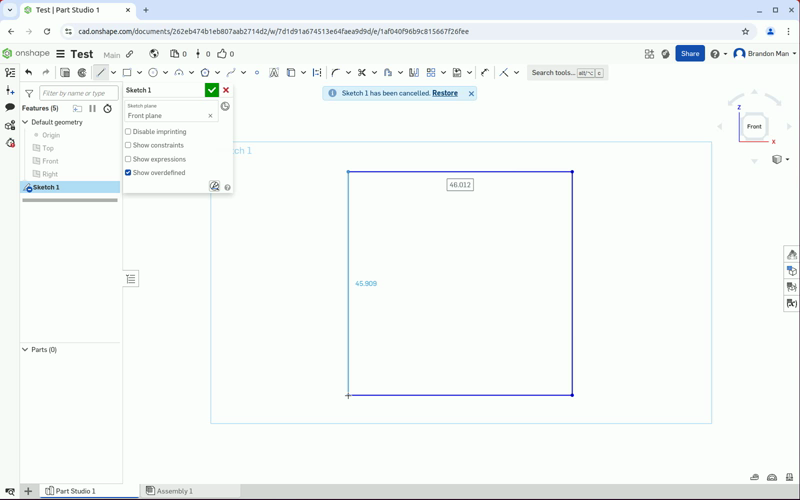
key_up(shift)
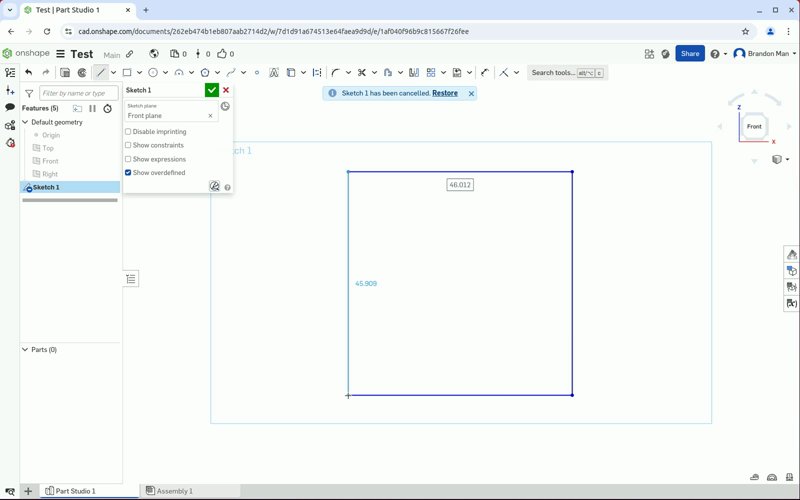
click(348, 395)
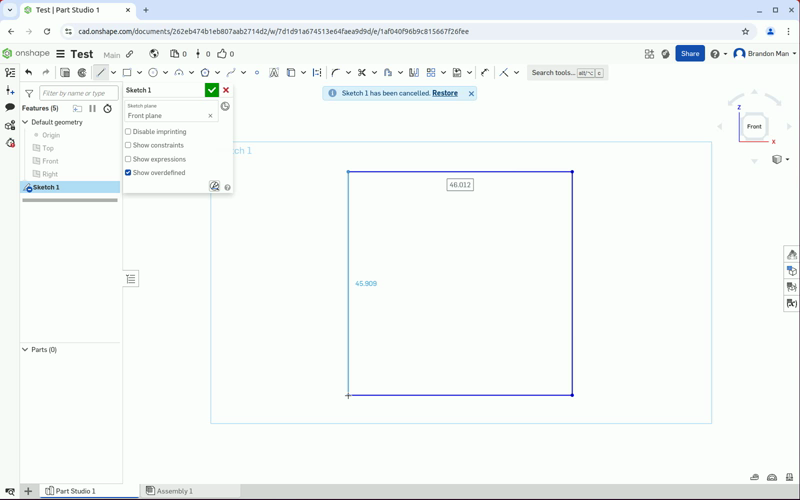
key(esc)
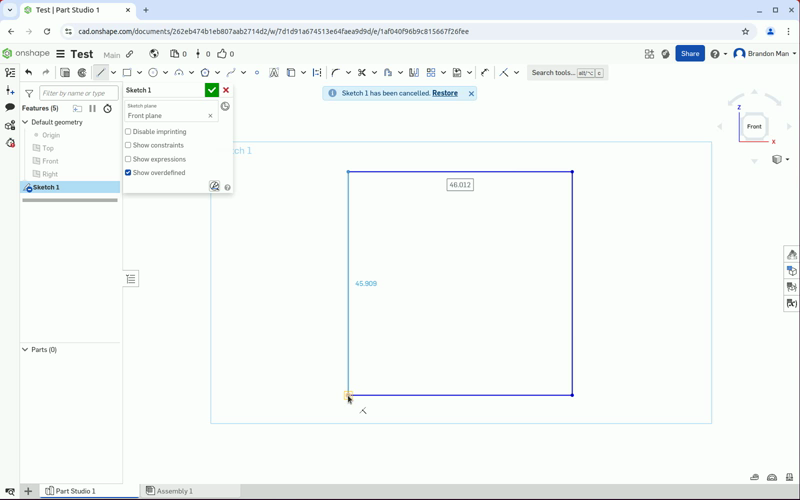
mouse_move(404, 212)
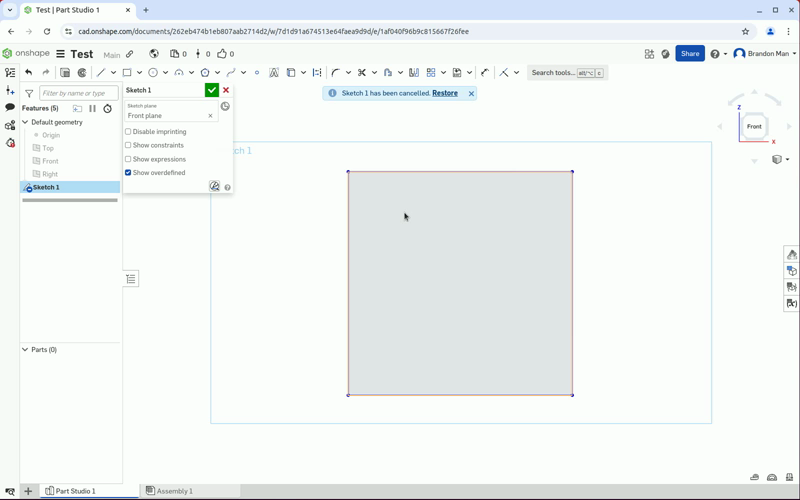
click(404, 212)
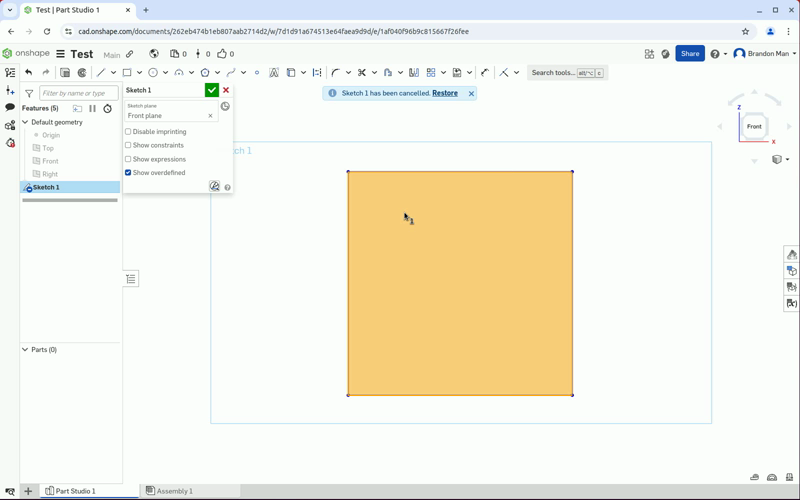
mouse_move(73, 352)
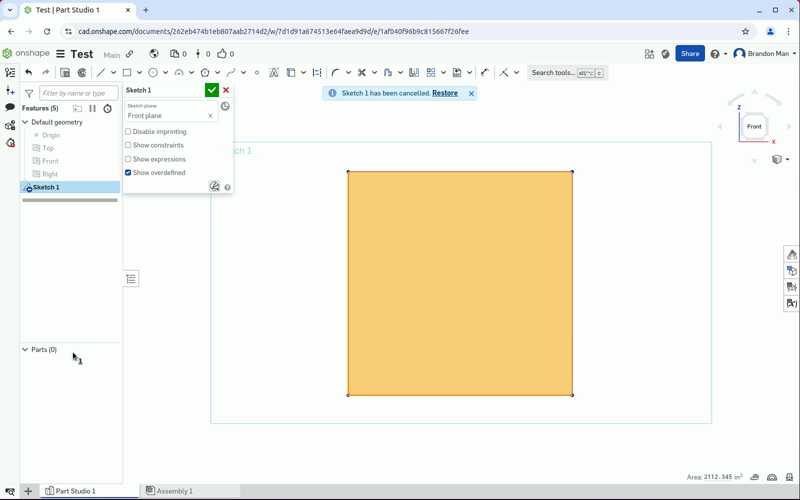
key(shift+y)
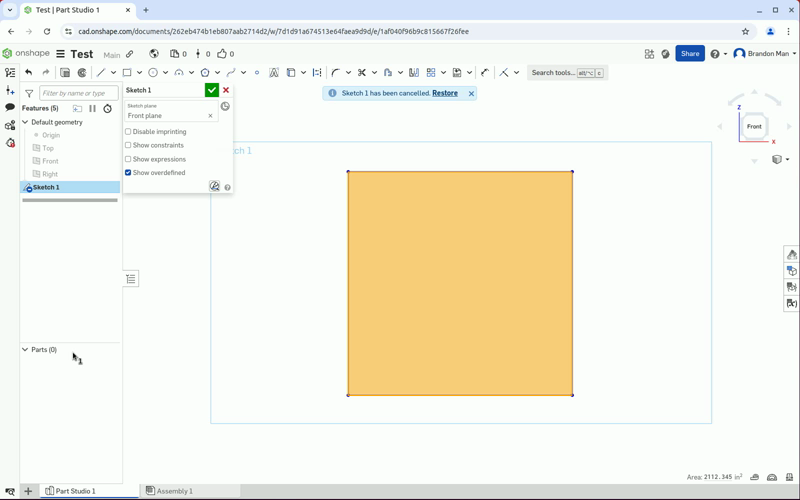
key(shift+e)
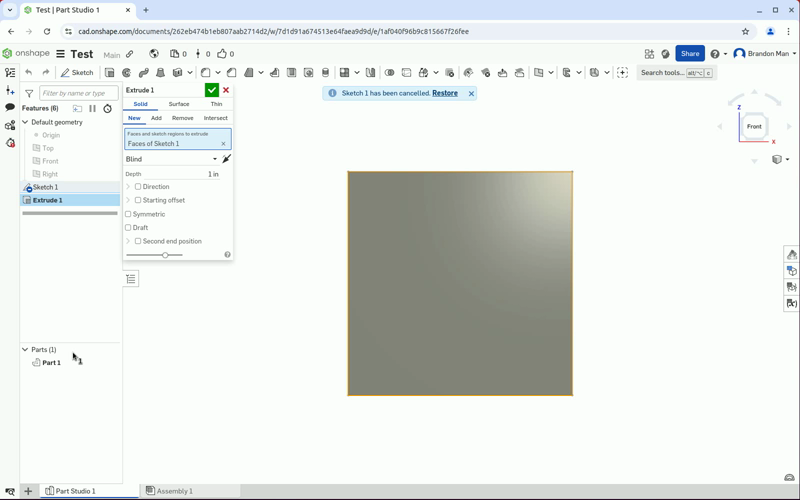
mouse_move(143, 106)
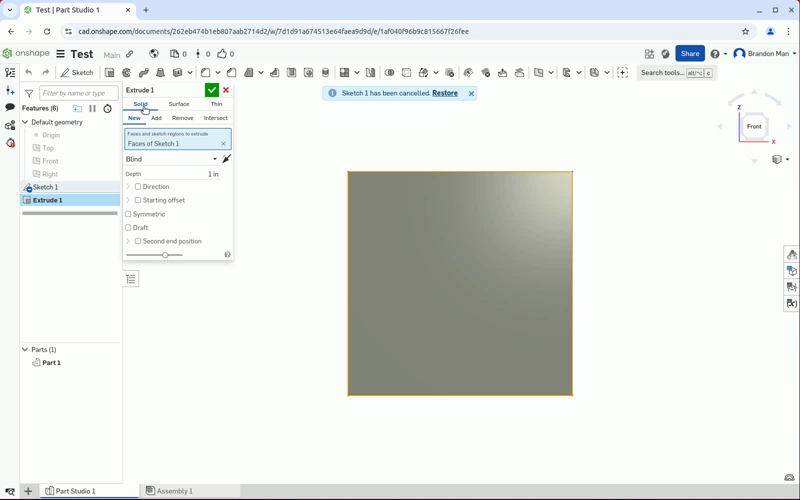
click(143, 106)
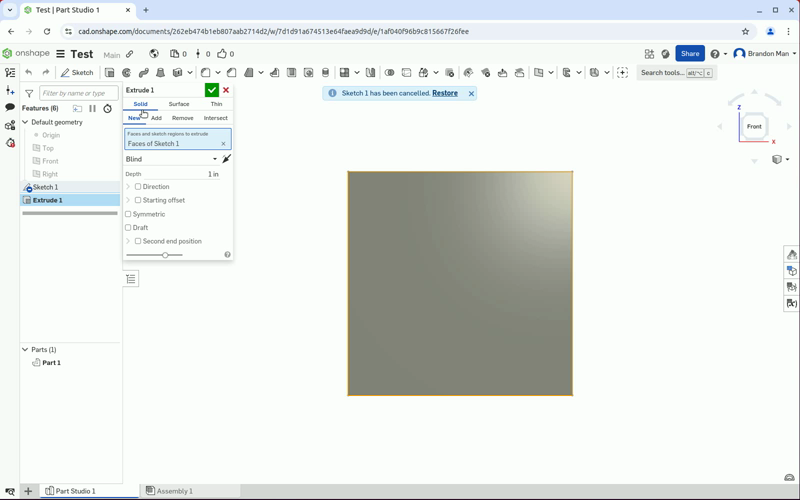
mouse_move(137, 120)
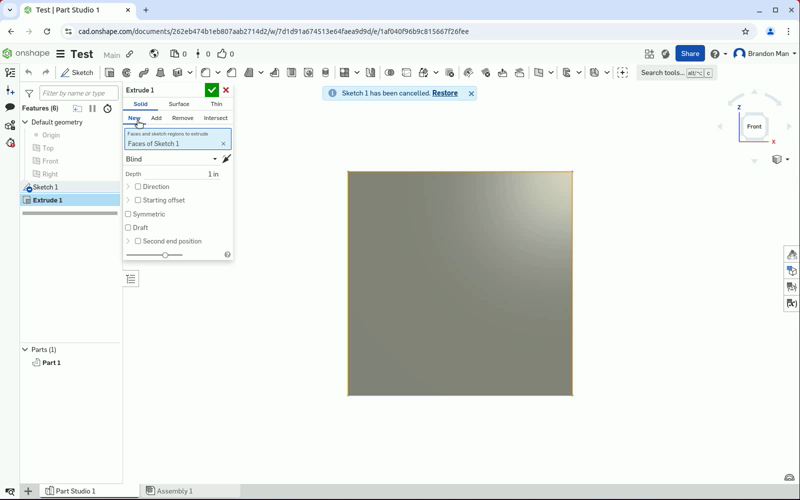
click(137, 120)
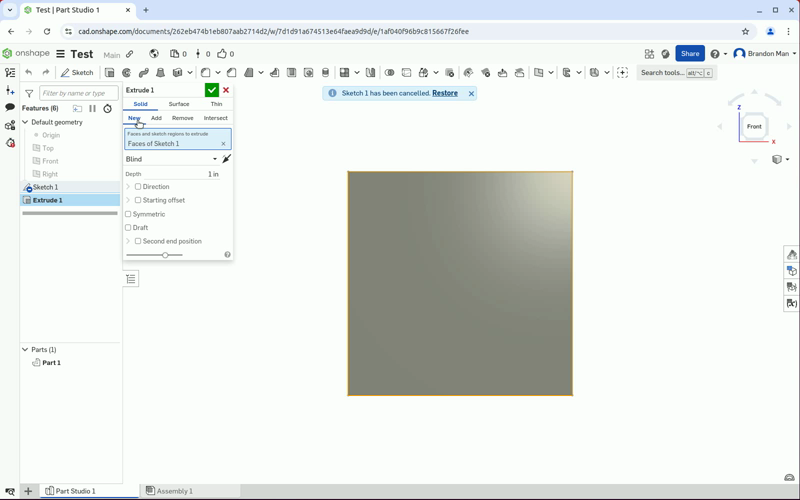
key(tab, 4)
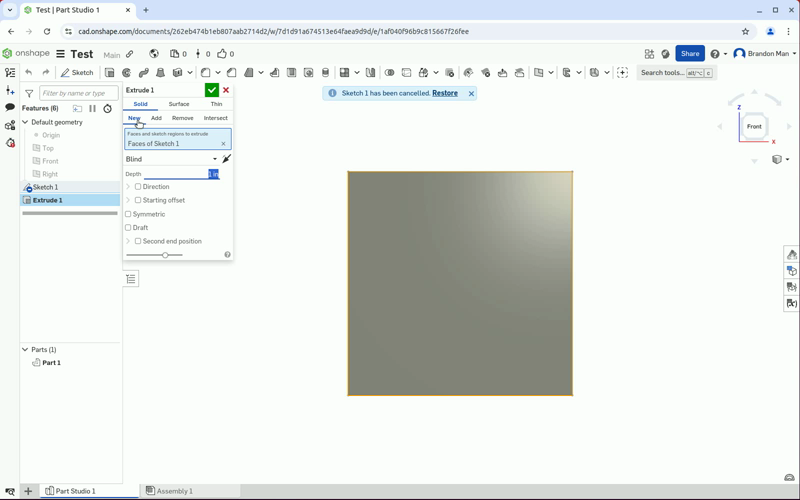
text(23.108)
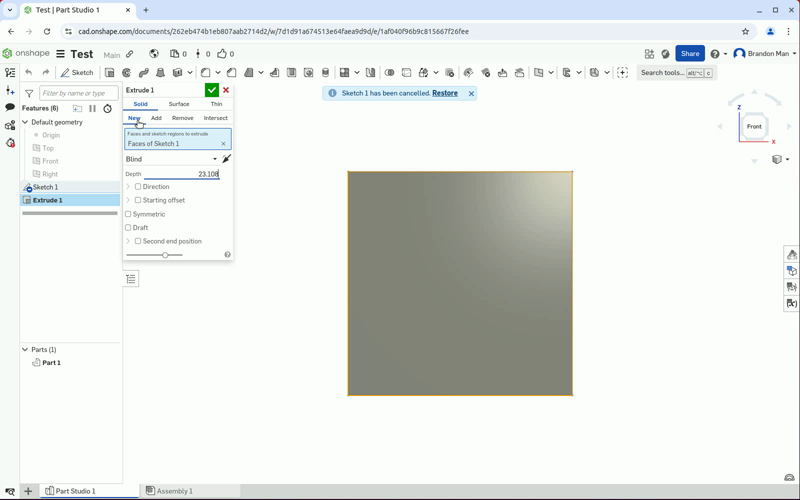
key(enter)
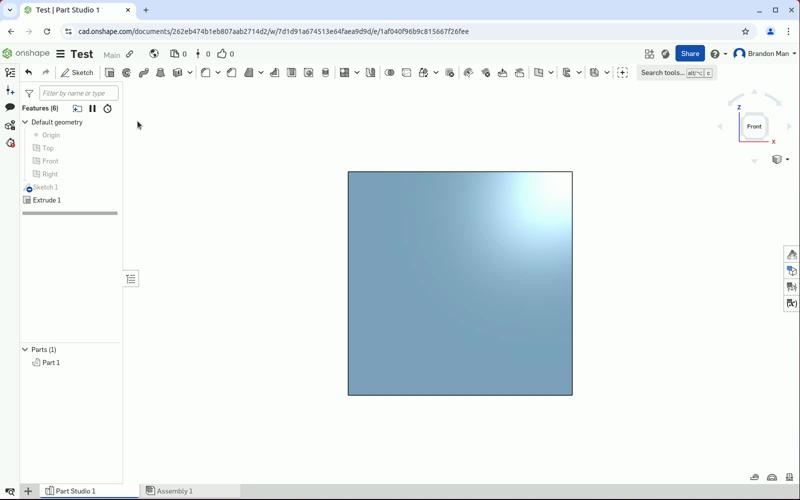
key(shift+h)
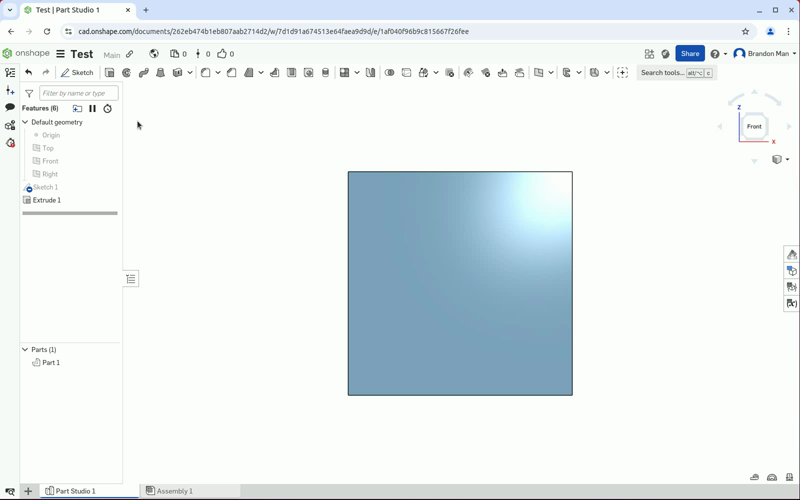
key(shift+h)
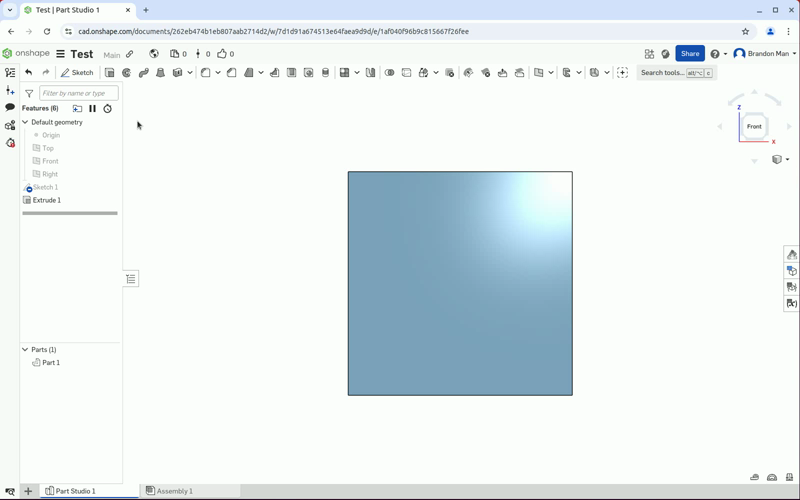
mouse_move(73, 189)
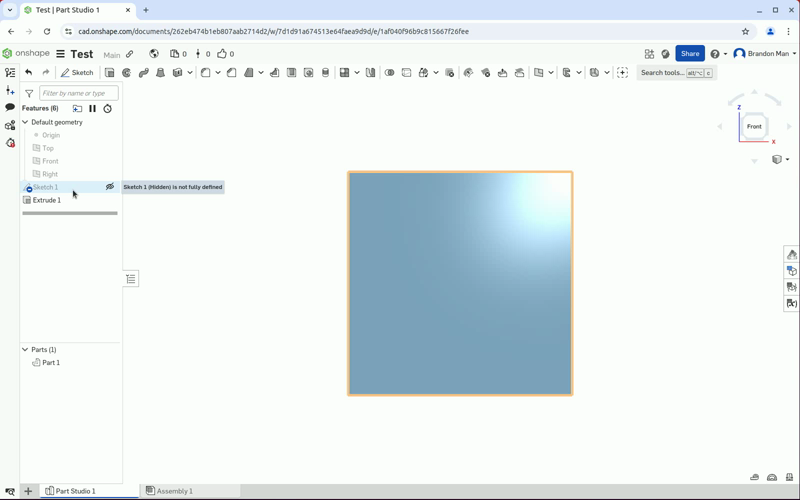
click(73, 189)
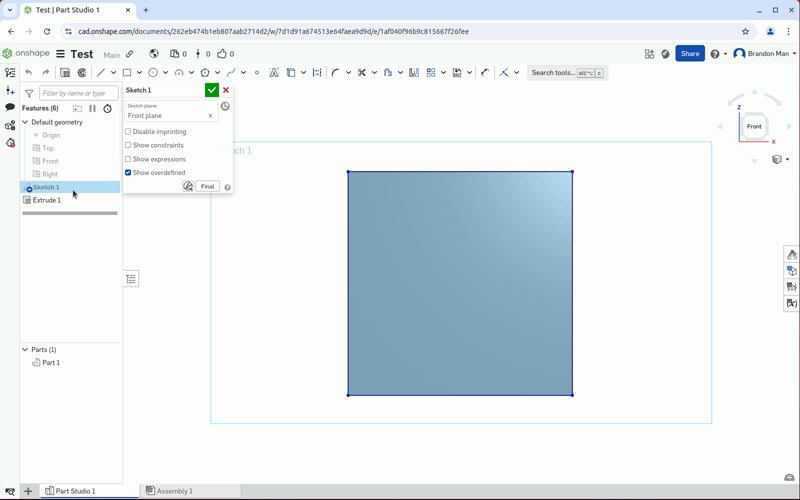
mouse_move(229, 92)
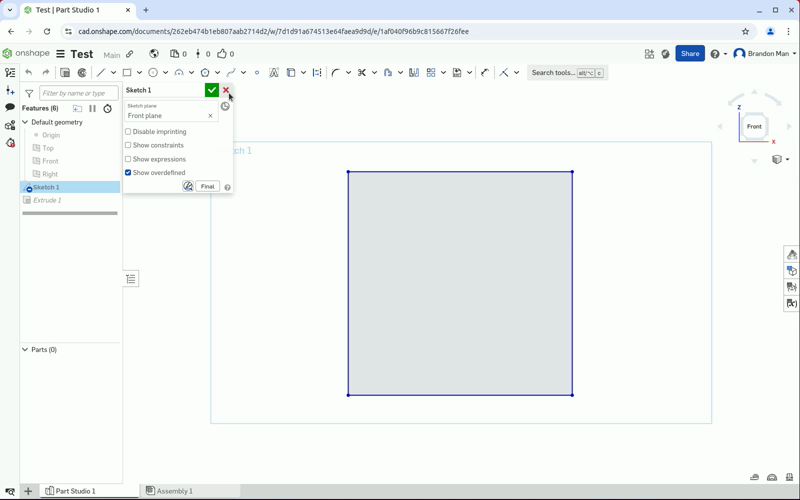
click(229, 92)
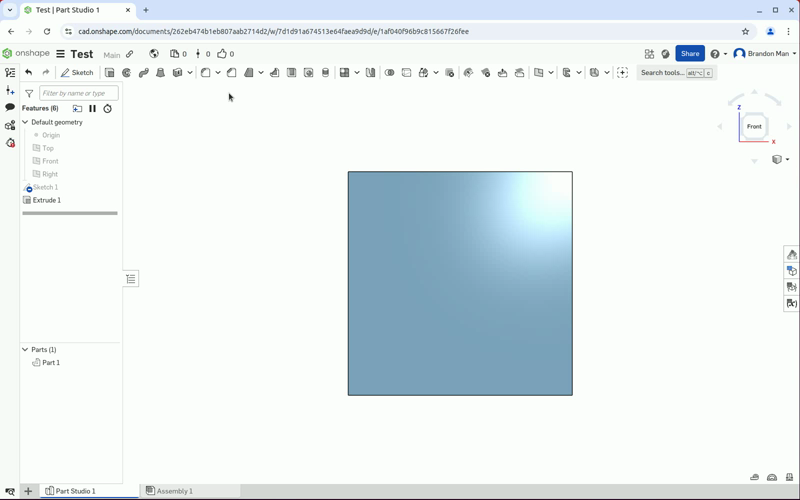
mouse_move(541, 75)
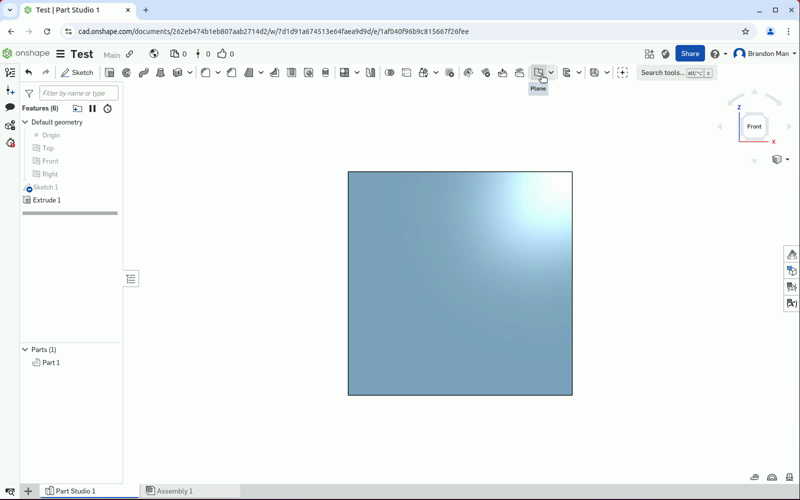
click(541, 75)
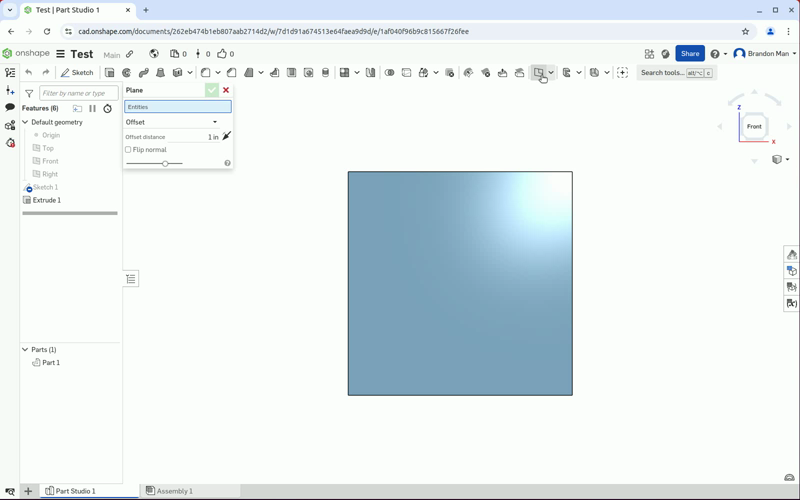
mouse_move(73, 163)
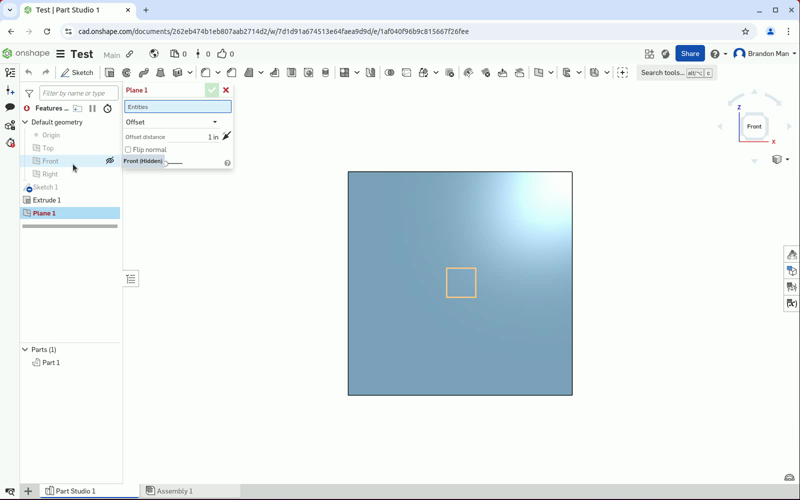
click(73, 163)
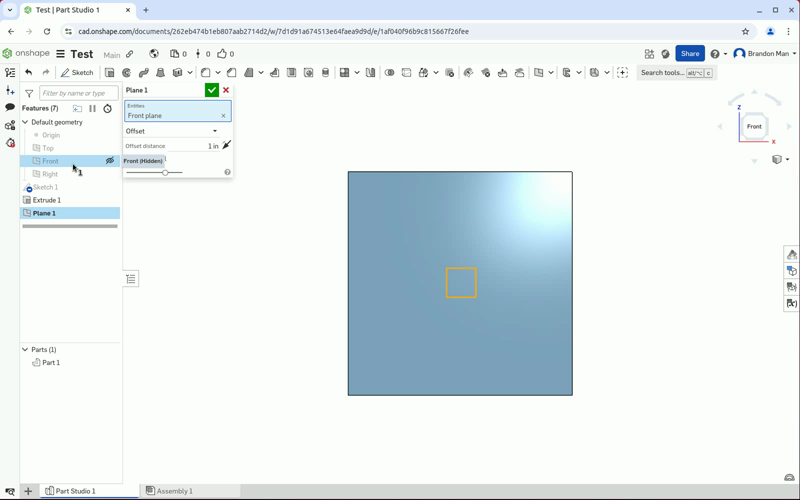
key(tab, 2)
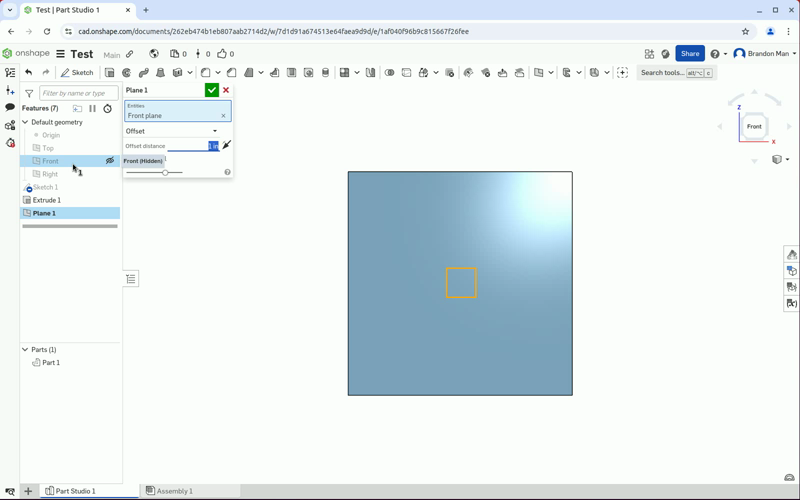
text(23.108)
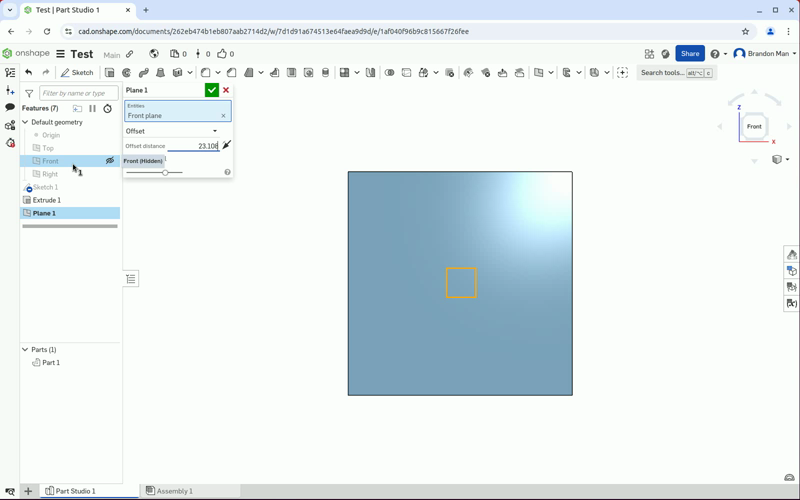
key(enter, 2)
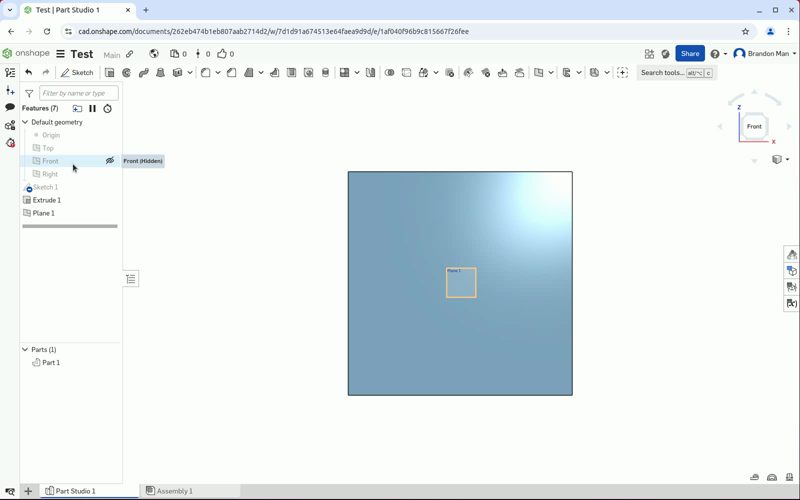
key(shift+s)
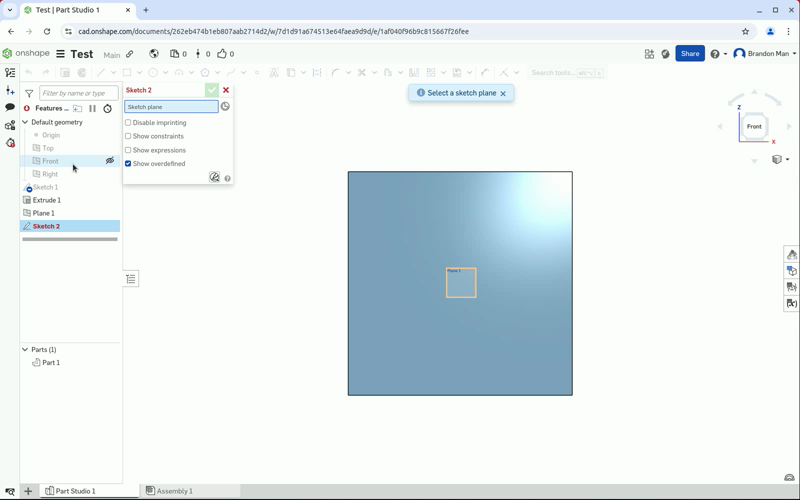
mouse_move(73, 215)
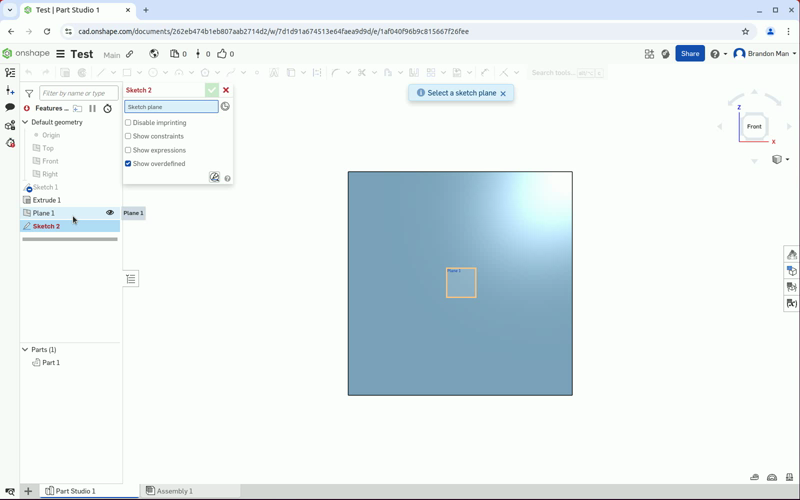
click(73, 215)
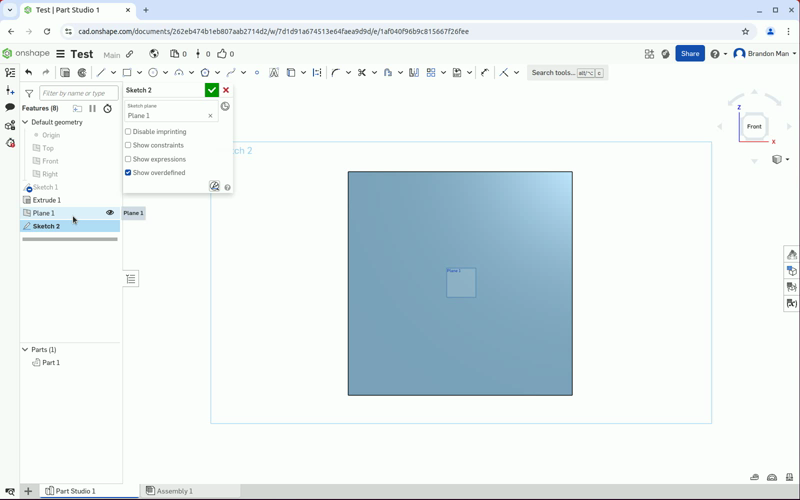
mouse_move(73, 352)
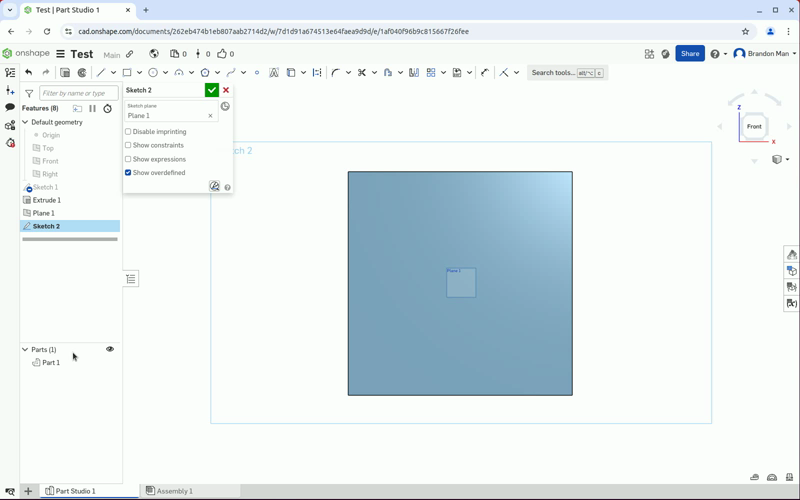
key(y)
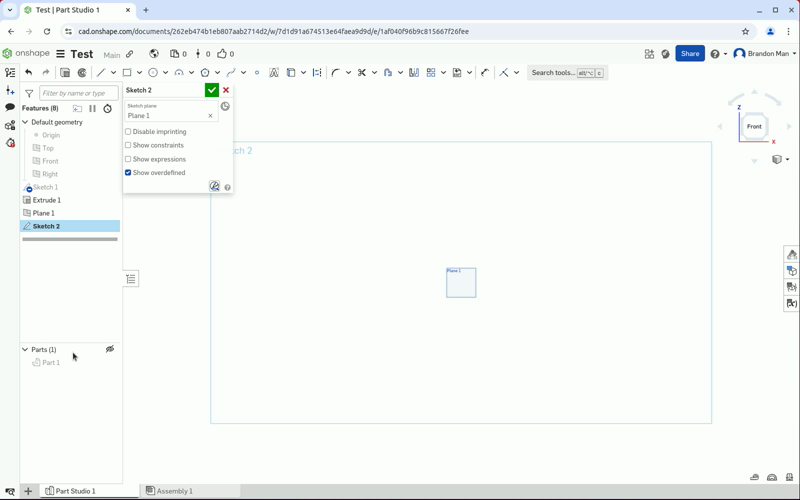
key(l)
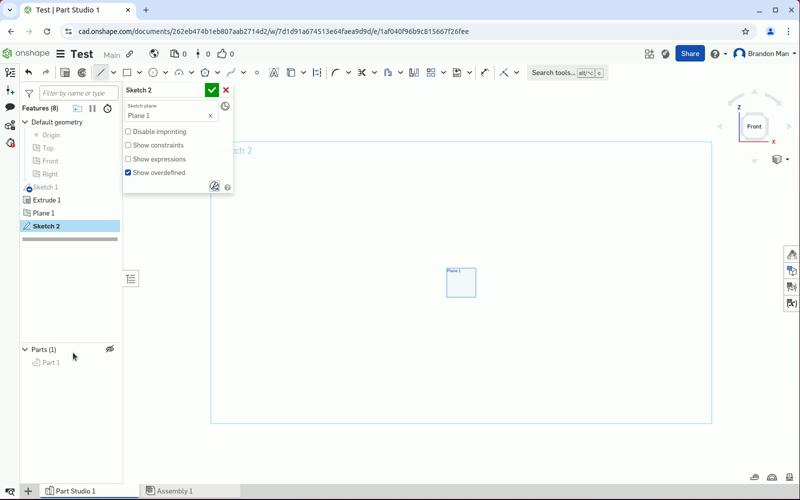
key_down(shift)
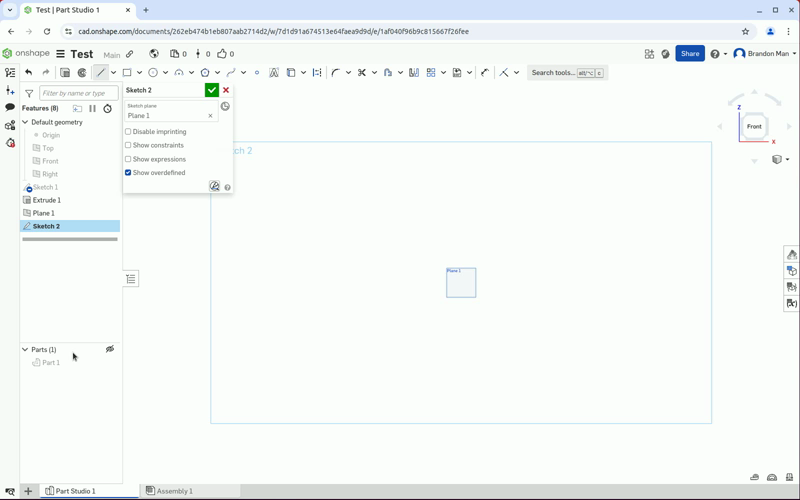
mouse_move(376, 395)
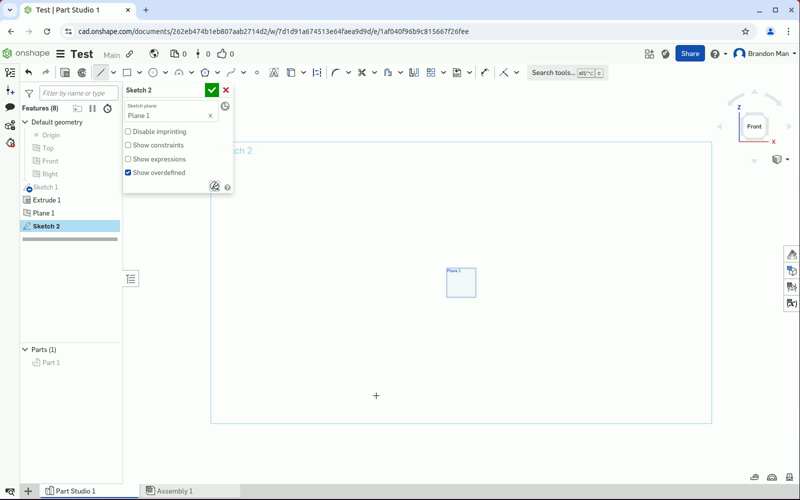
click(376, 395)
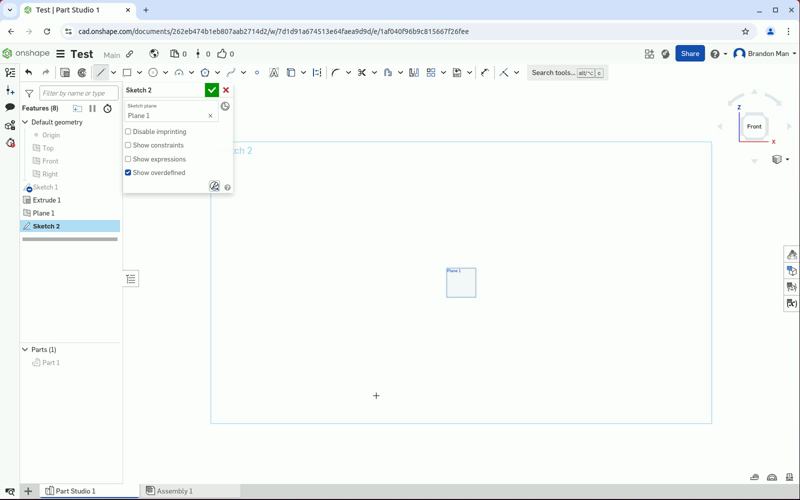
key_up(shift)
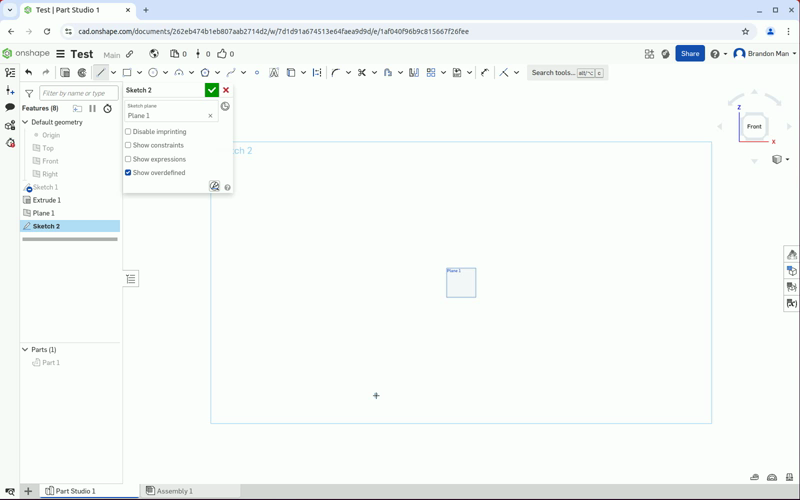
key_down(shift)
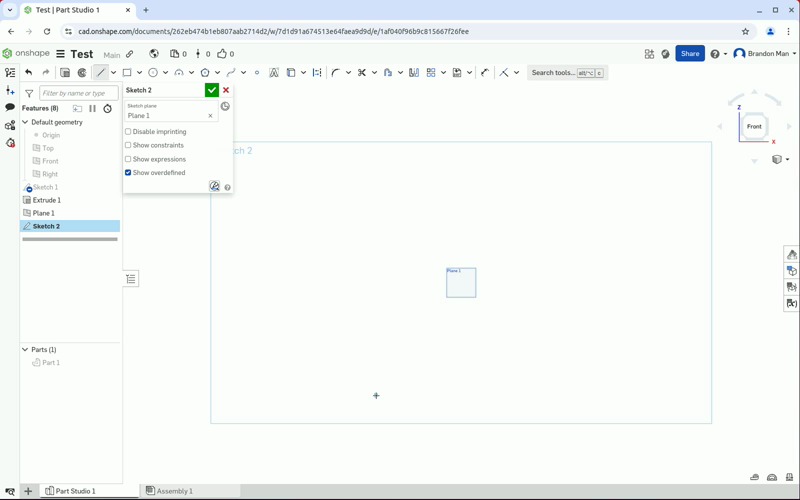
mouse_move(572, 395)
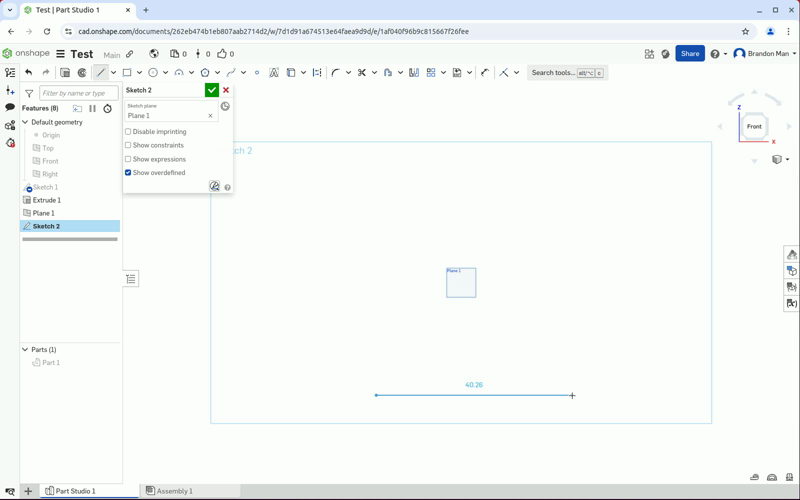
click(572, 395)
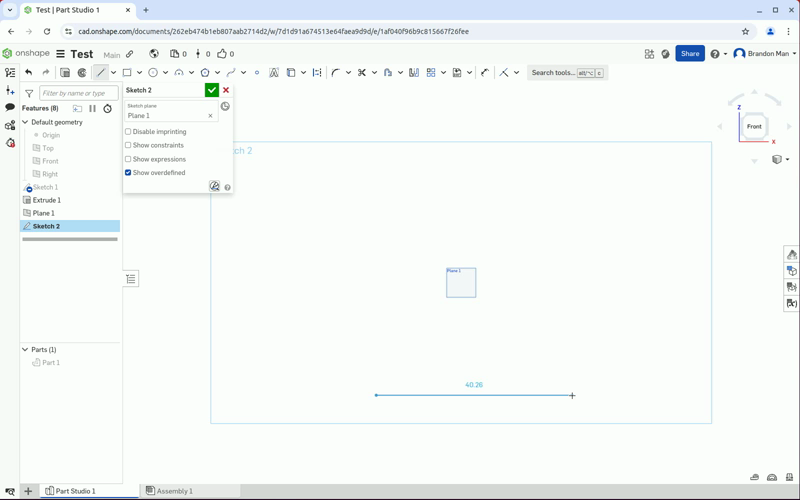
key_up(shift)
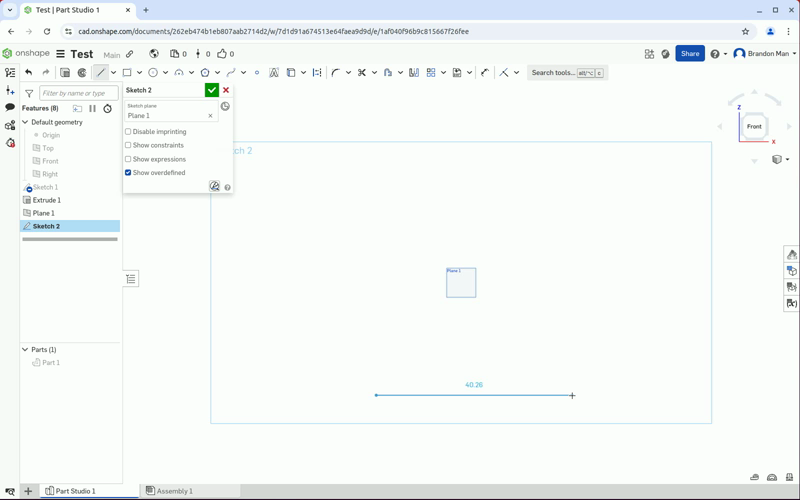
key_down(shift)
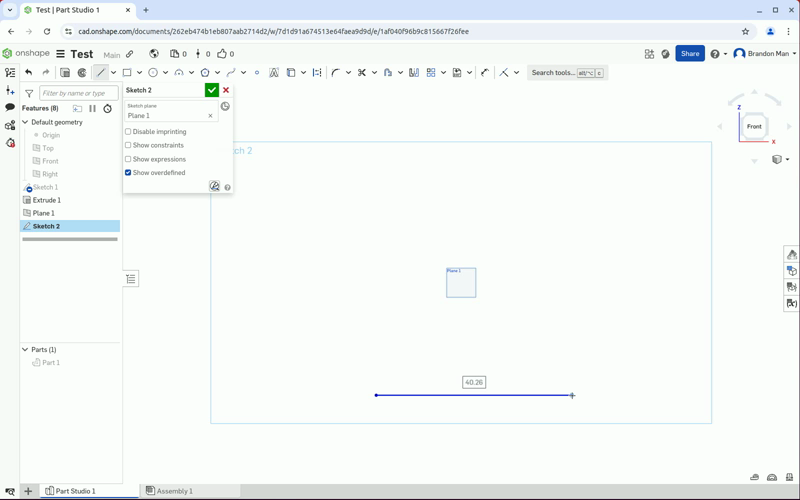
mouse_move(572, 199)
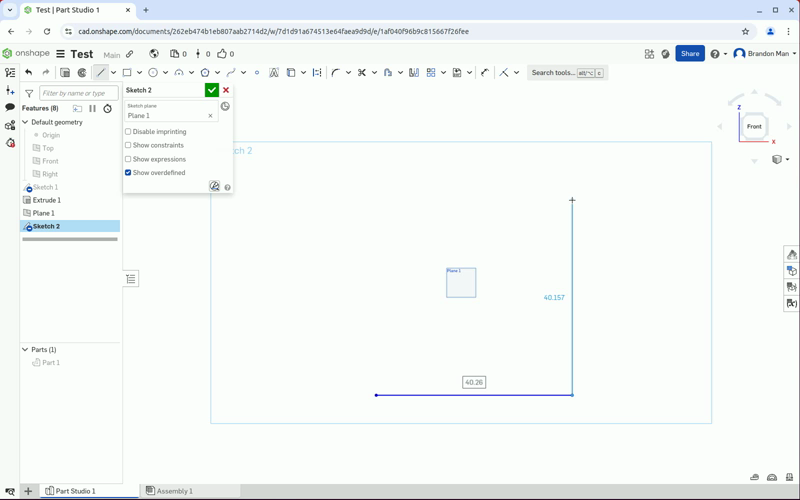
click(572, 199)
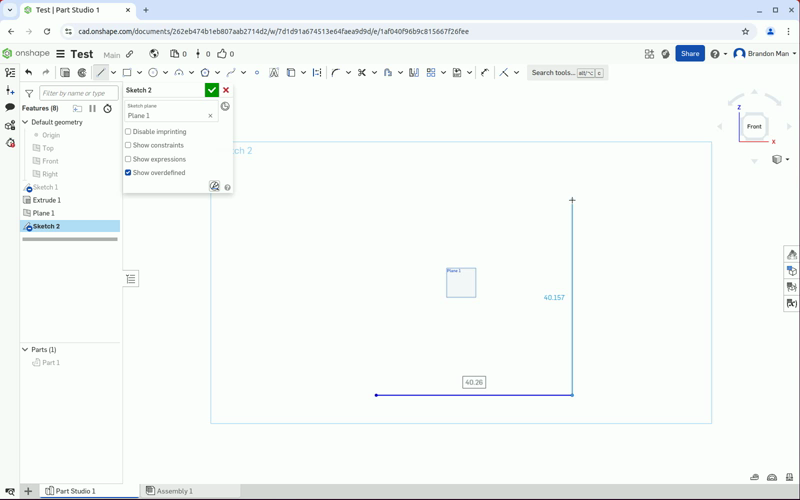
key_up(shift)
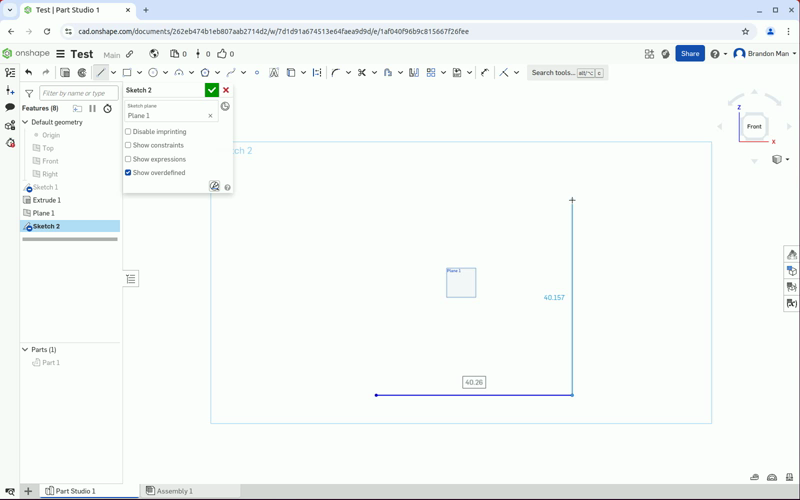
key_down(shift)
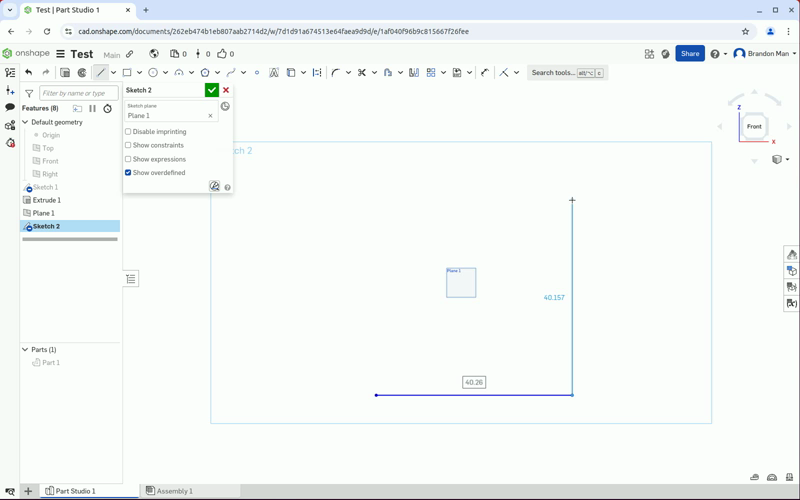
mouse_move(376, 199)
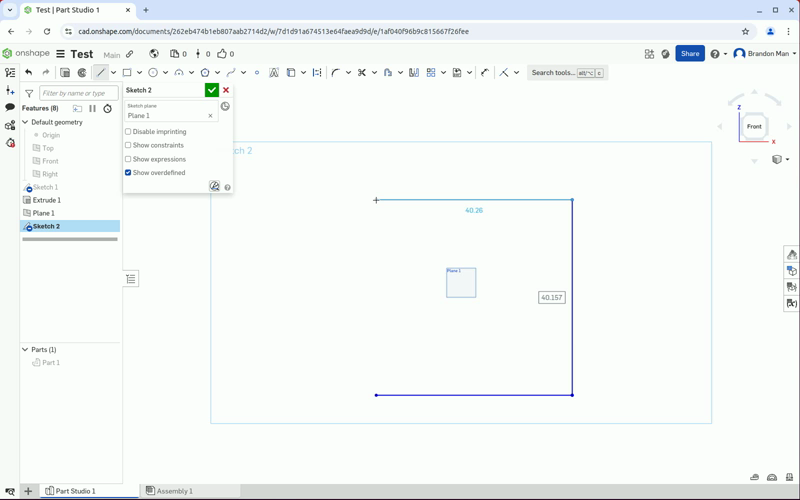
click(376, 199)
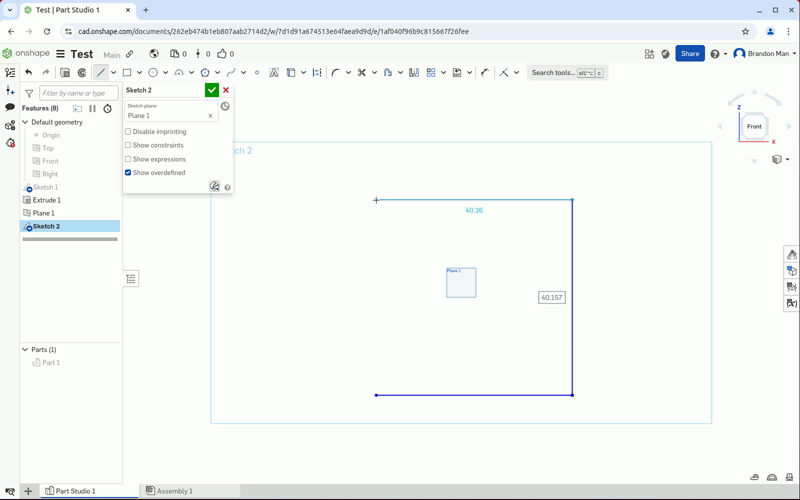
key_up(shift)
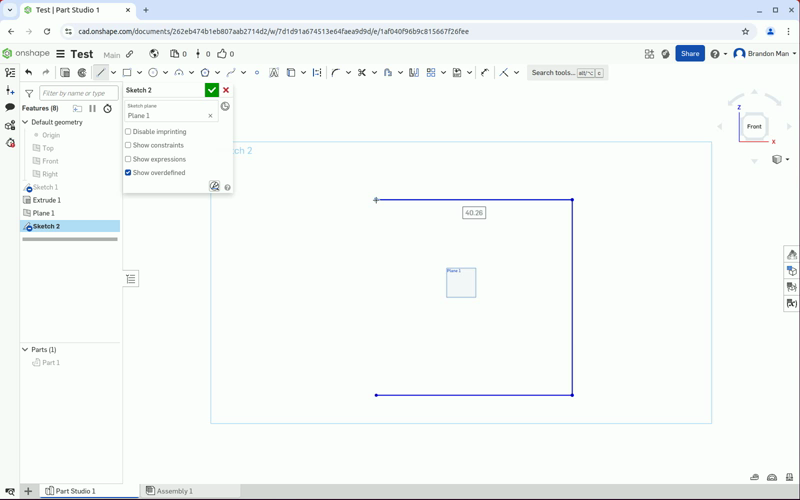
key_down(shift)
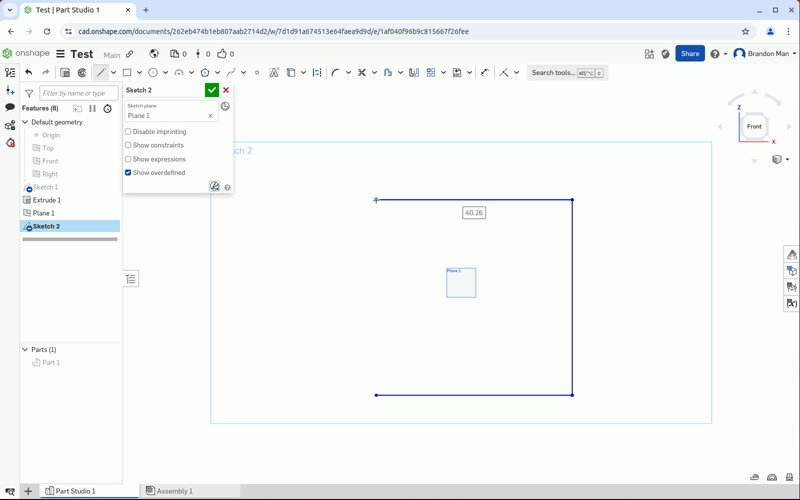
mouse_move(376, 395)
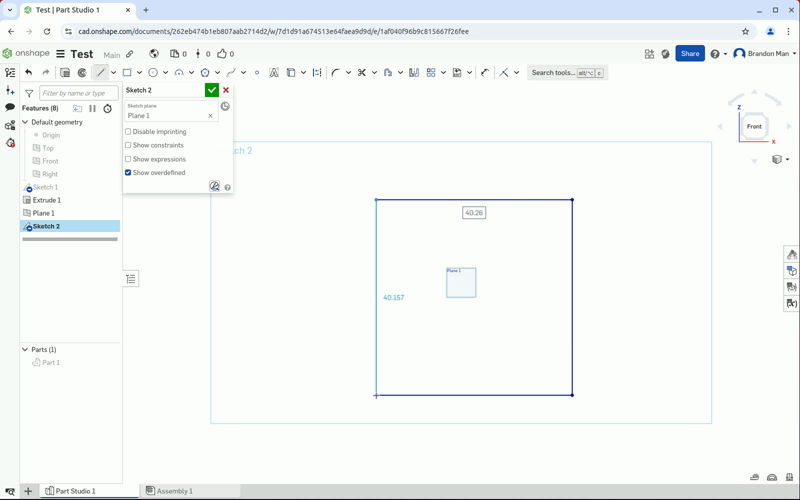
key_up(shift)
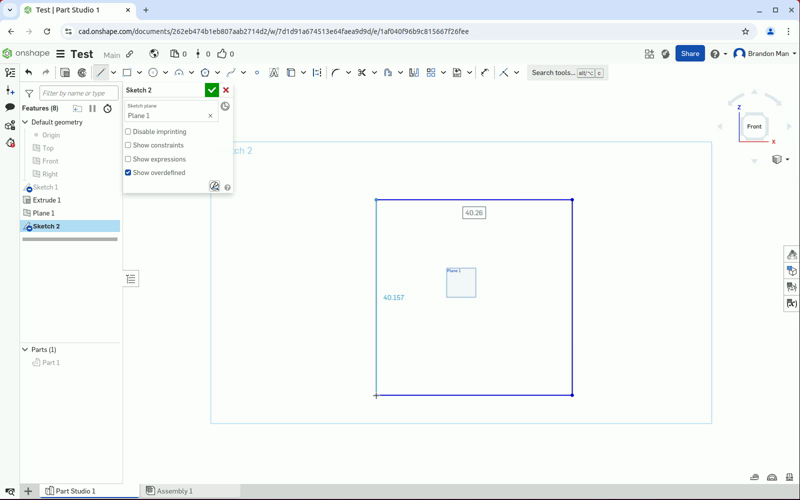
click(376, 395)
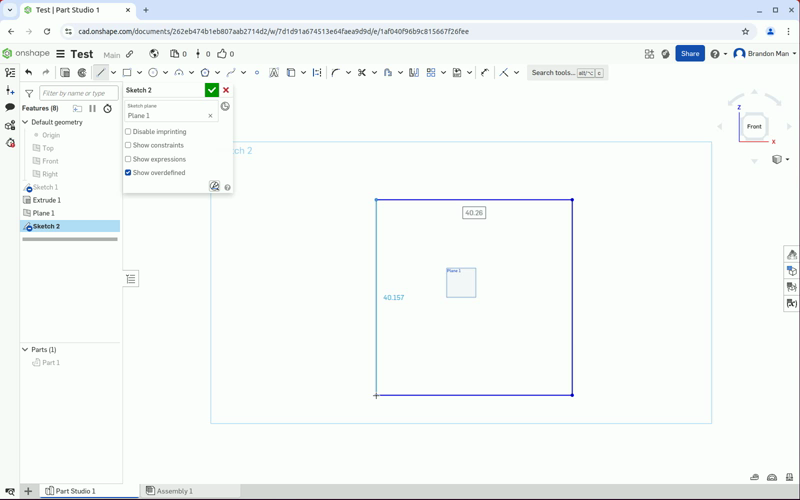
key(esc)
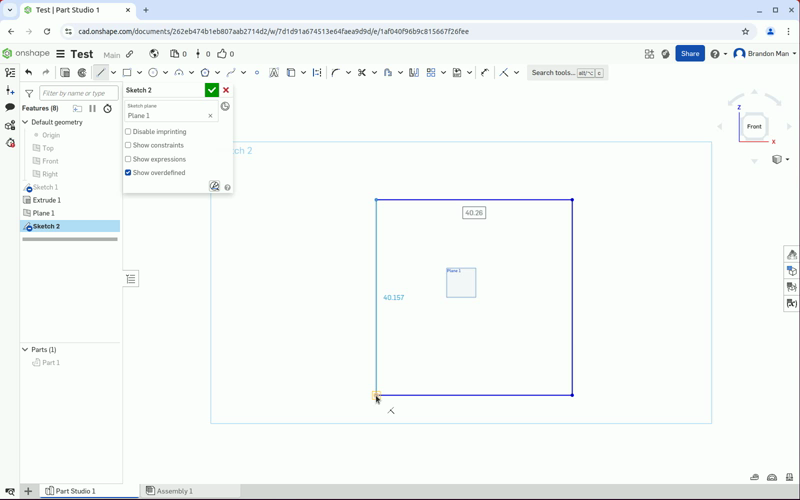
mouse_move(505, 273)
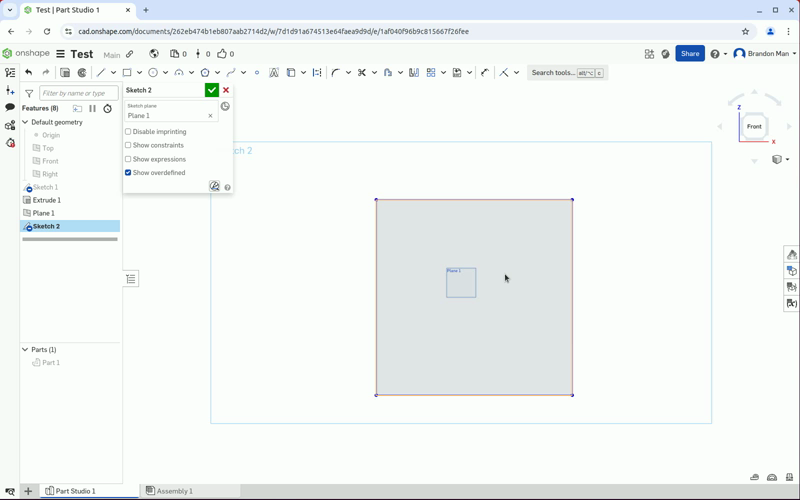
click(505, 273)
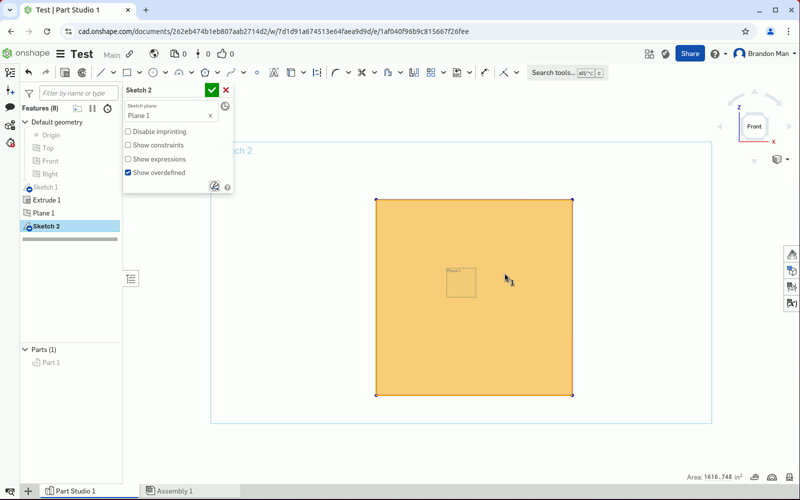
mouse_move(73, 352)
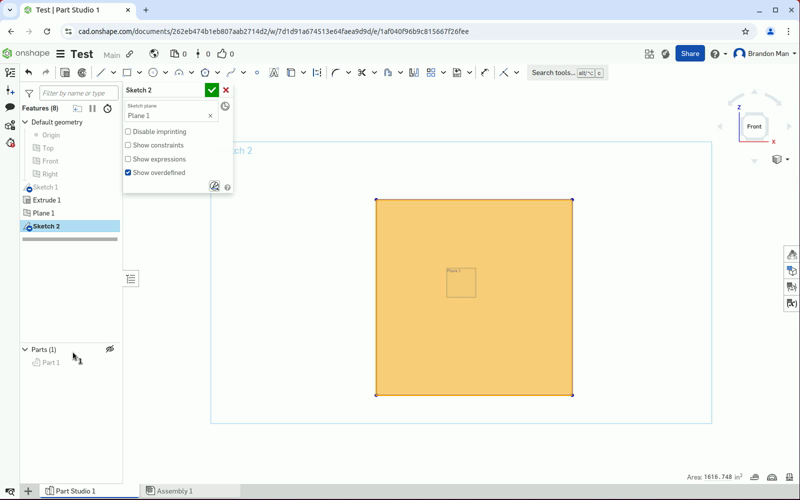
key(shift+y)
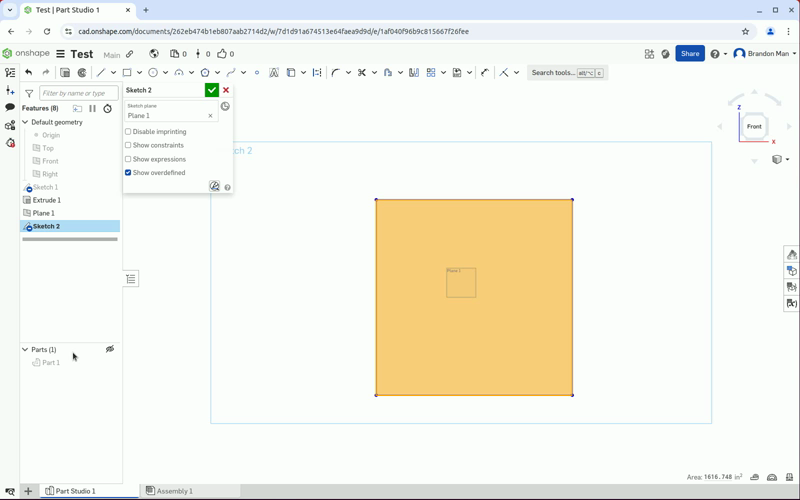
key(shift+e)
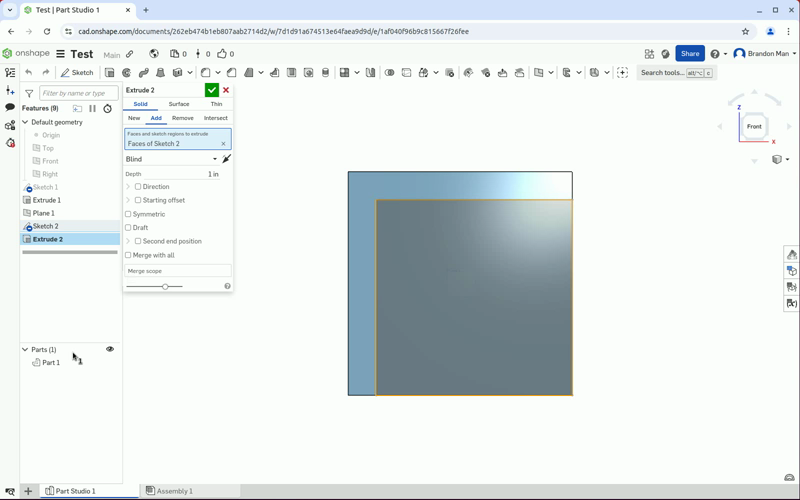
mouse_move(143, 106)
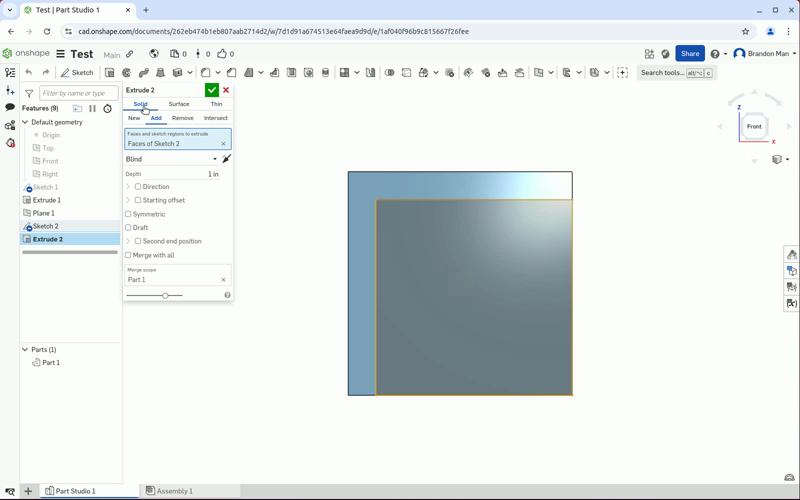
click(143, 106)
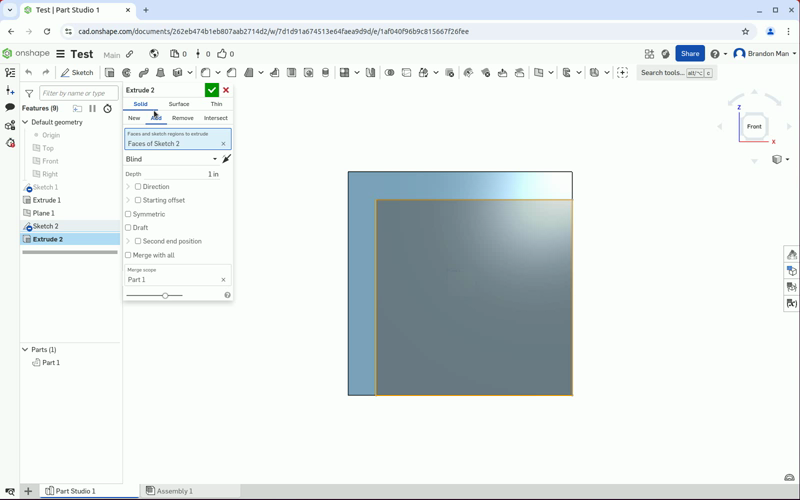
mouse_move(186, 120)
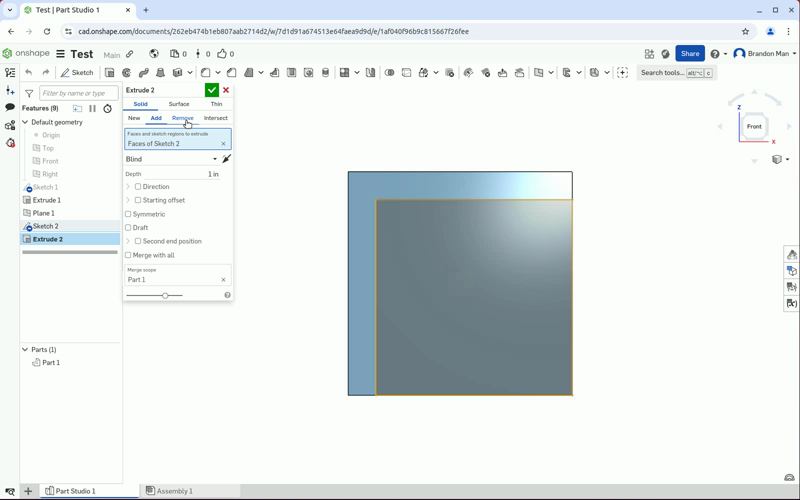
click(186, 120)
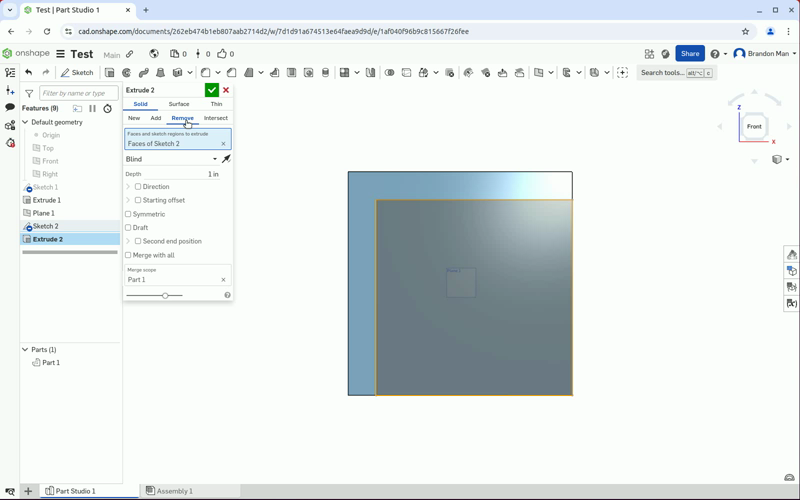
key(tab, 4)
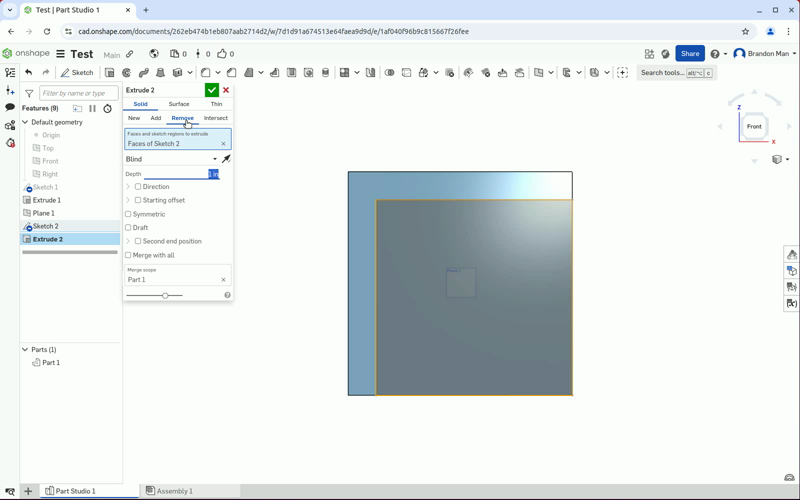
text(17.331)
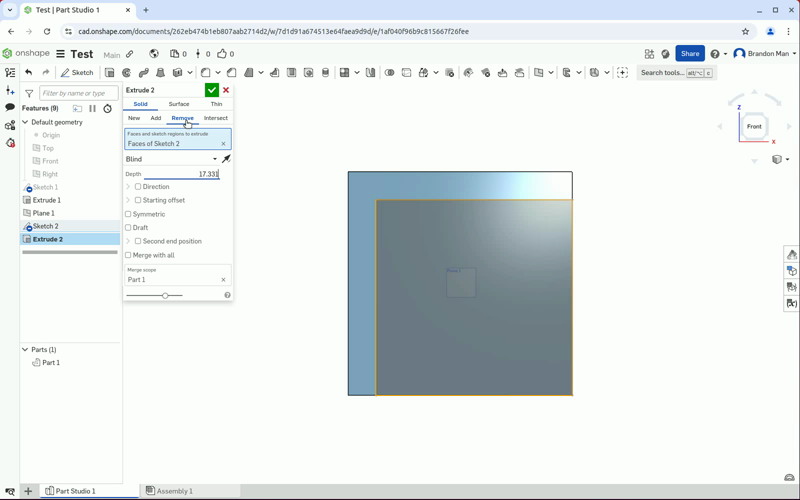
key(tab, 6)
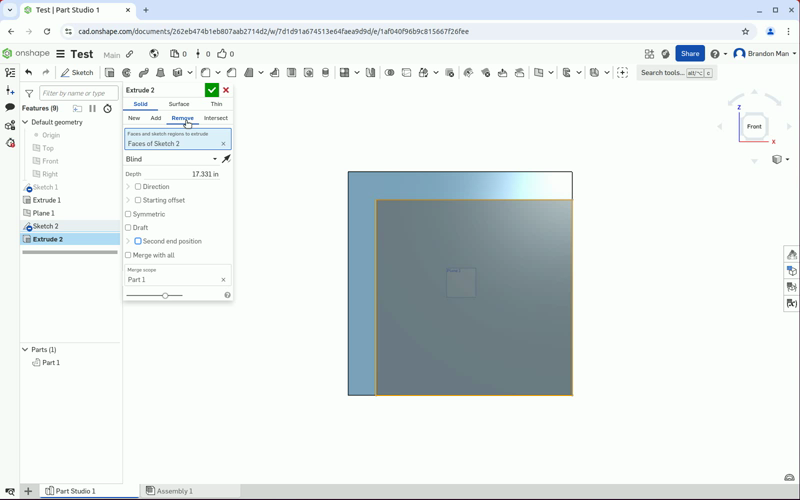
key(space)
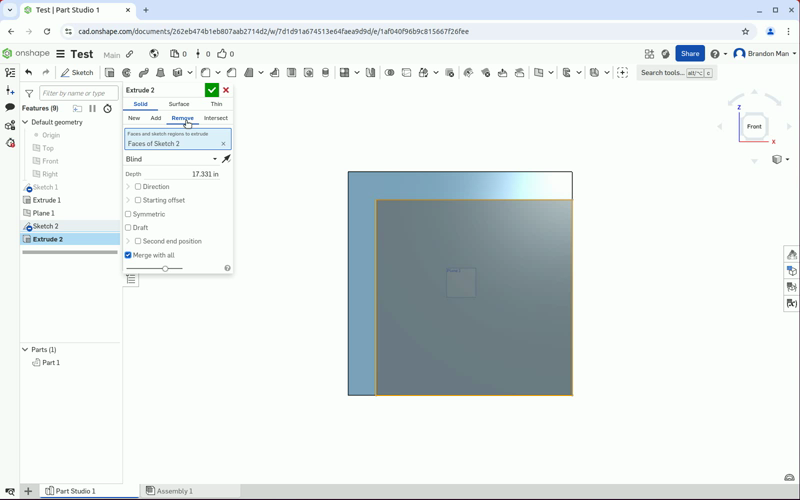
key(enter)
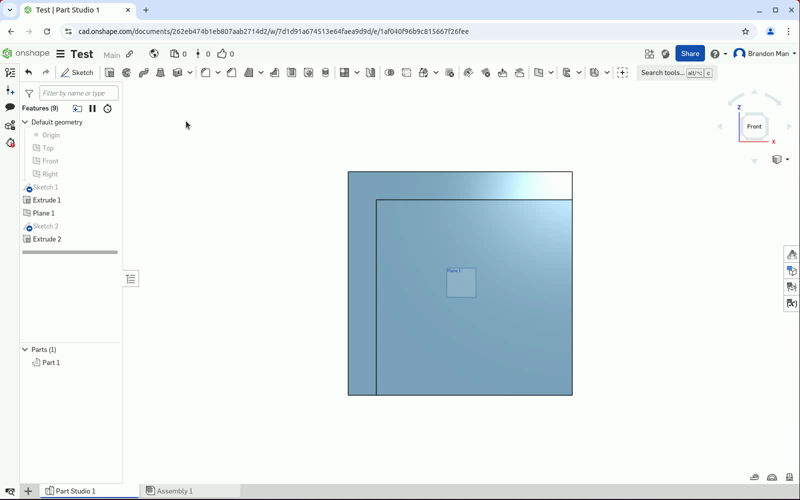
key(shift+h)
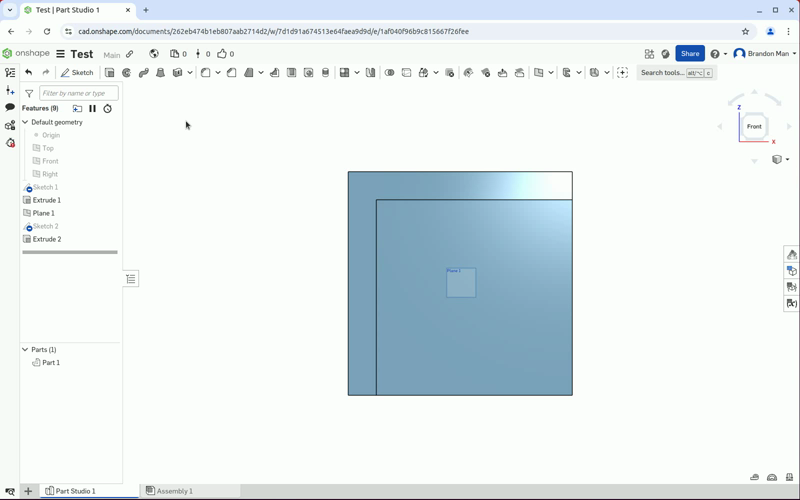
key(shift+h)
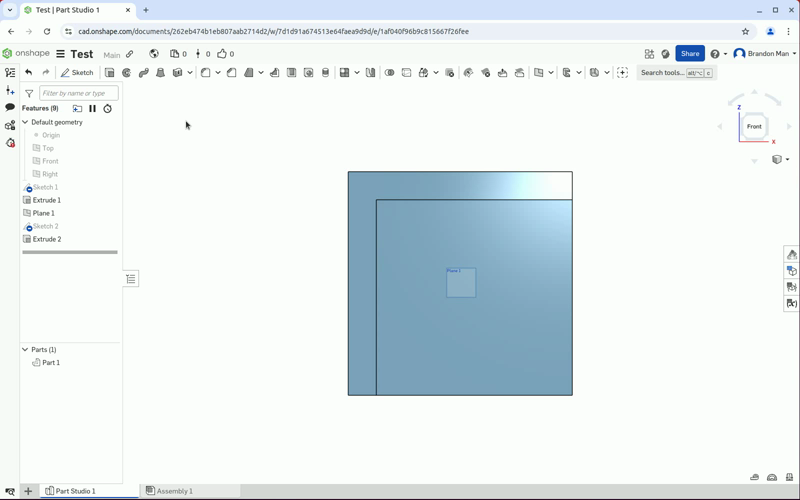
mouse_move(73, 189)
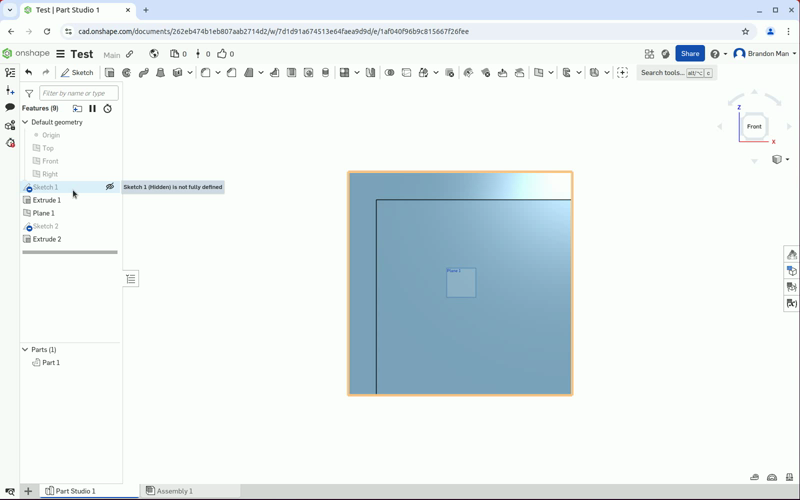
click(73, 189)
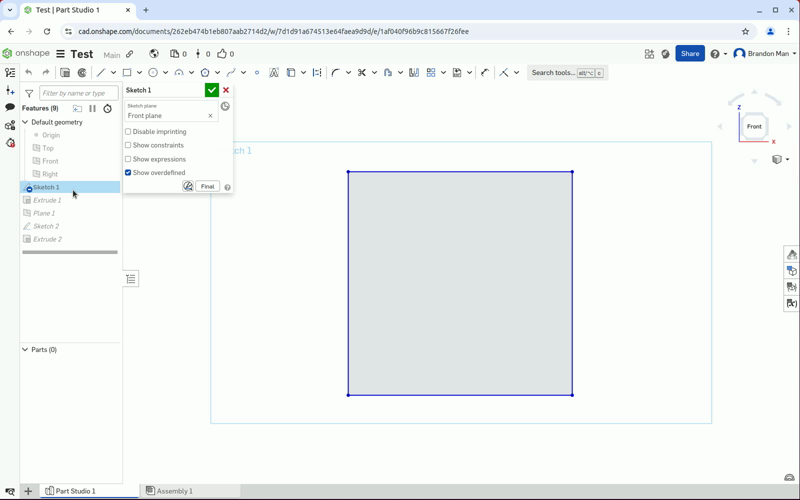
mouse_move(229, 92)
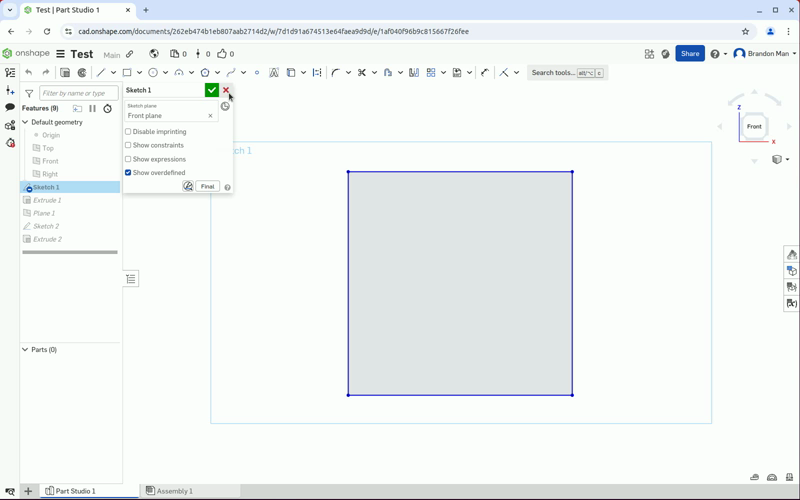
click(229, 92)
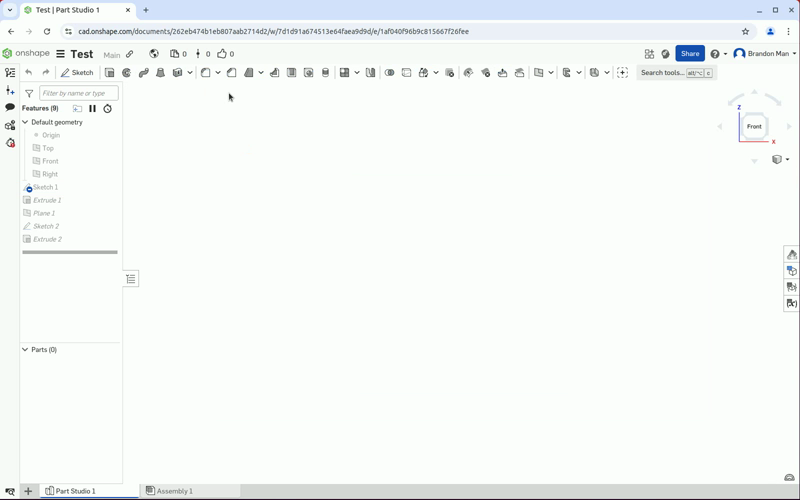
key(shift+s)
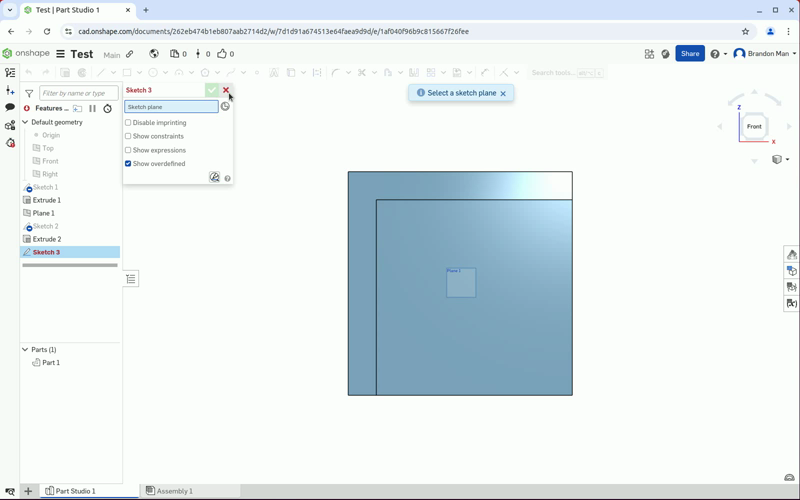
mouse_move(73, 215)
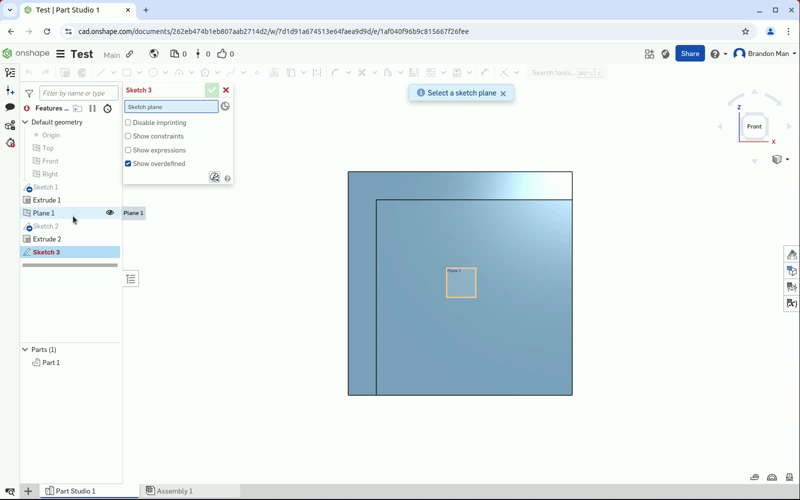
click(73, 215)
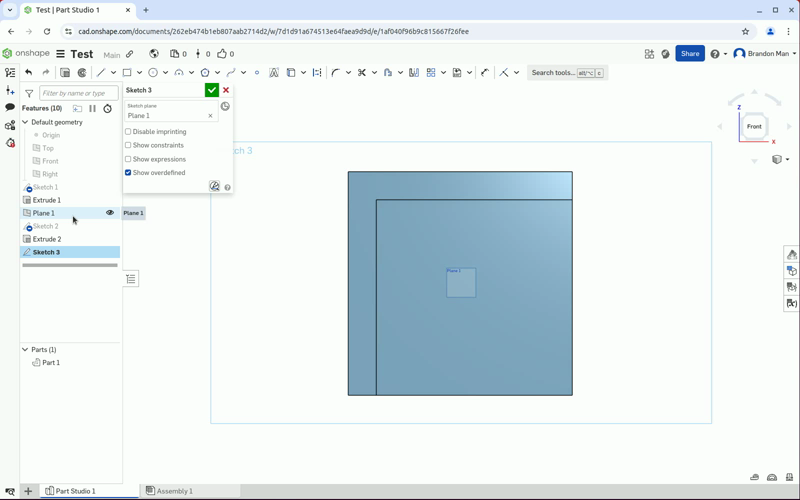
mouse_move(73, 352)
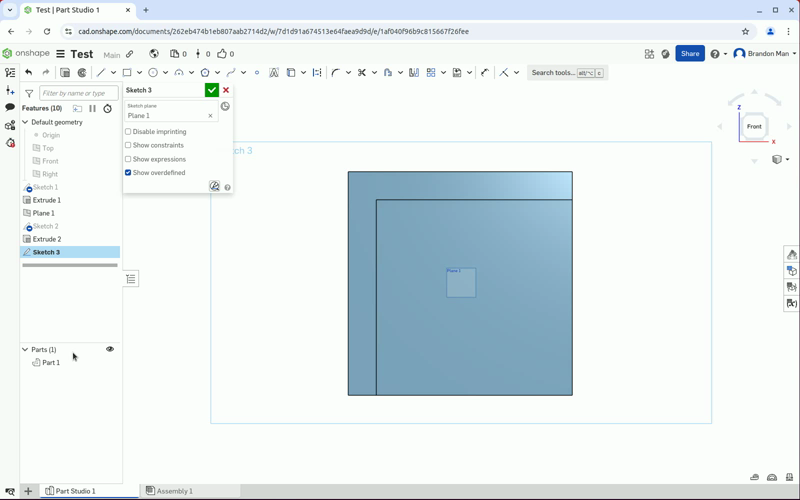
key(y)
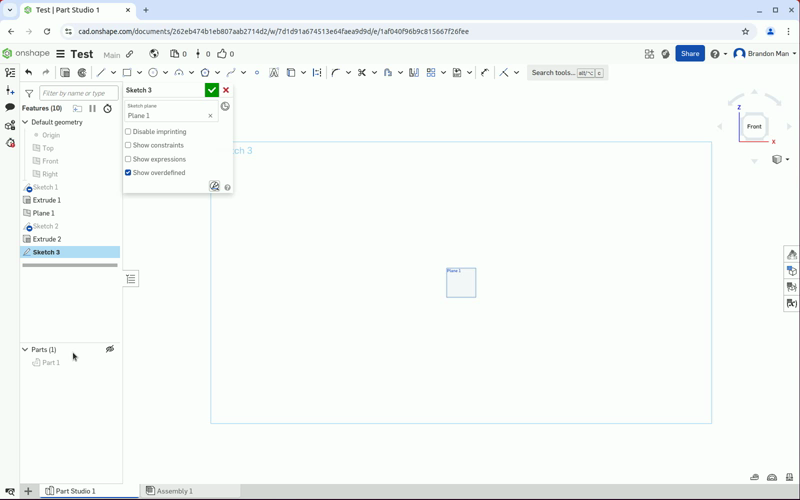
key(a)
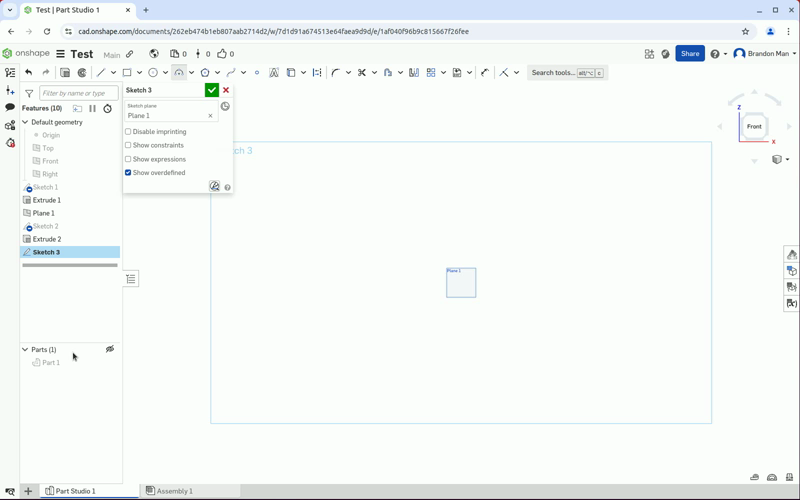
key_down(shift)
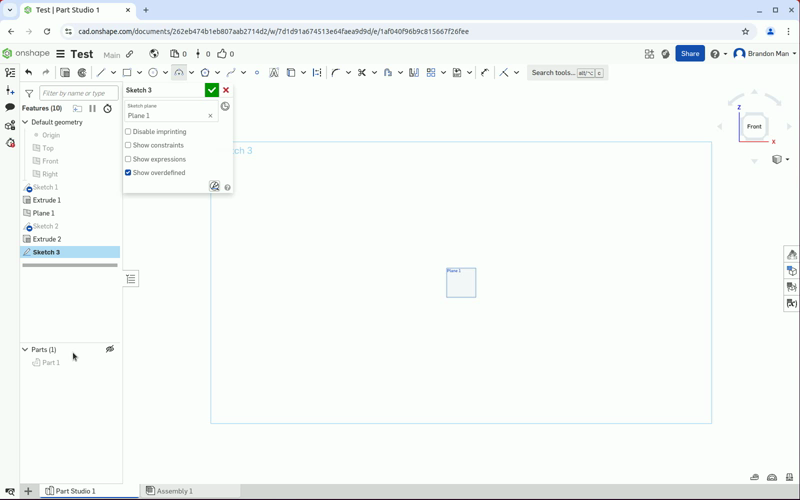
mouse_move(376, 217)
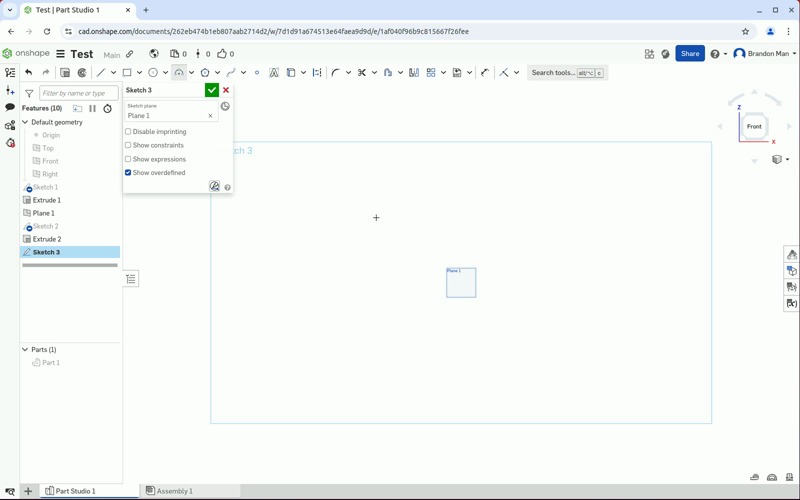
click(376, 217)
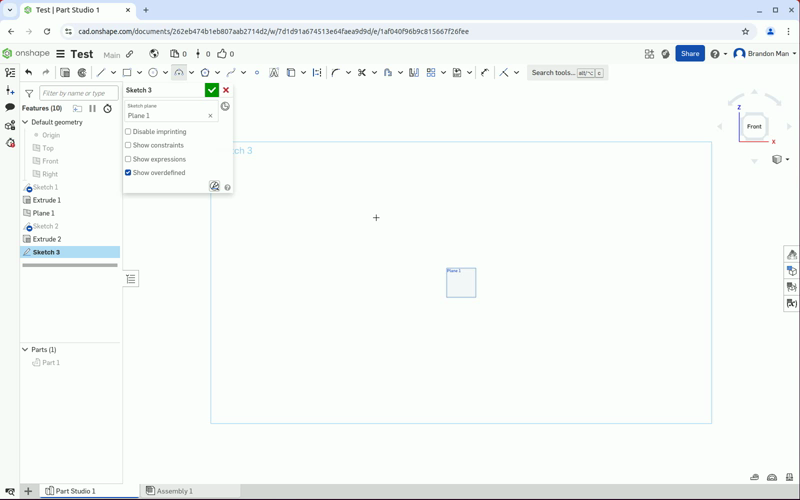
key_up(shift)
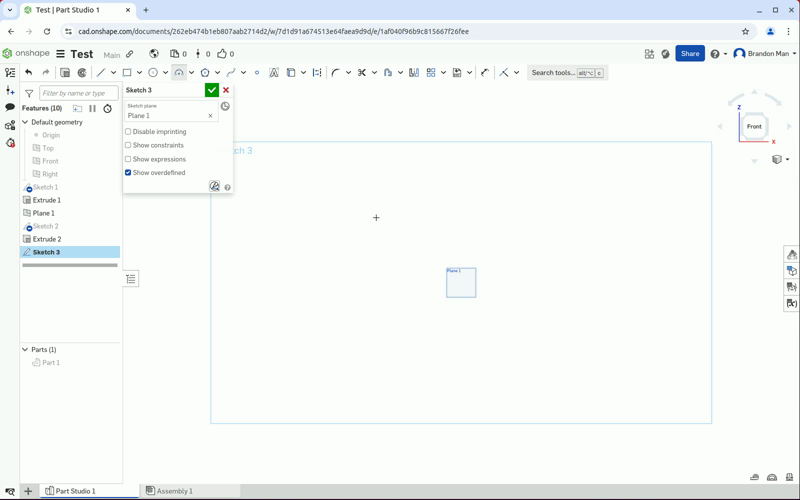
key_down(shift)
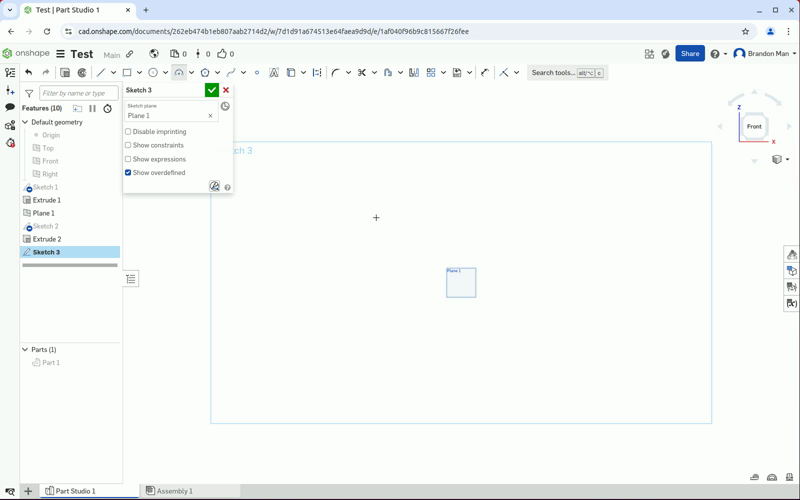
mouse_move(396, 197)
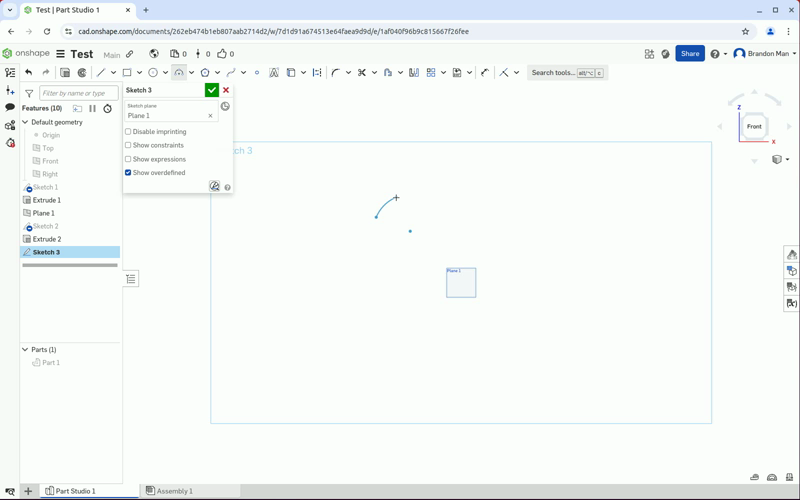
click(396, 197)
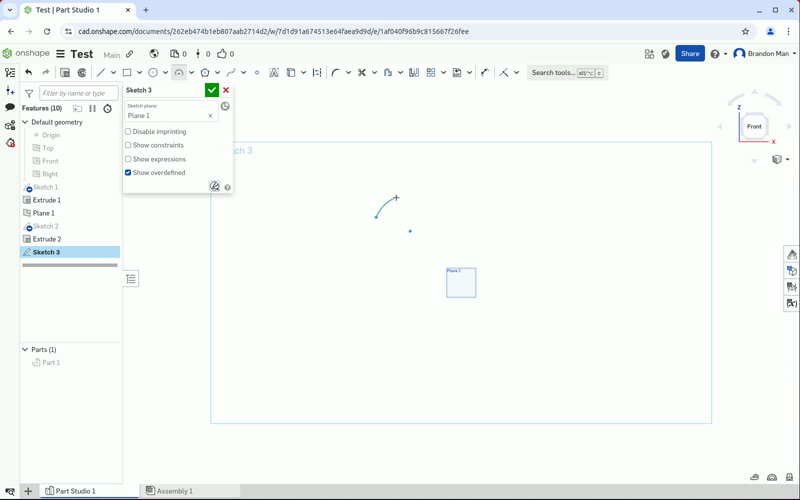
mouse_move(390, 211)
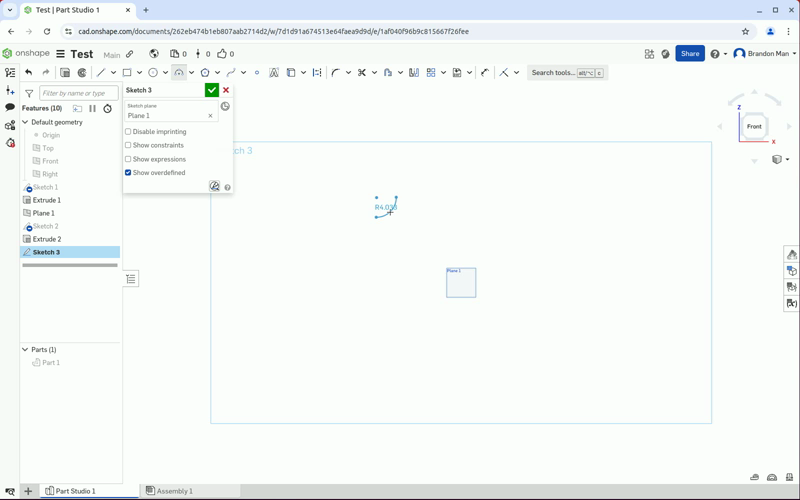
click(390, 211)
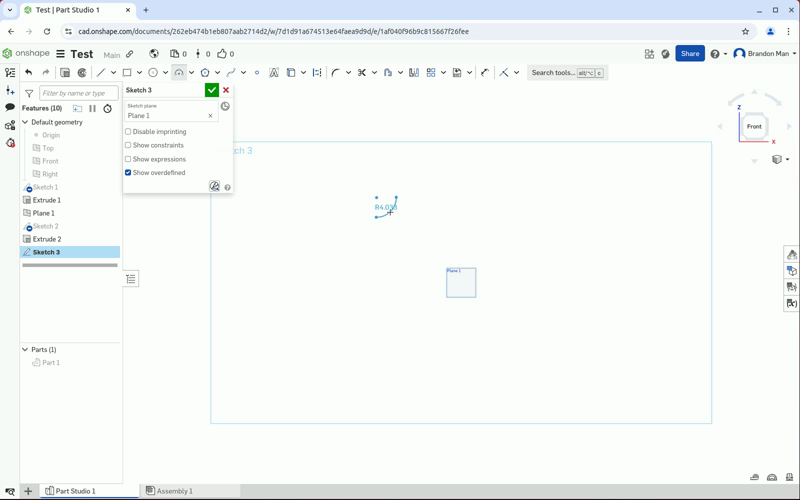
key_up(shift)
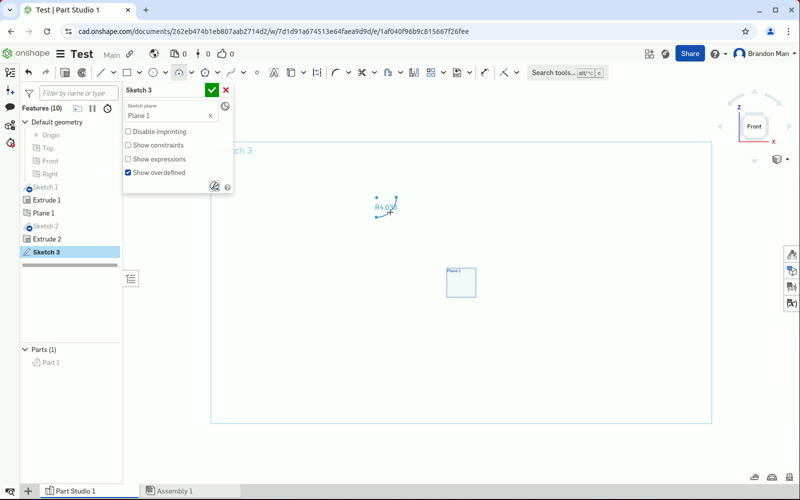
key(esc)
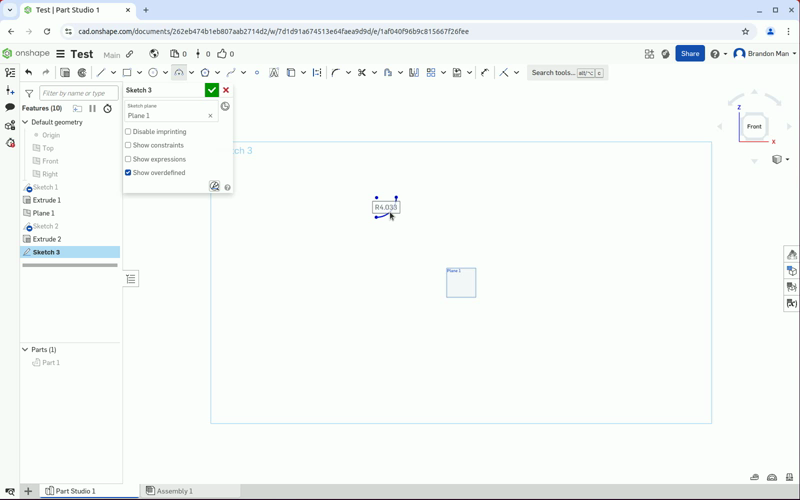
key(l)
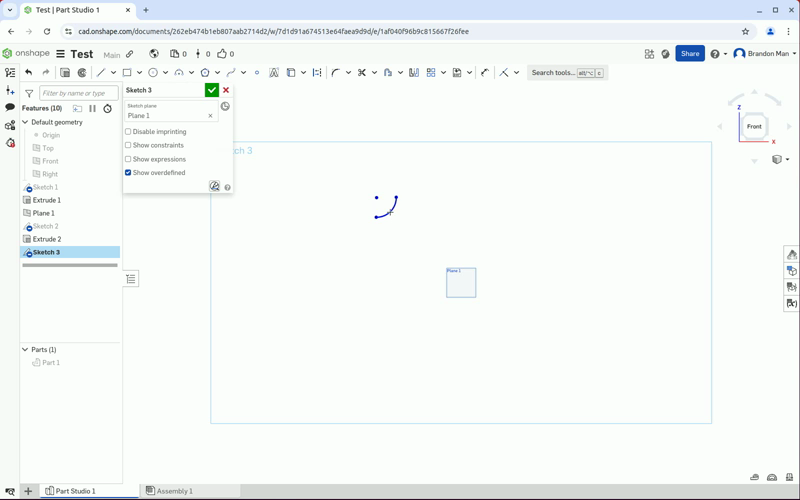
mouse_move(396, 197)
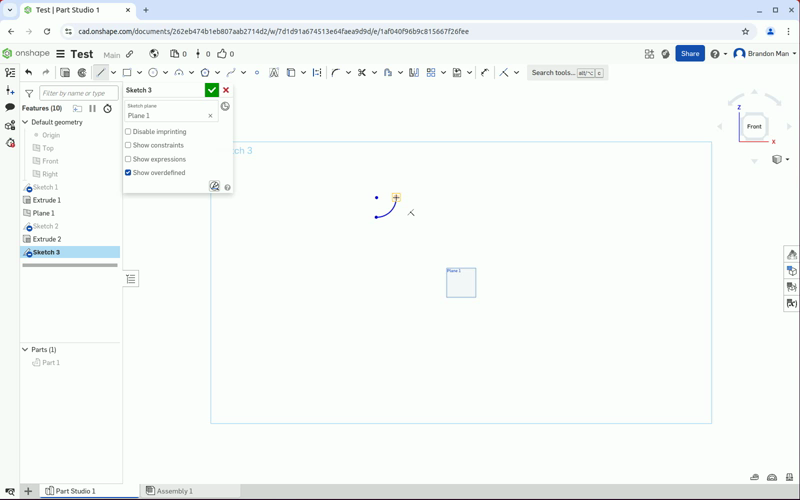
click(396, 197)
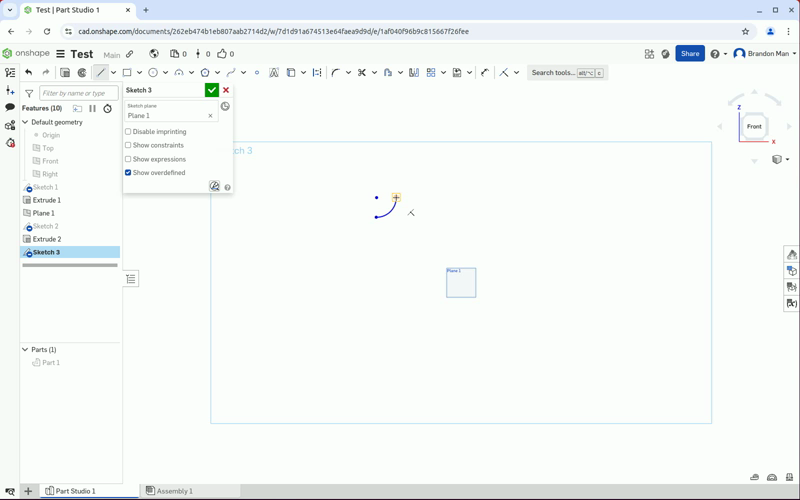
key_down(shift)
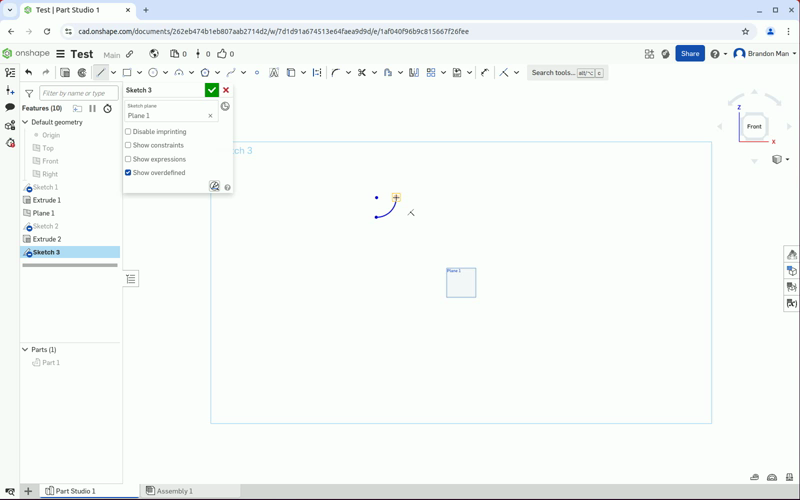
mouse_move(426, 197)
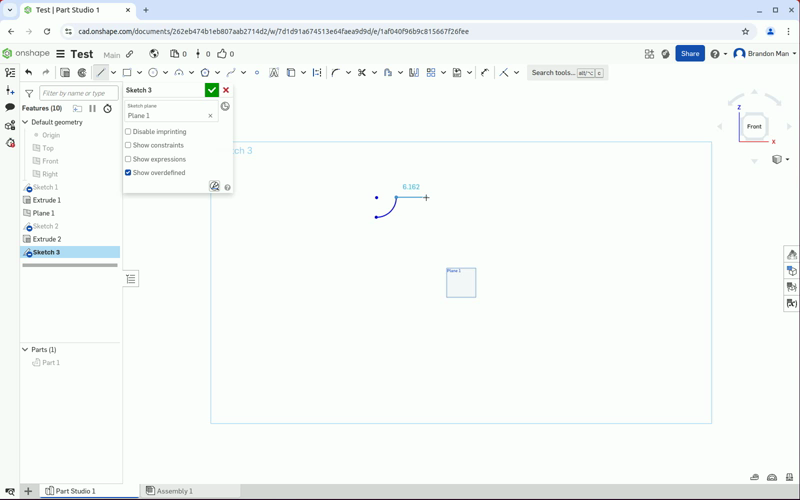
mouse_move(376, 197)
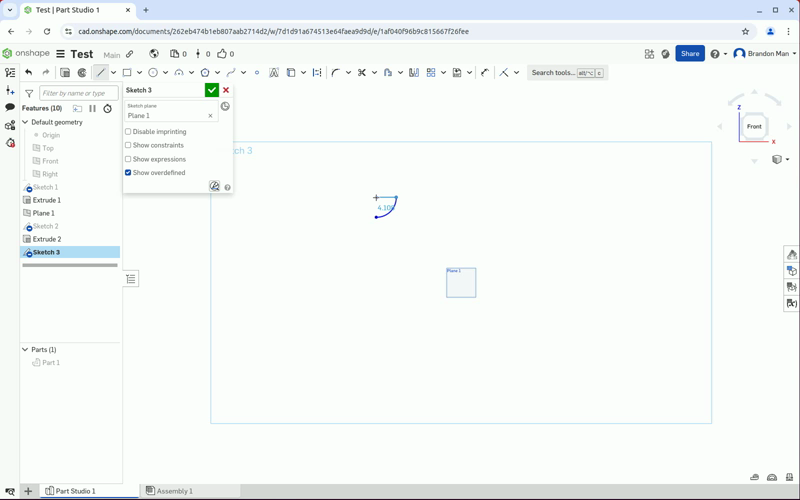
click(376, 197)
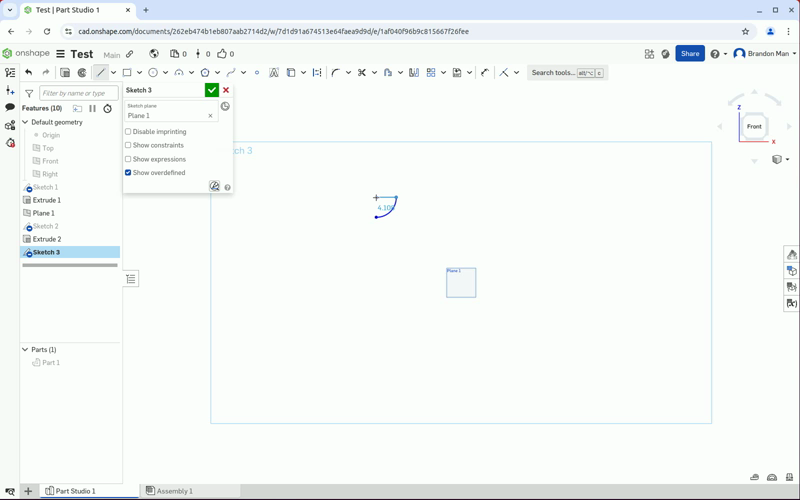
key_up(shift)
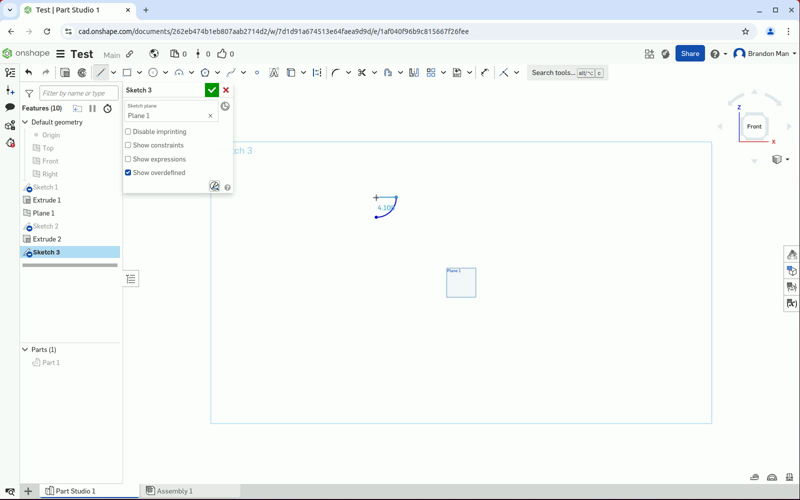
mouse_move(406, 197)
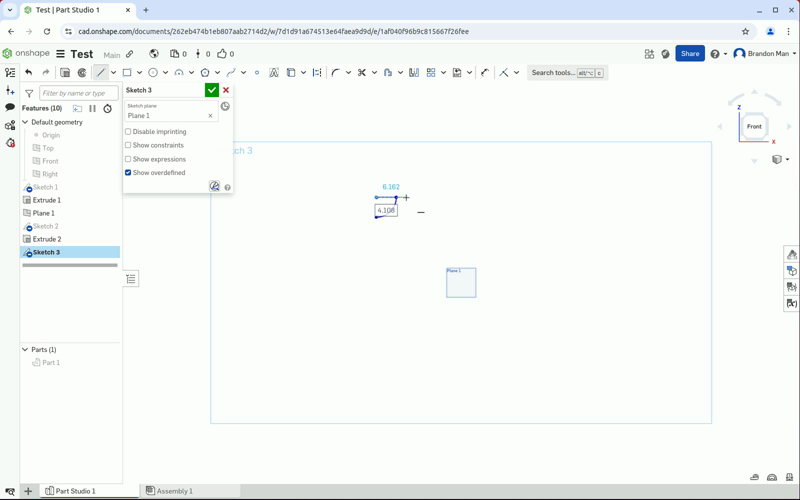
key_down(shift)
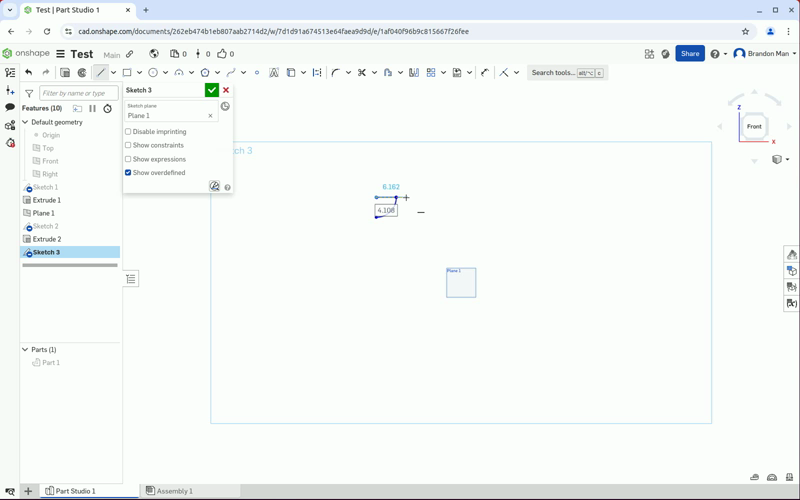
mouse_move(376, 217)
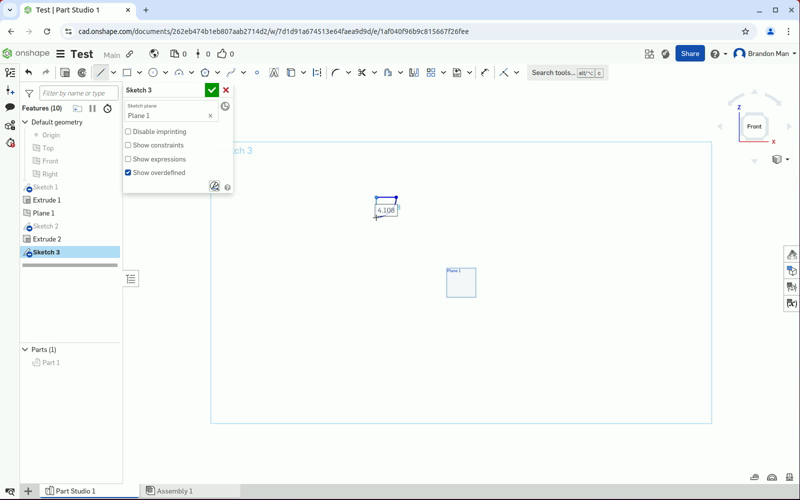
key_up(shift)
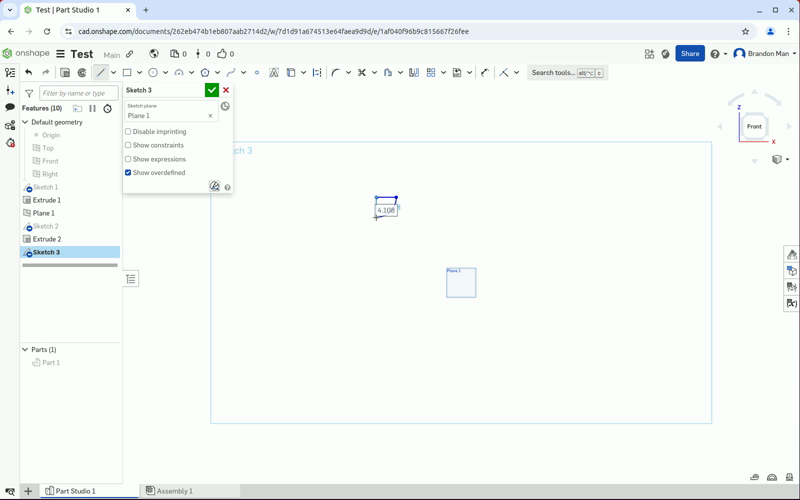
click(376, 217)
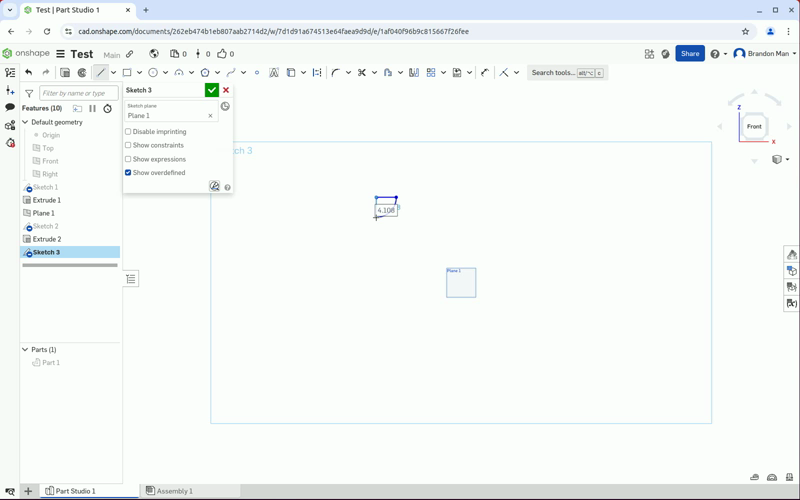
key(esc)
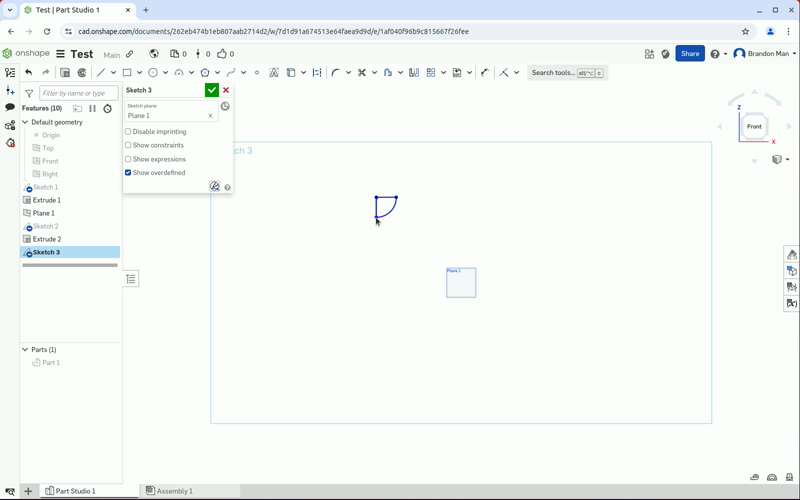
mouse_move(379, 212)
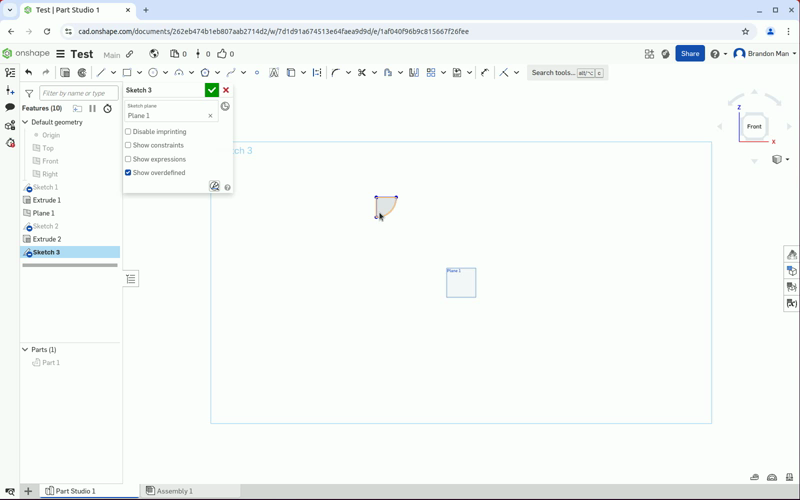
scroll(6)
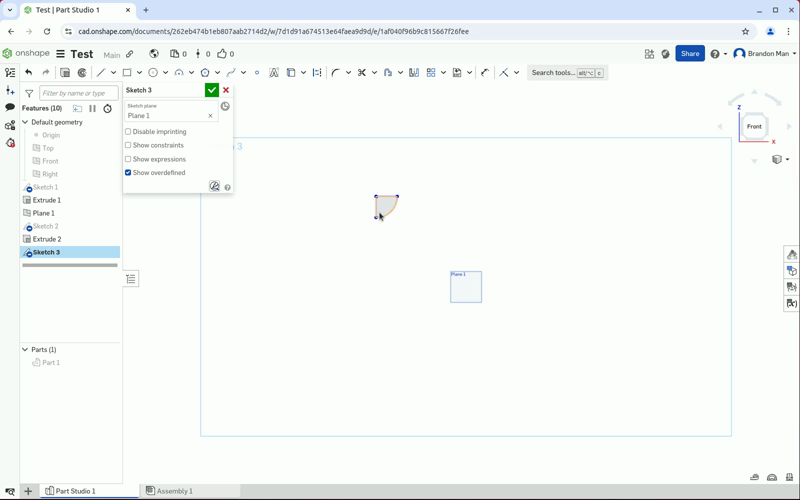
scroll(6)
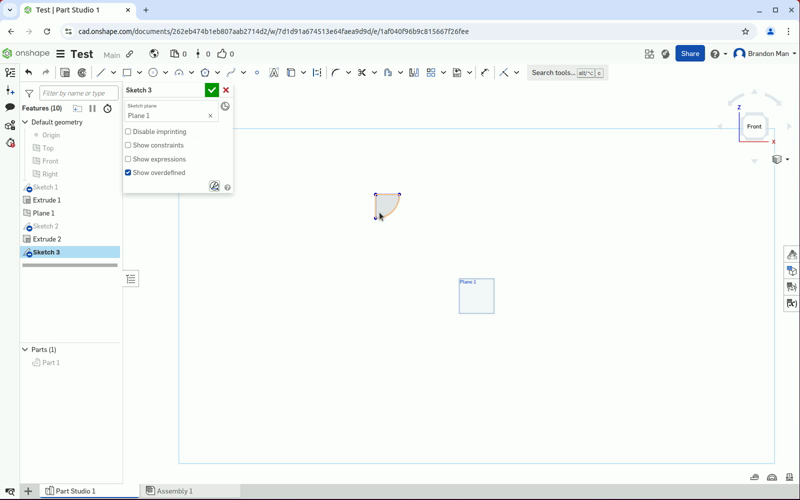
scroll(6)
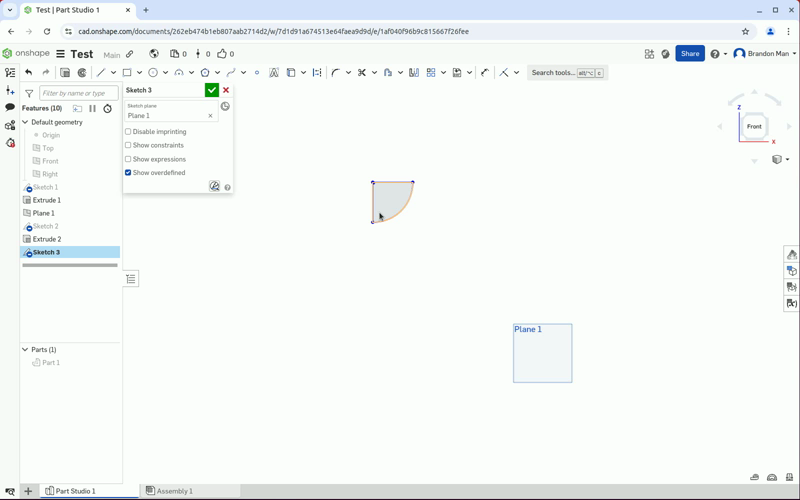
scroll(6)
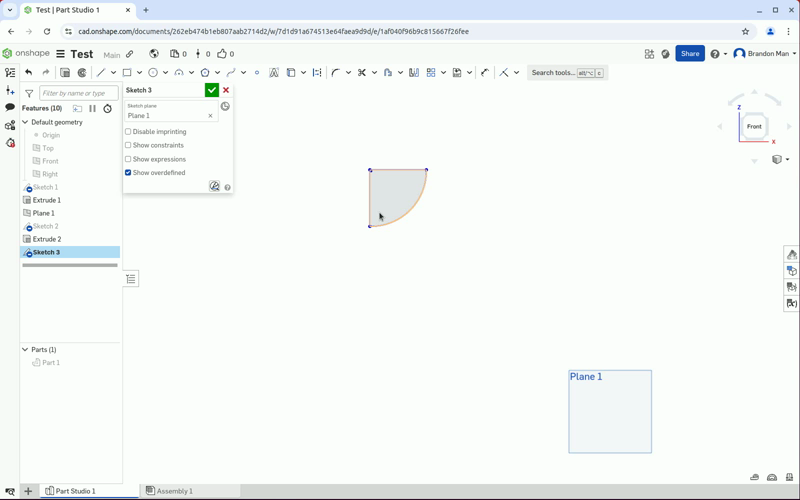
scroll(6)
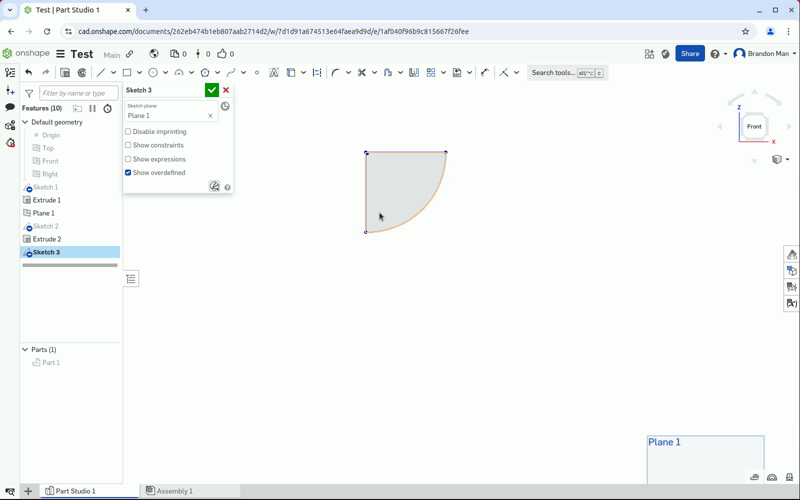
scroll(6)
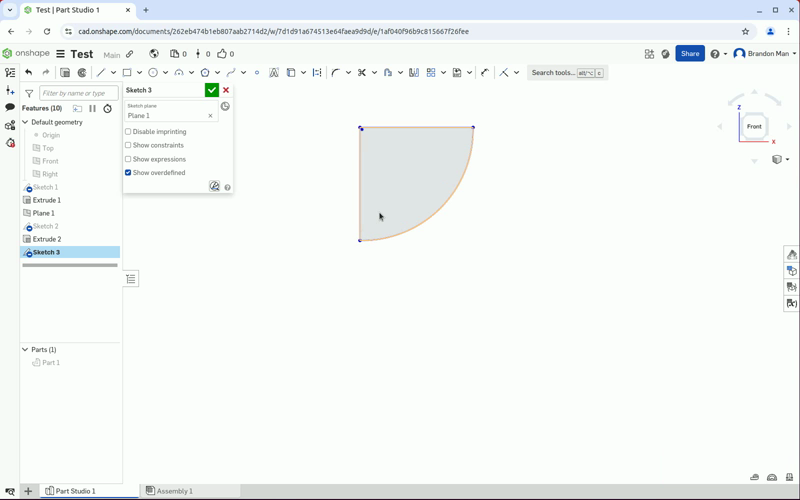
scroll(6)
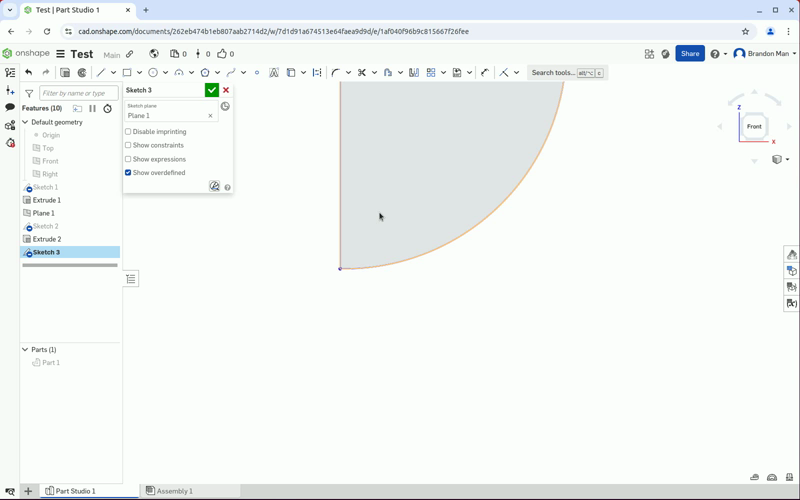
click(379, 212)
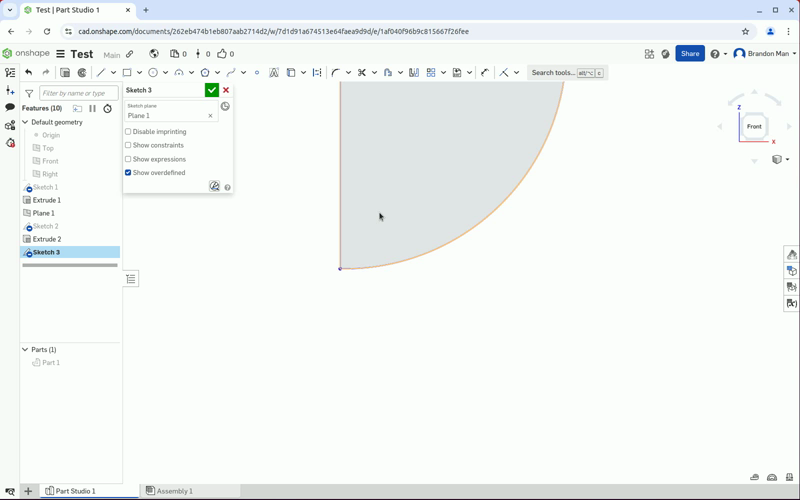
scroll(-6)
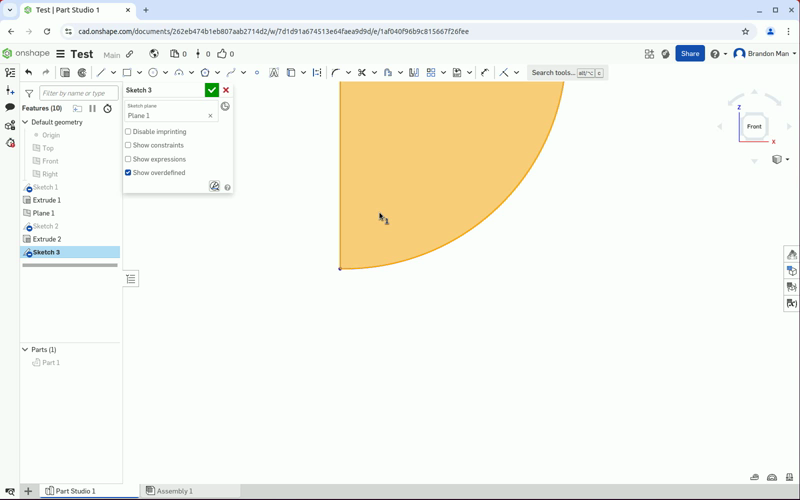
scroll(-6)
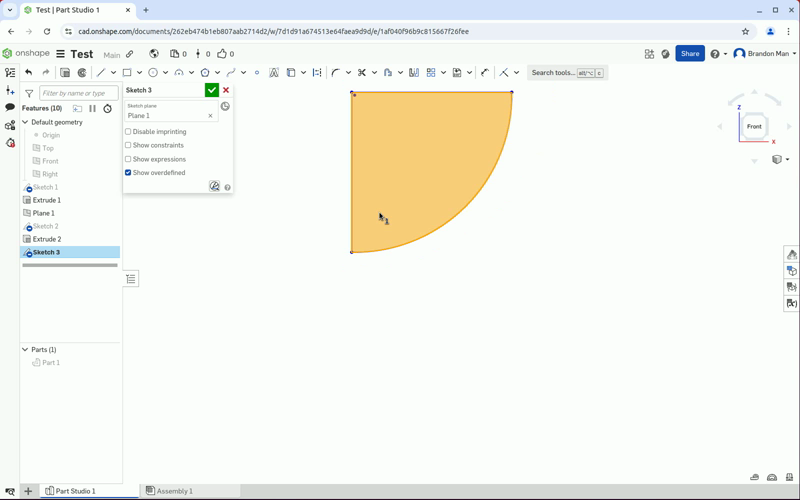
scroll(-6)
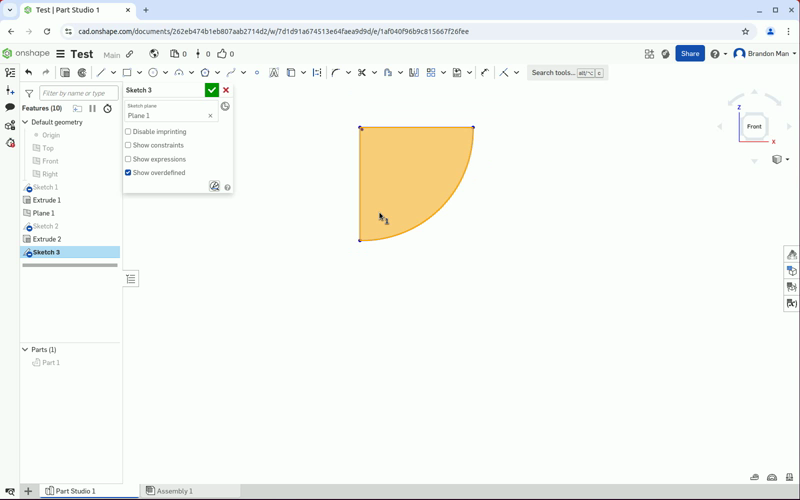
scroll(-6)
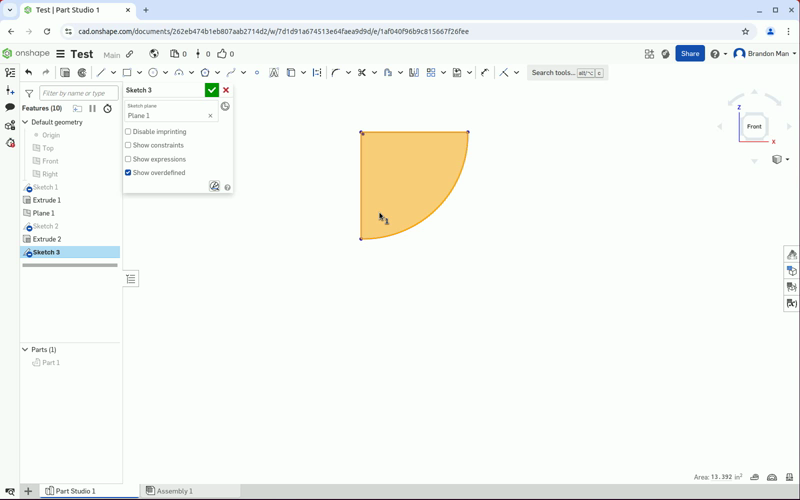
scroll(-6)
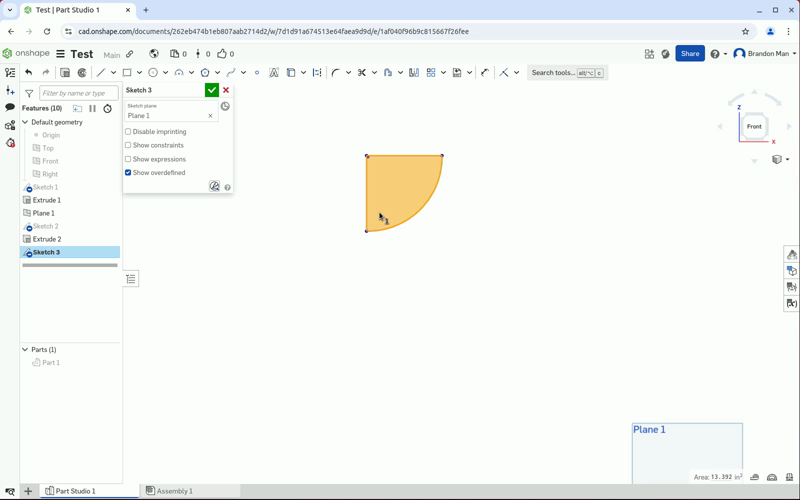
scroll(-6)
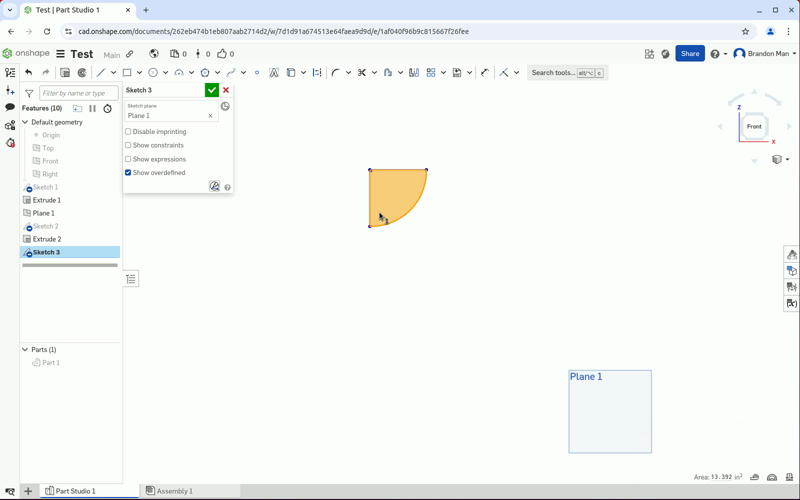
scroll(-6)
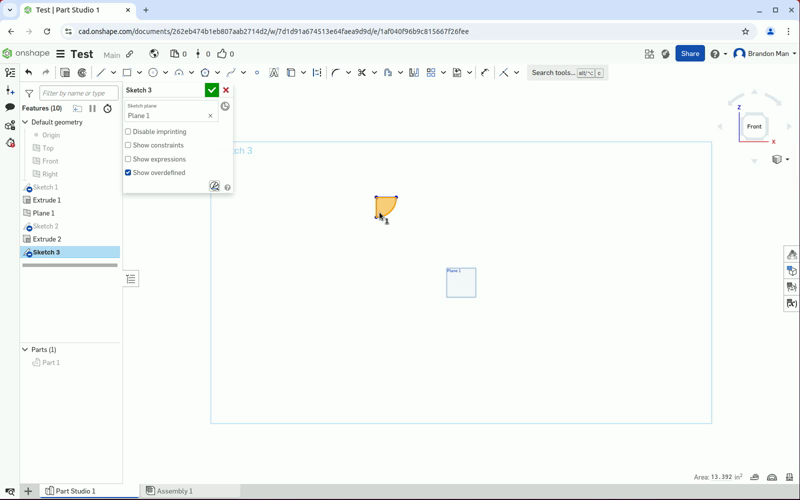
mouse_move(73, 352)
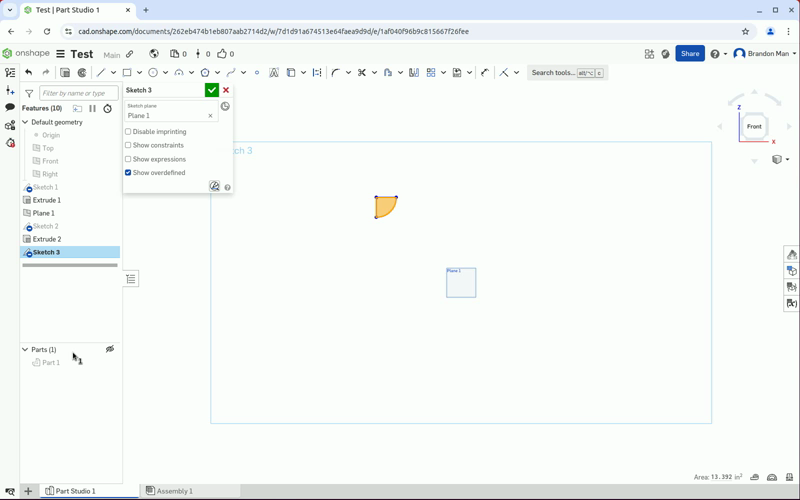
key(shift+y)
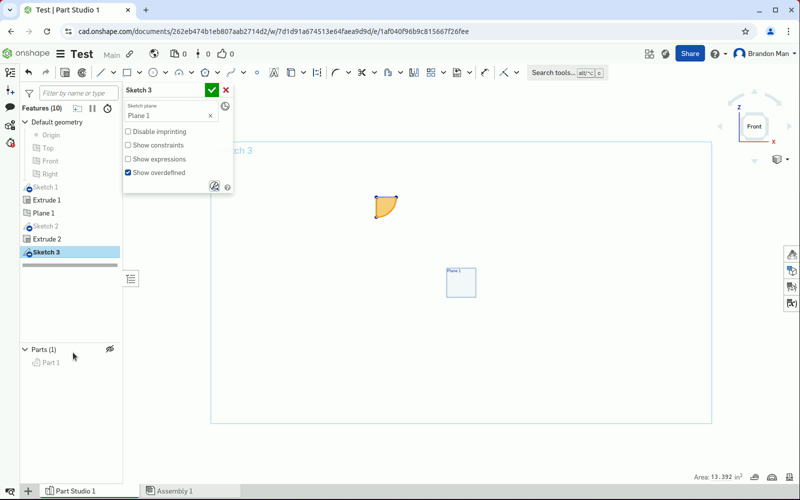
key(shift+e)
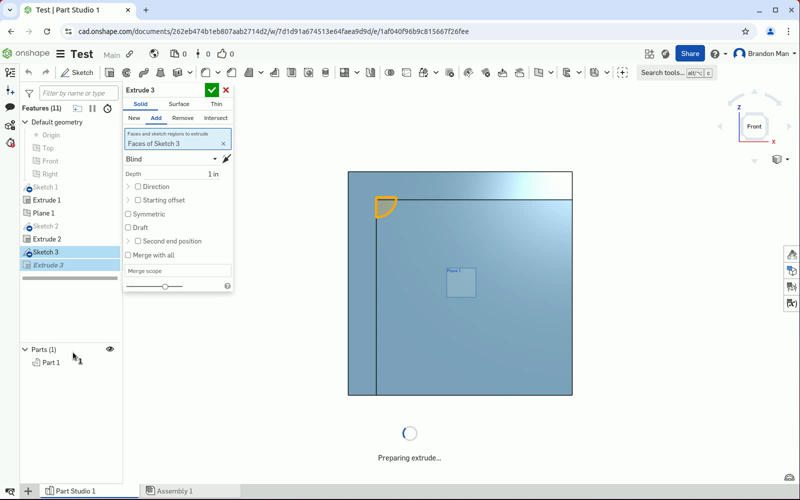
mouse_move(143, 106)
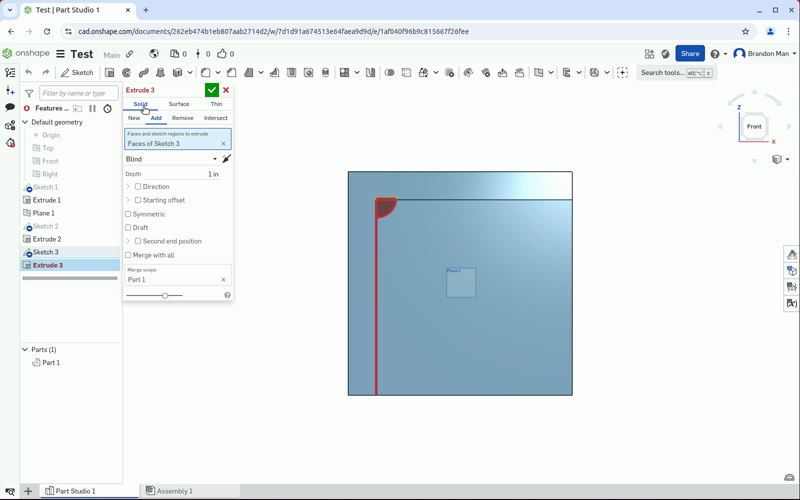
click(143, 106)
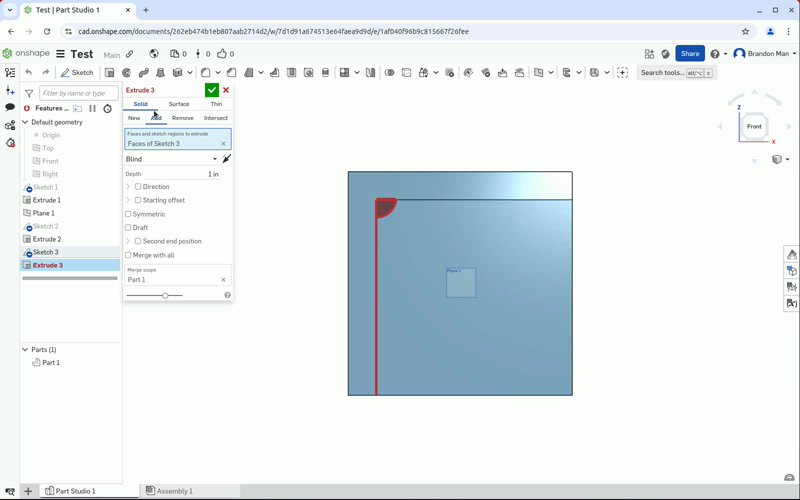
mouse_move(186, 120)
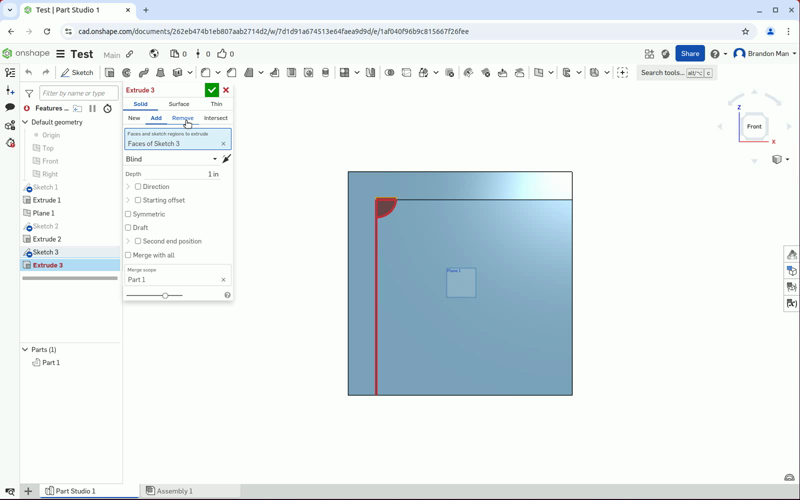
click(186, 120)
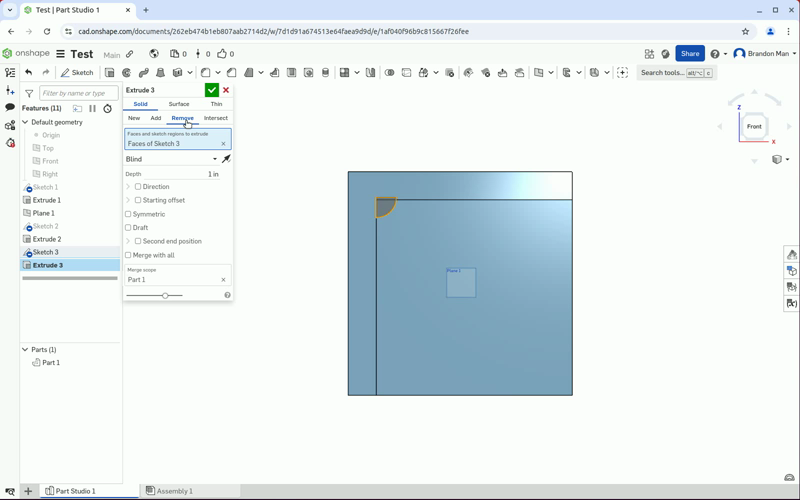
key(tab, 4)
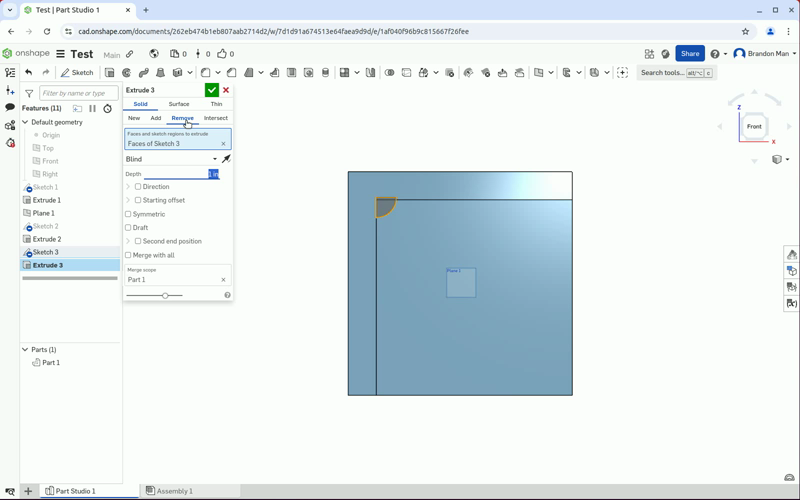
text(17.331)
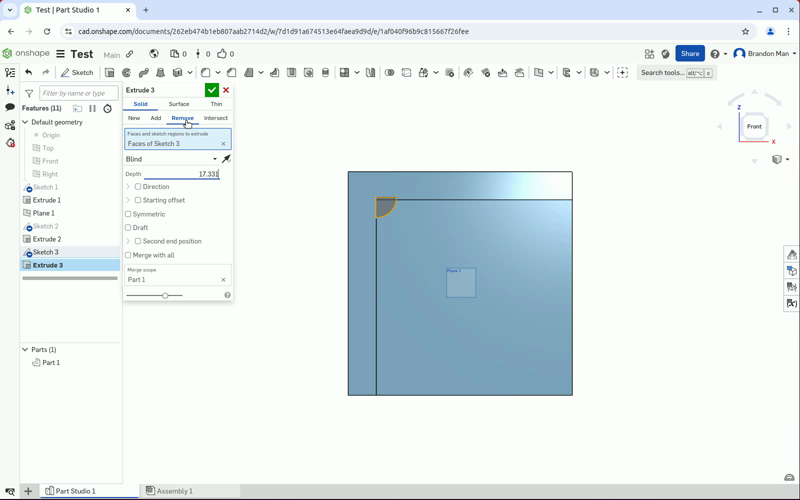
key(tab, 6)
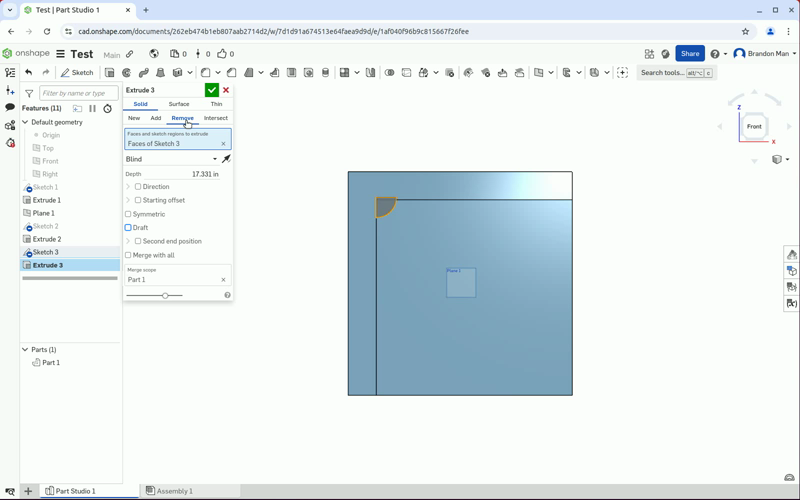
key(space)
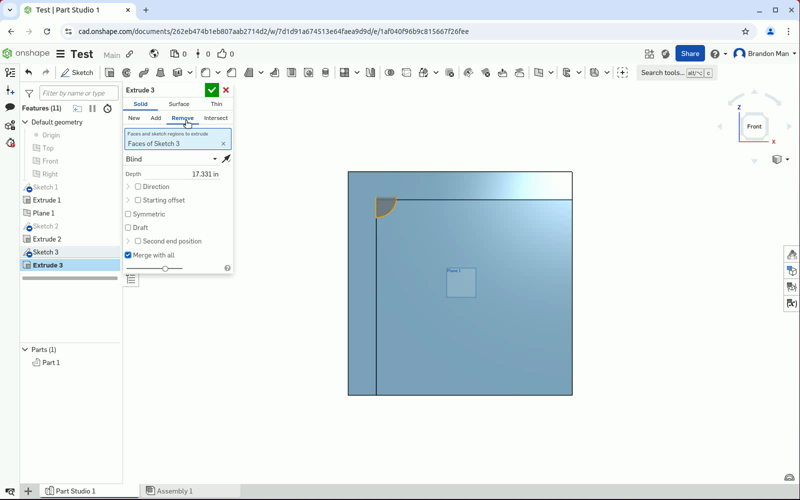
key(enter)
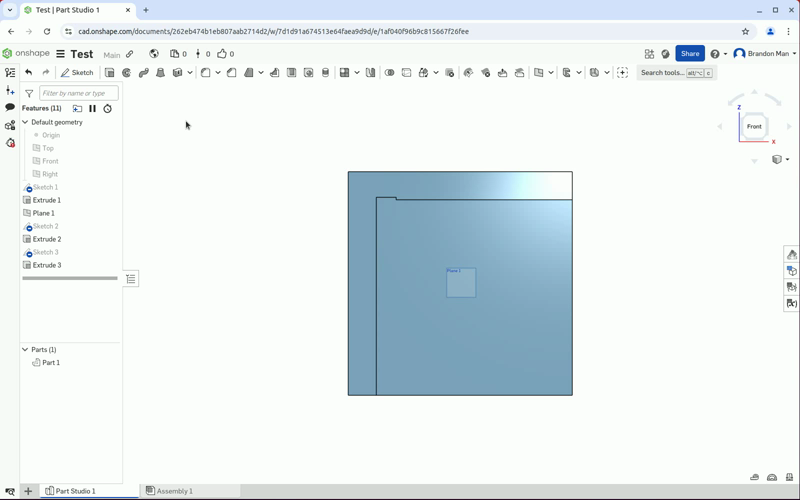
key(shift+h)
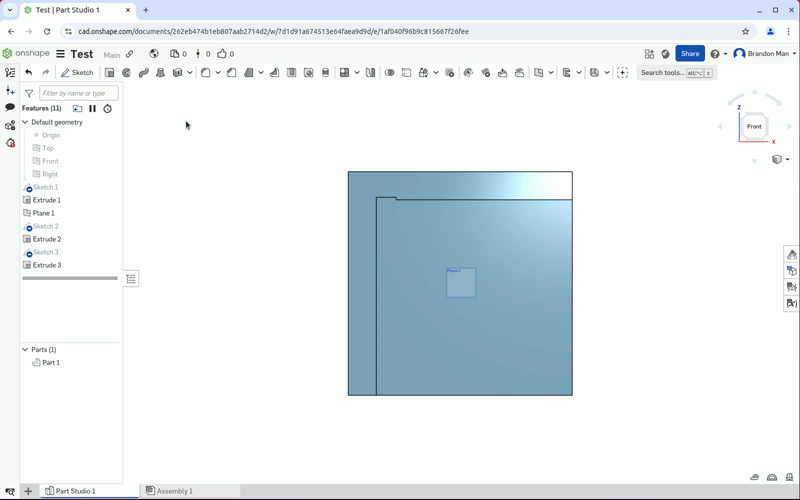
key(shift+h)
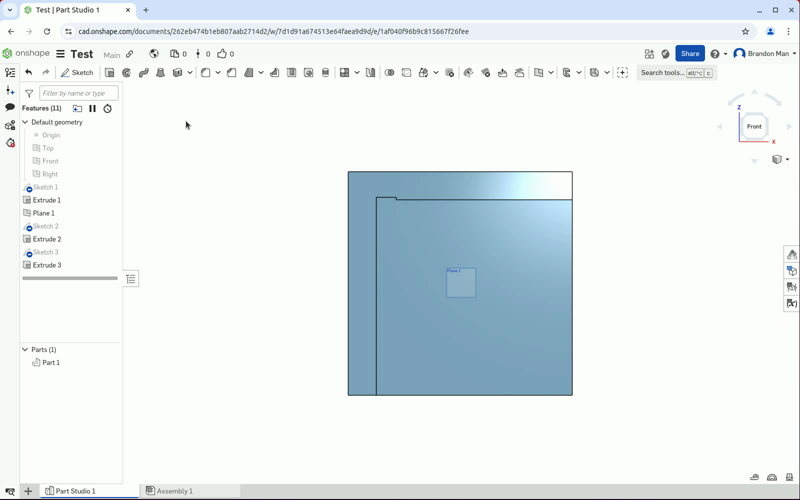
mouse_move(73, 189)
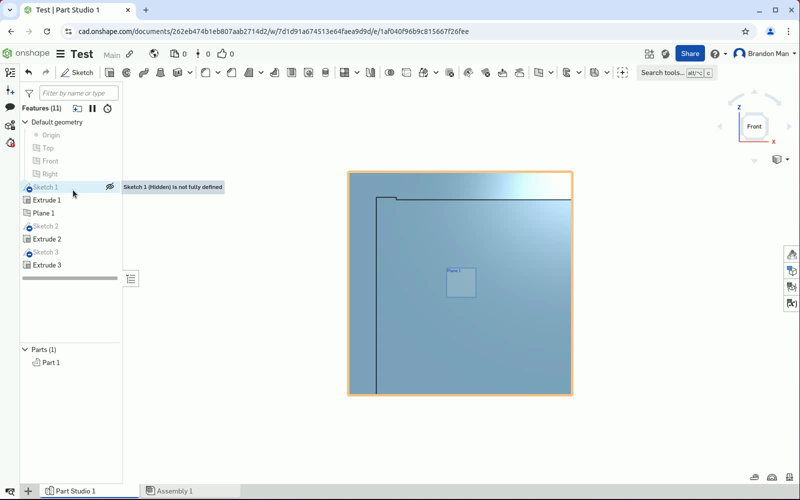
click(73, 189)
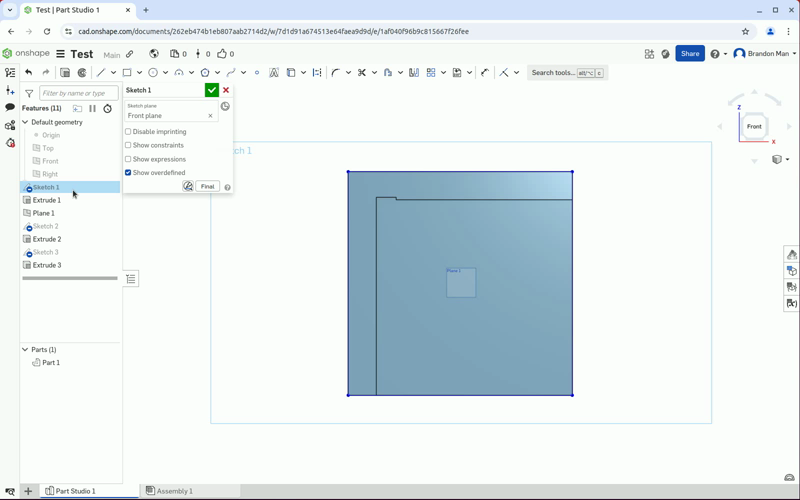
mouse_move(229, 92)
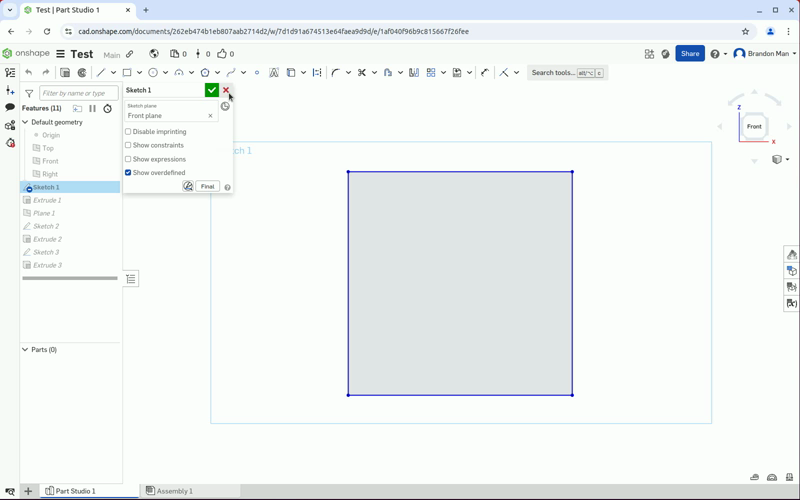
click(229, 92)
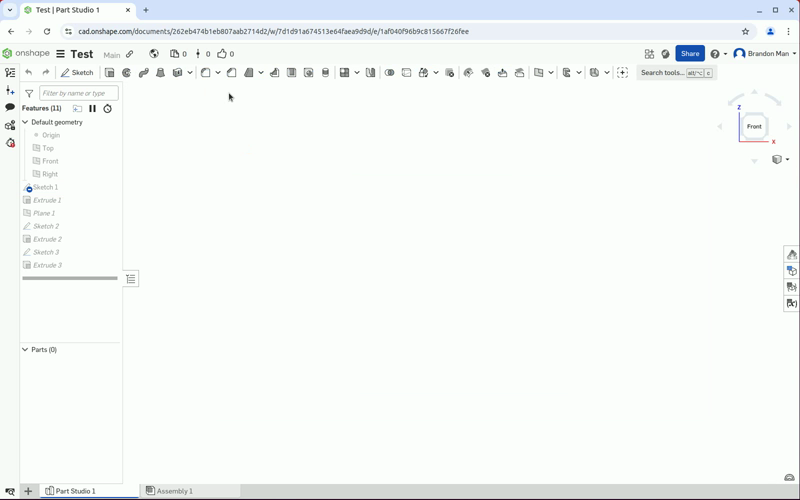
key(shift+s)
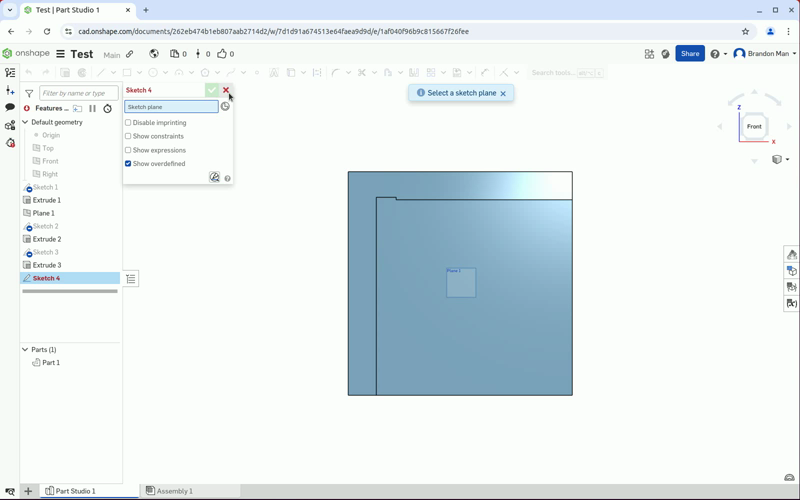
mouse_move(73, 215)
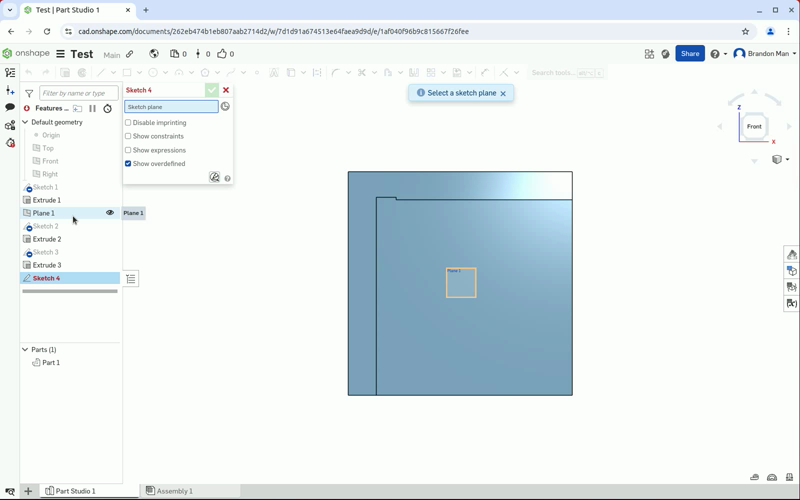
click(73, 215)
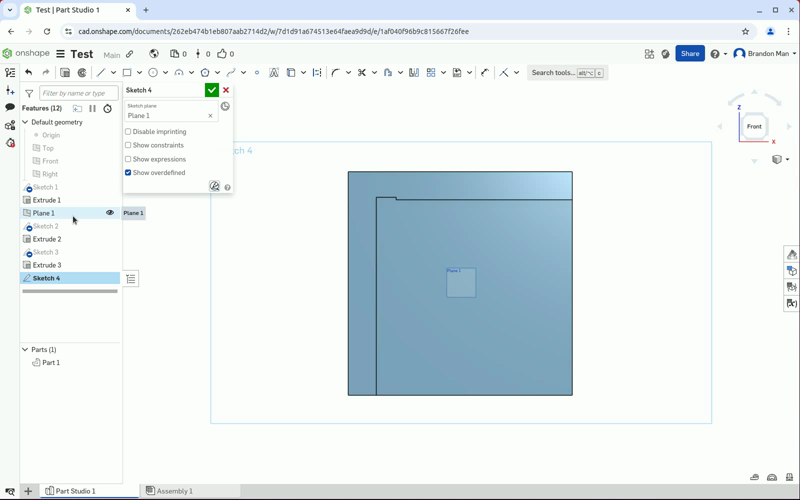
mouse_move(73, 352)
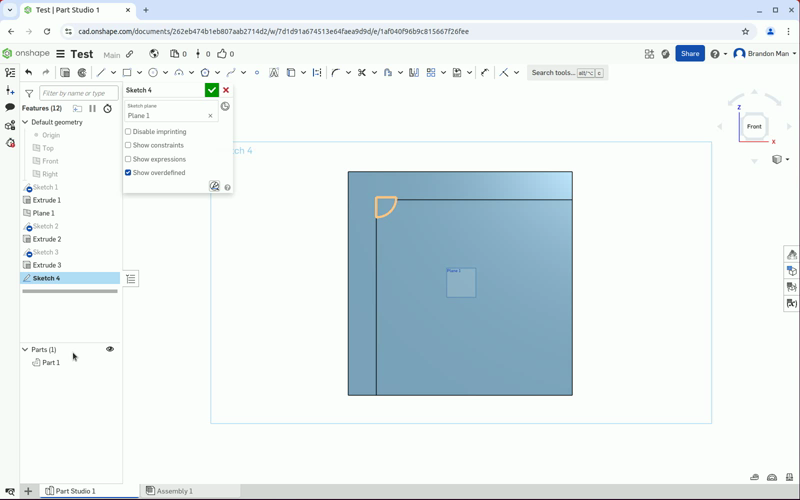
key(y)
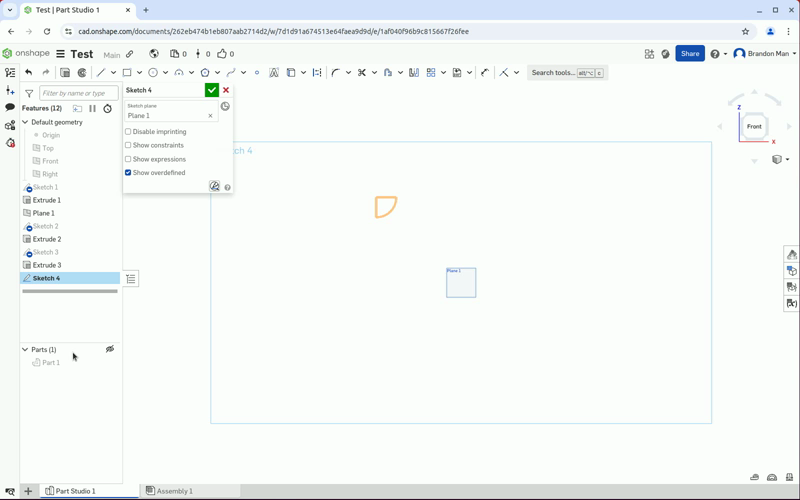
key(l)
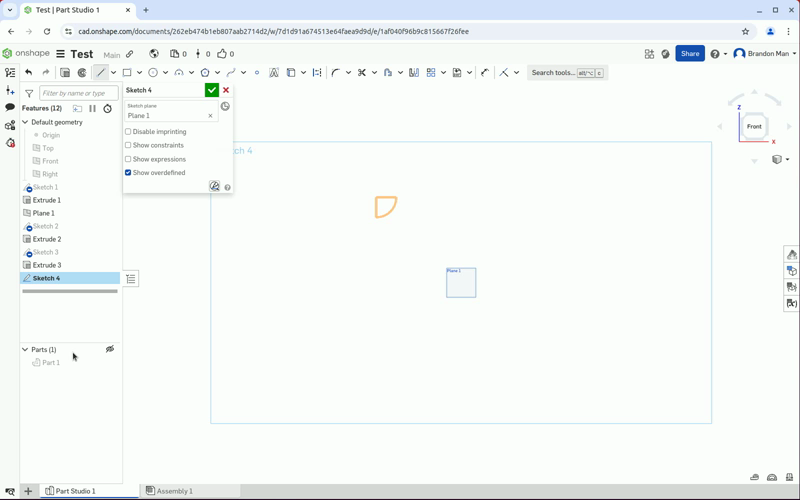
key_down(shift)
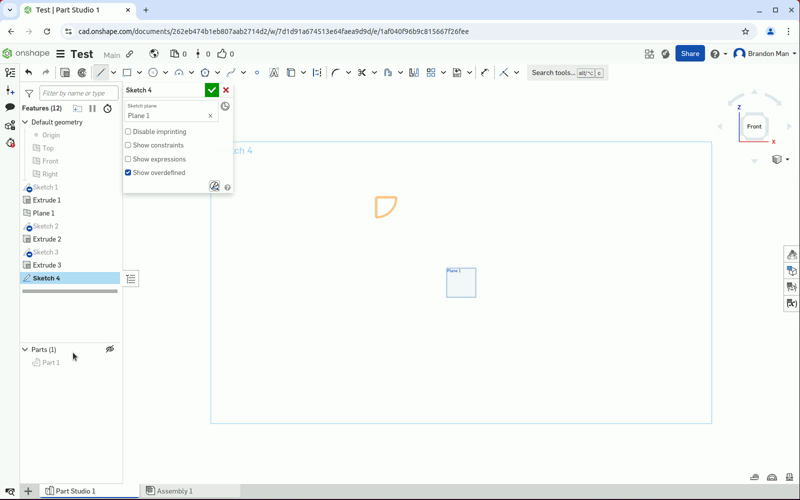
mouse_move(376, 217)
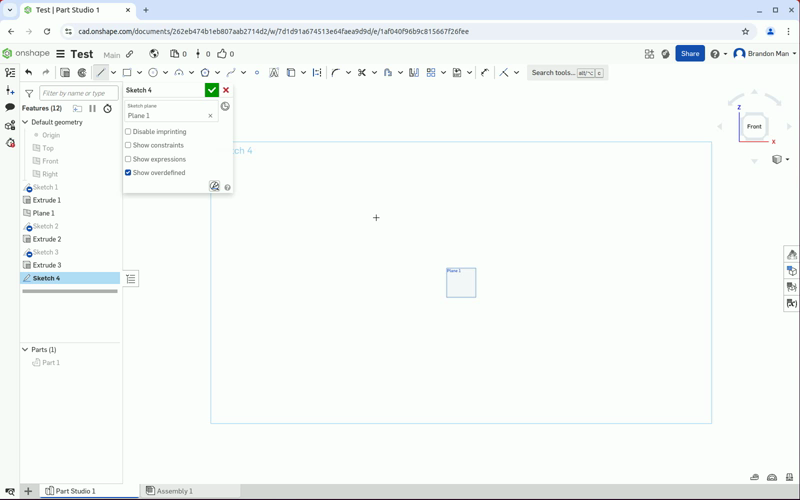
click(376, 217)
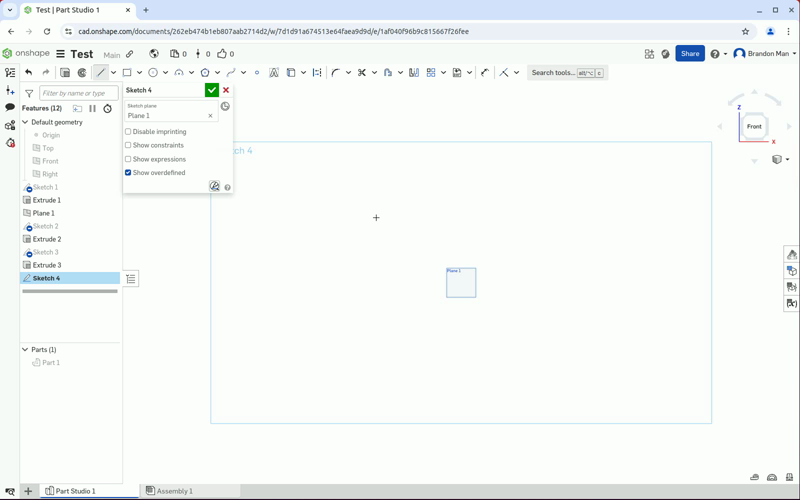
key_up(shift)
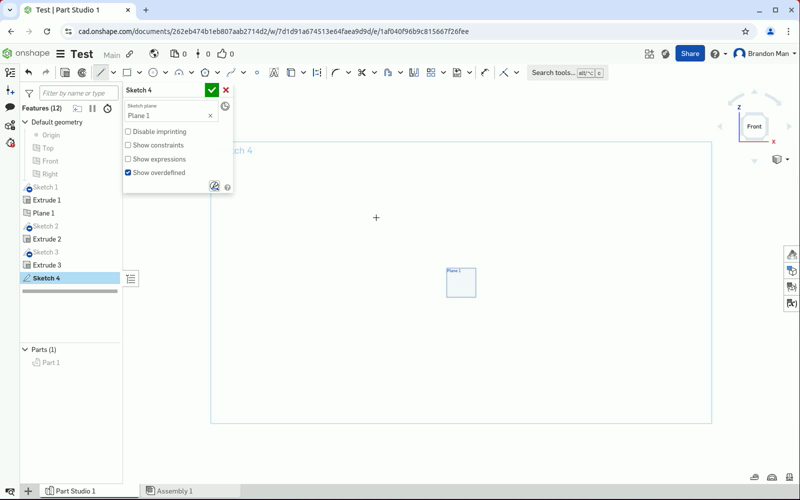
key_down(shift)
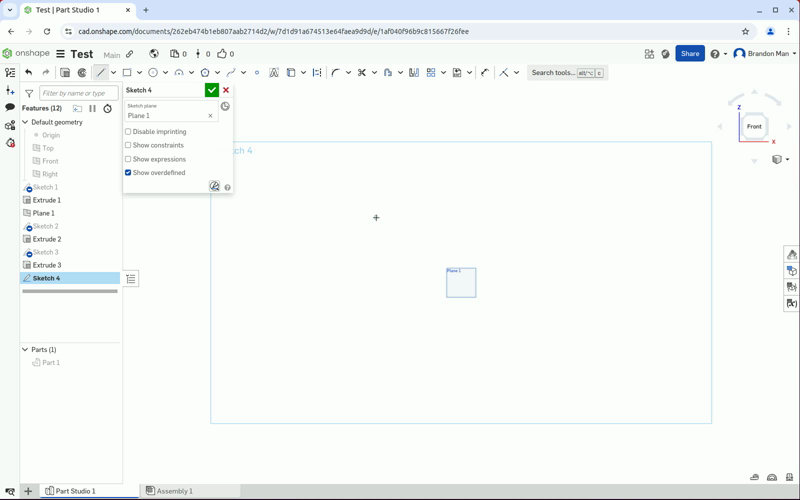
mouse_move(406, 217)
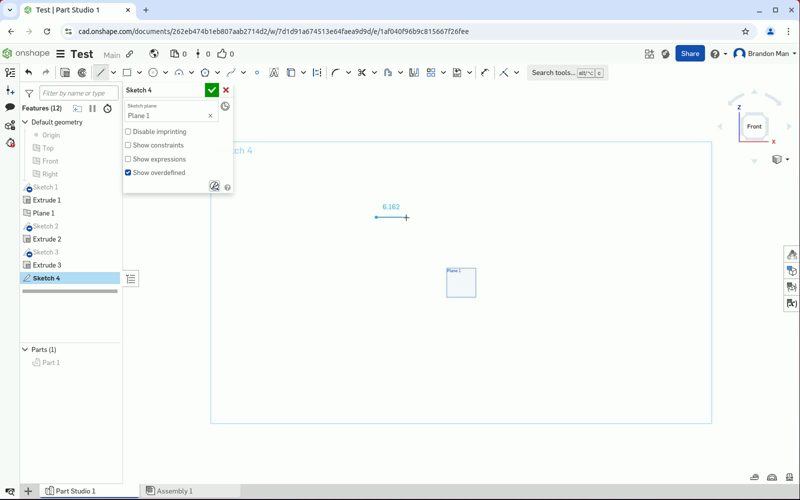
mouse_move(376, 198)
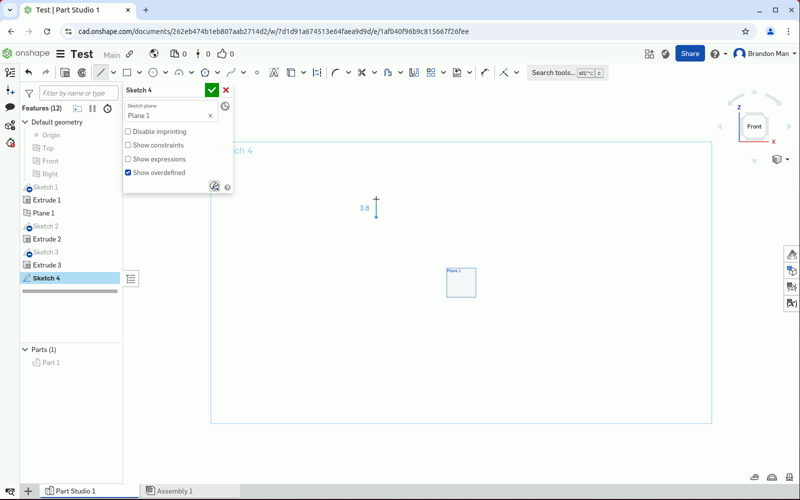
click(376, 198)
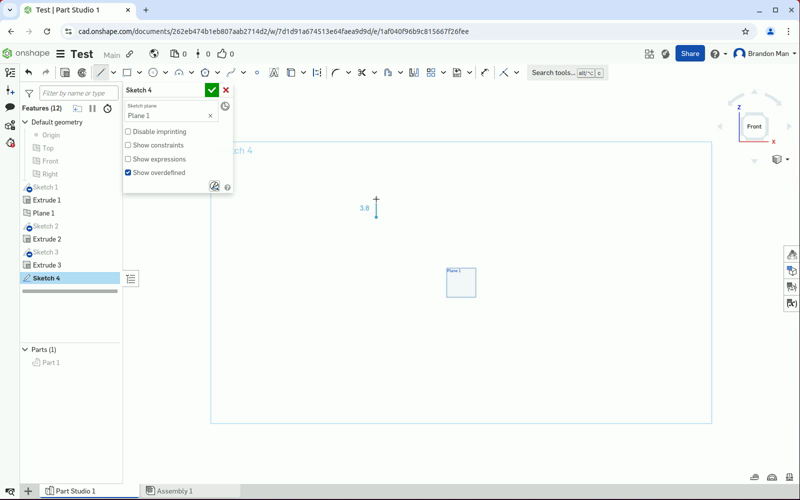
key_up(shift)
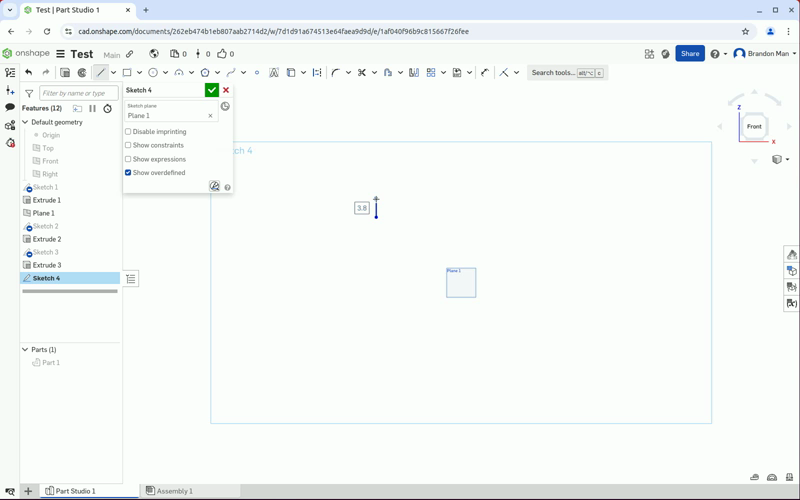
key_down(shift)
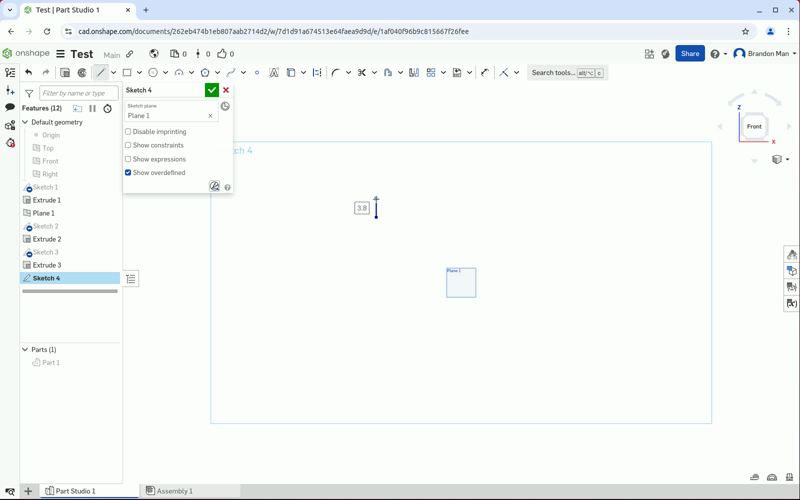
mouse_move(406, 198)
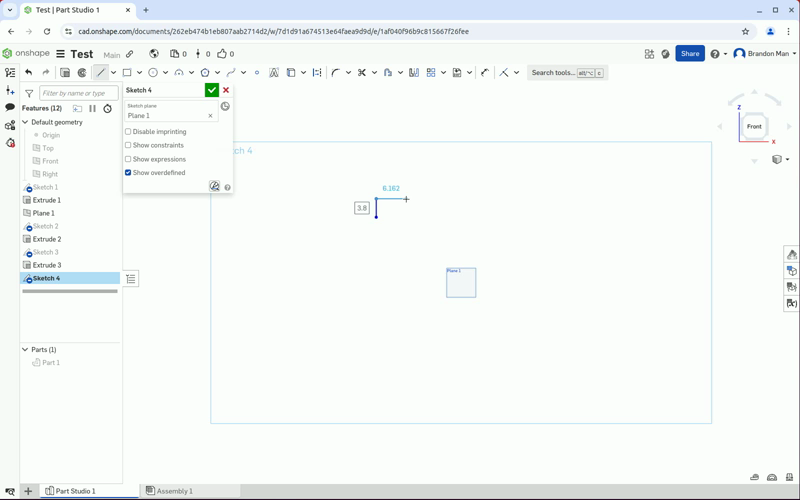
mouse_move(395, 198)
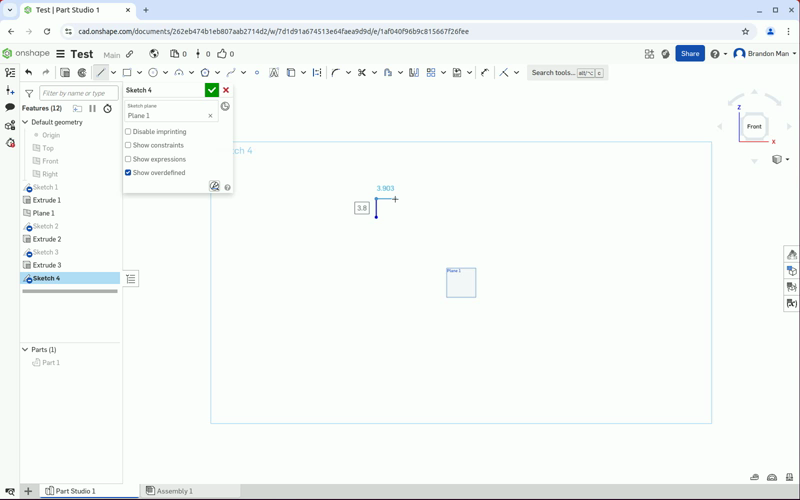
click(395, 198)
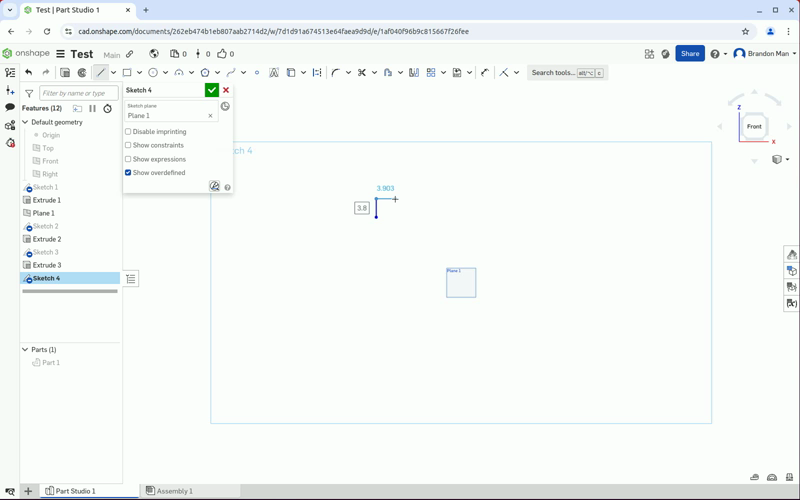
key_up(shift)
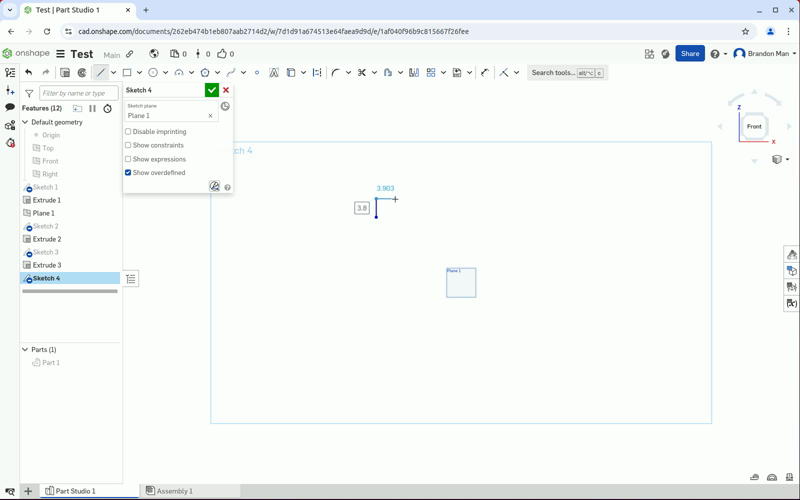
key(esc)
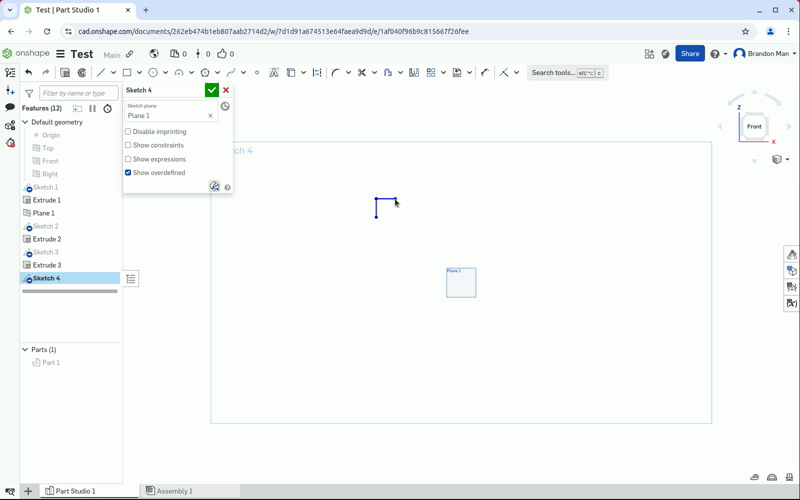
key(a)
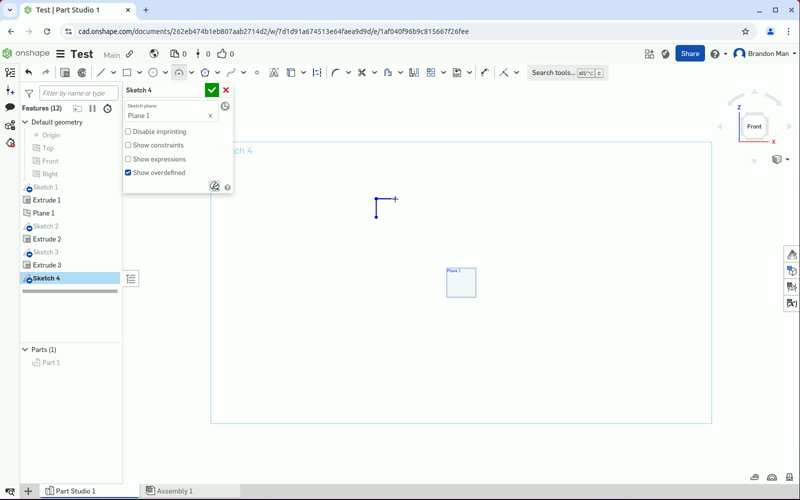
mouse_move(395, 198)
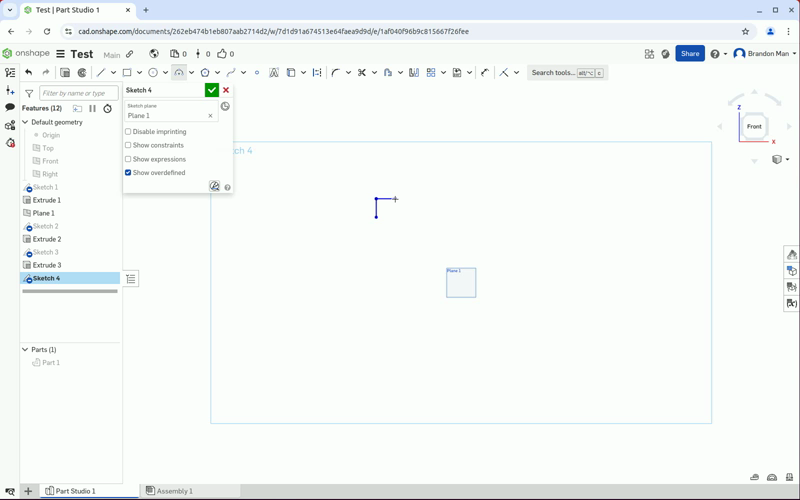
click(395, 198)
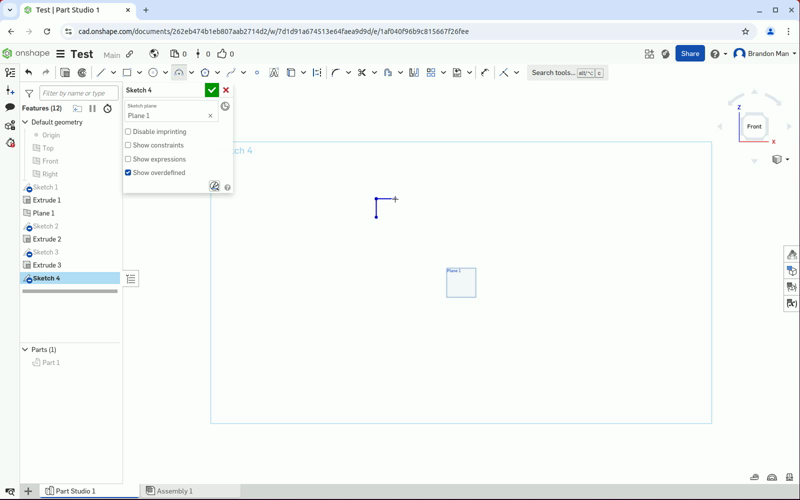
mouse_move(376, 217)
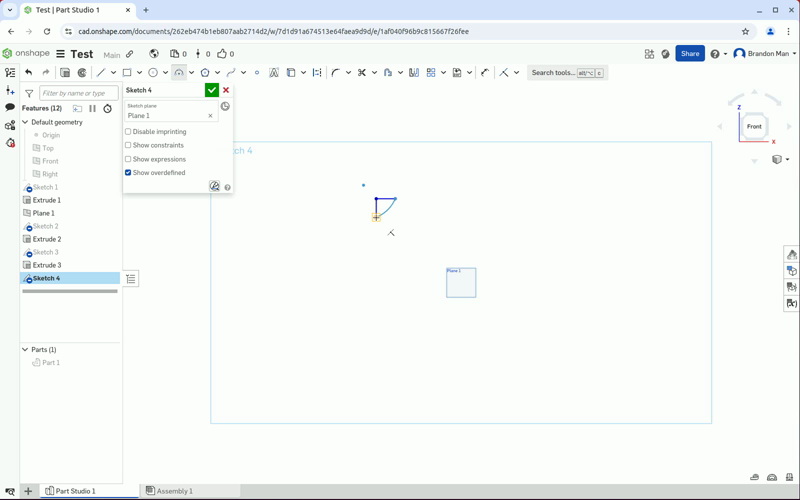
click(376, 217)
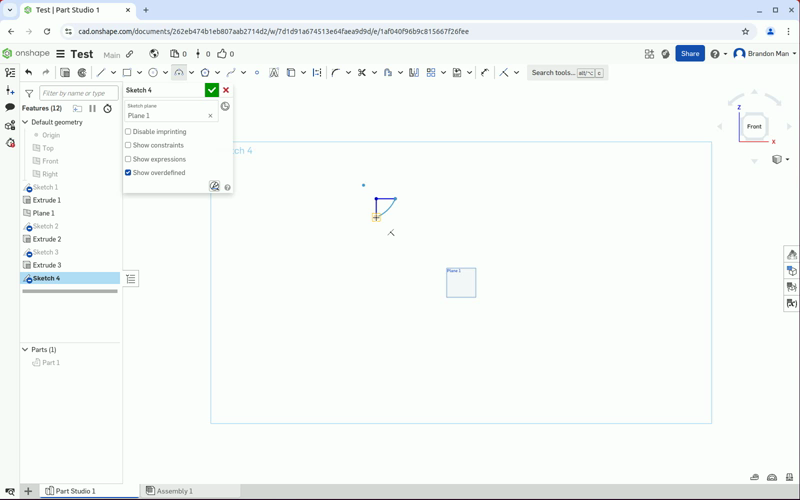
key_down(shift)
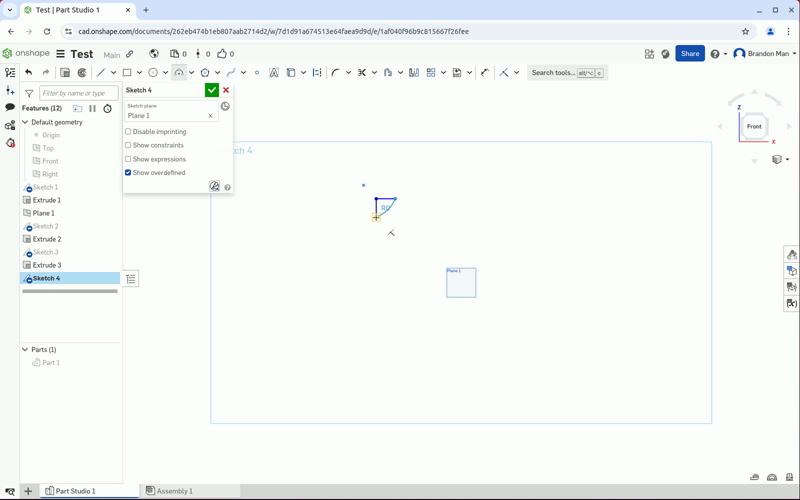
mouse_move(363, 185)
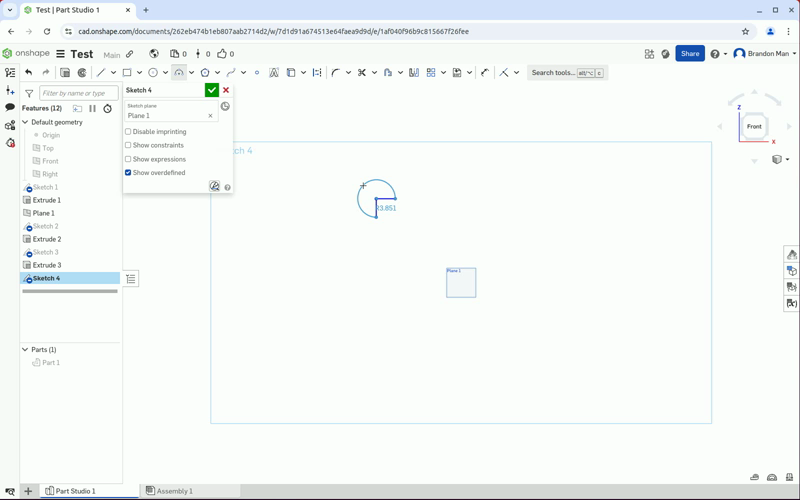
click(363, 185)
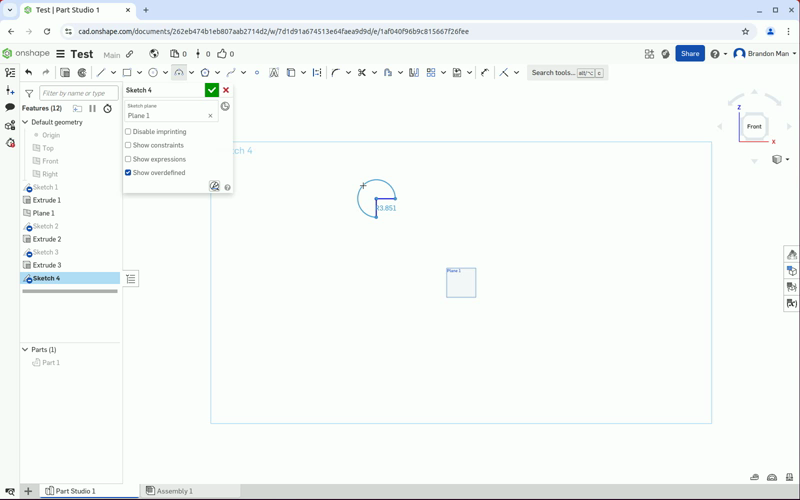
key_up(shift)
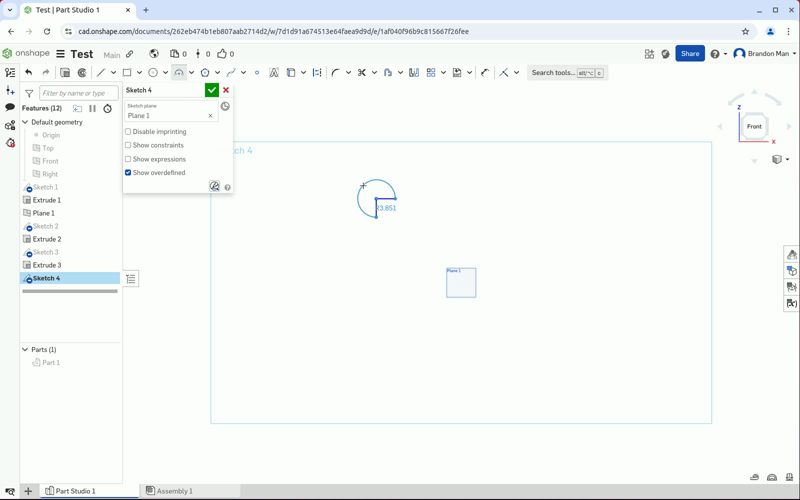
key(esc)
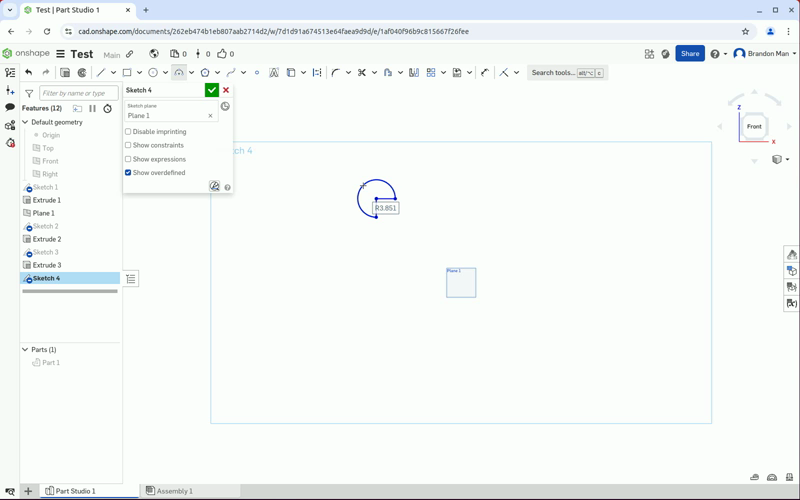
mouse_move(362, 187)
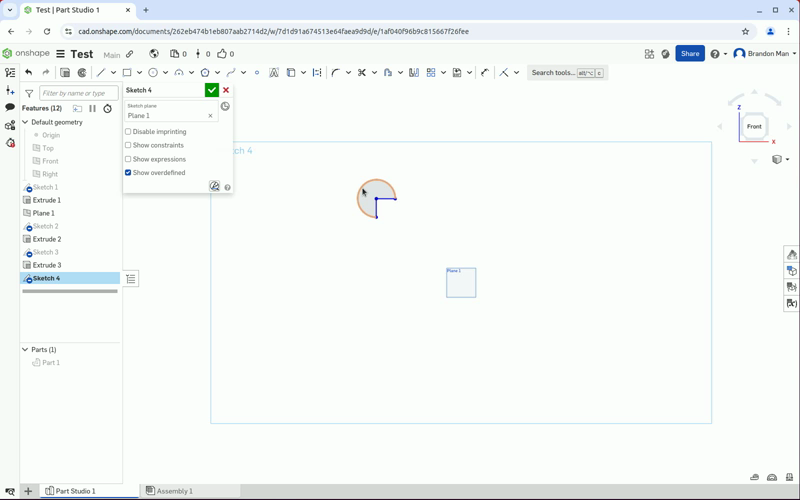
scroll(6)
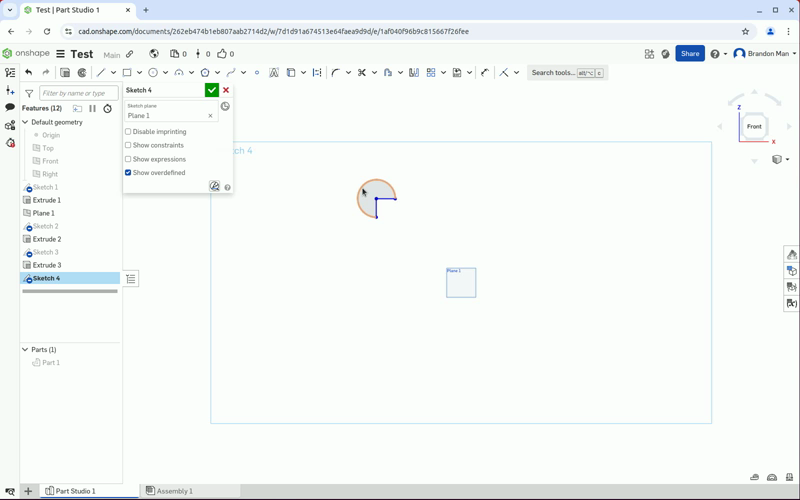
scroll(6)
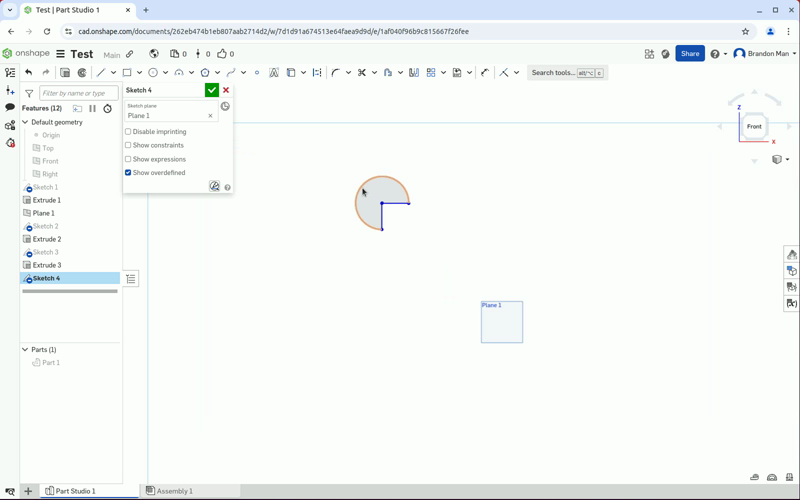
scroll(6)
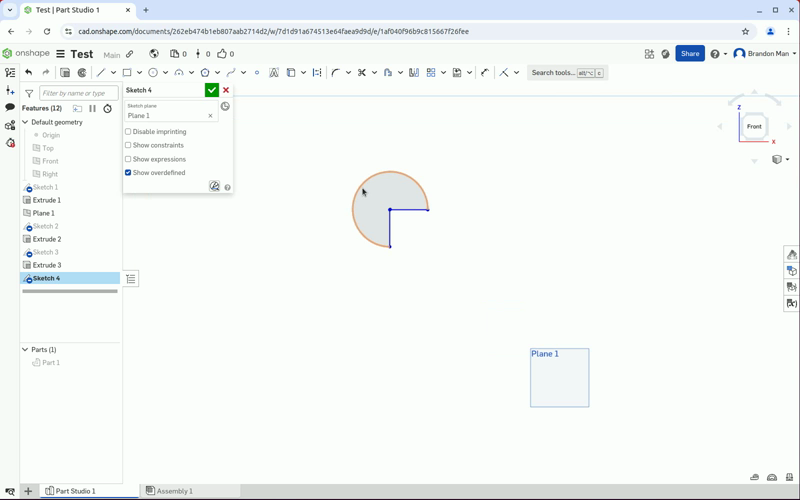
scroll(6)
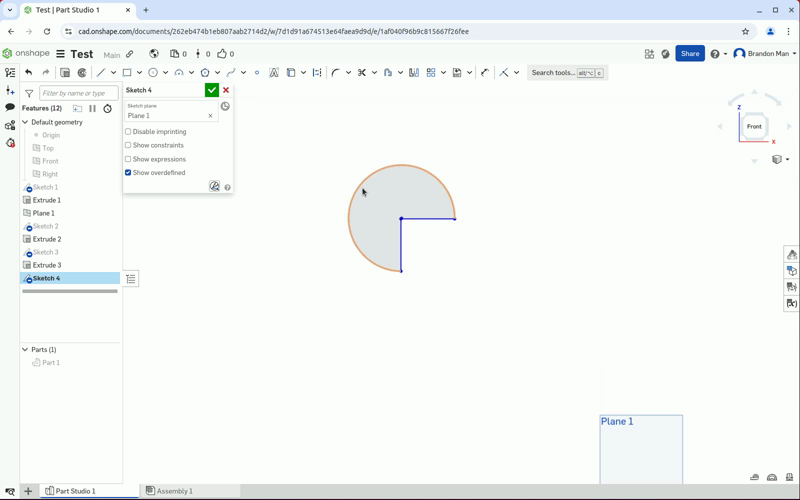
scroll(6)
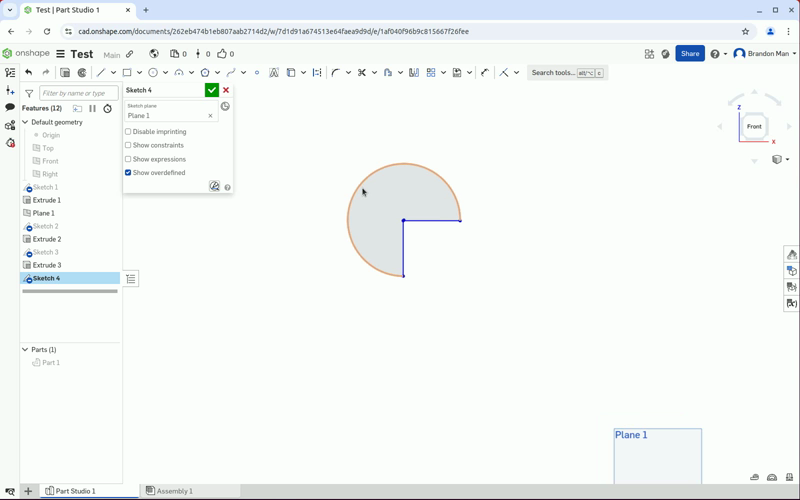
scroll(6)
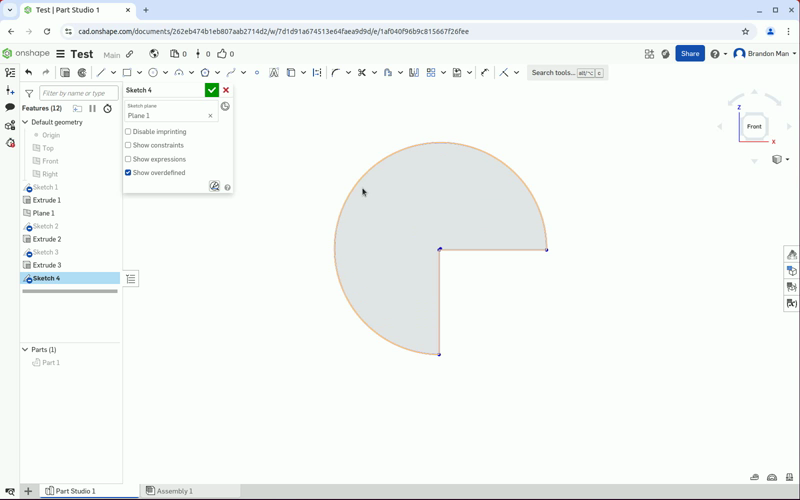
scroll(6)
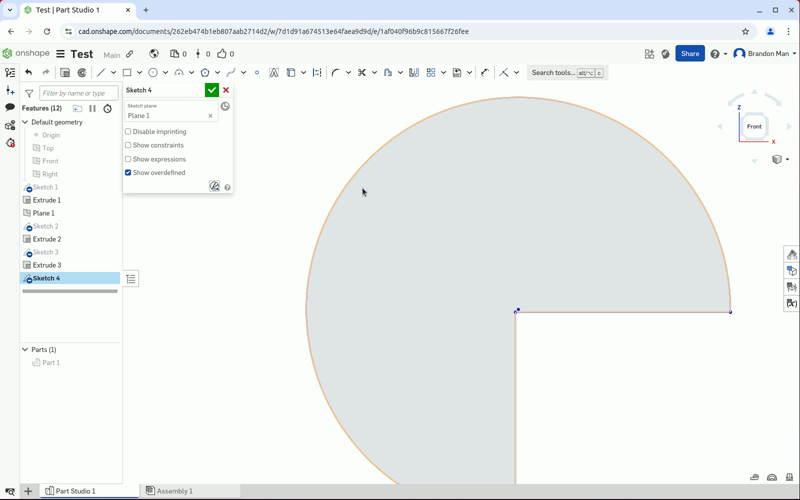
click(362, 187)
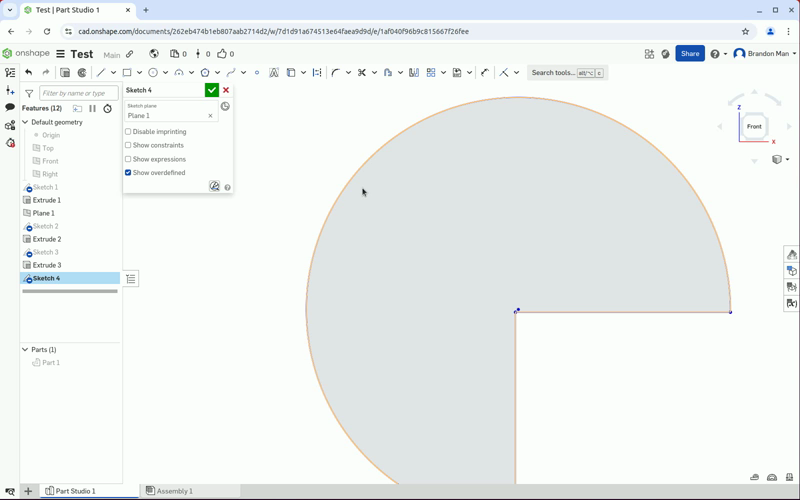
scroll(-6)
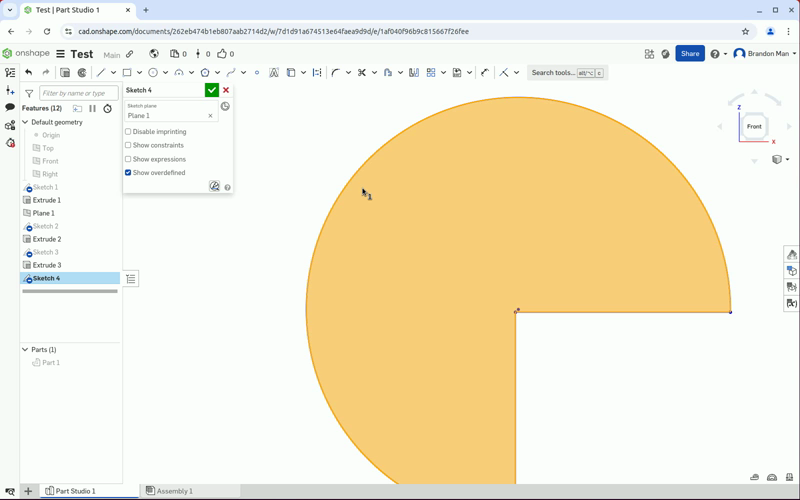
scroll(-6)
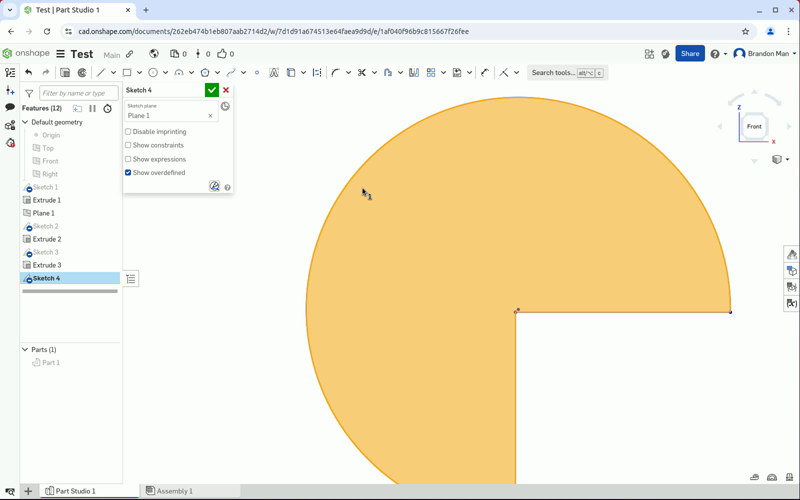
scroll(-6)
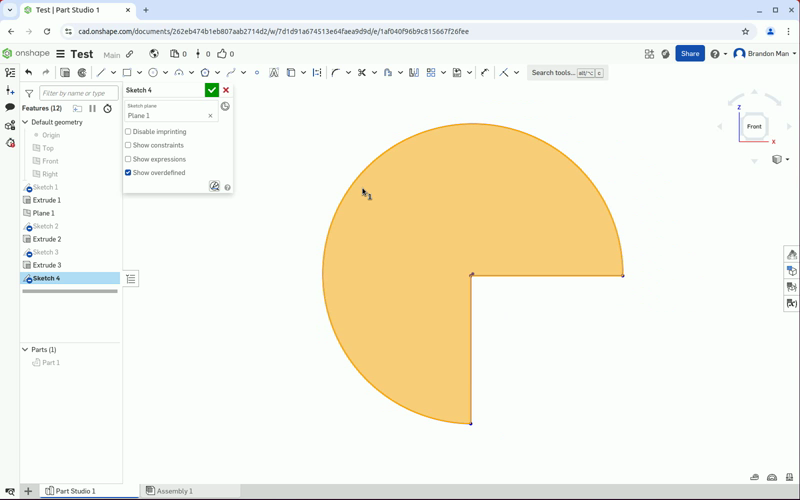
scroll(-6)
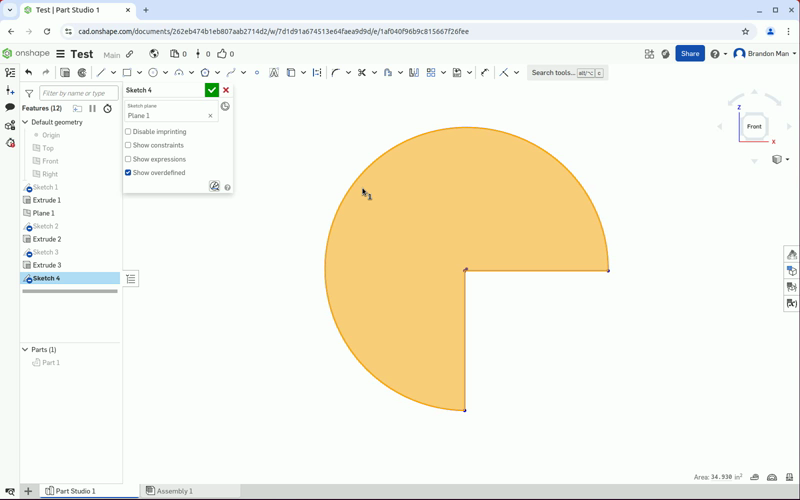
scroll(-6)
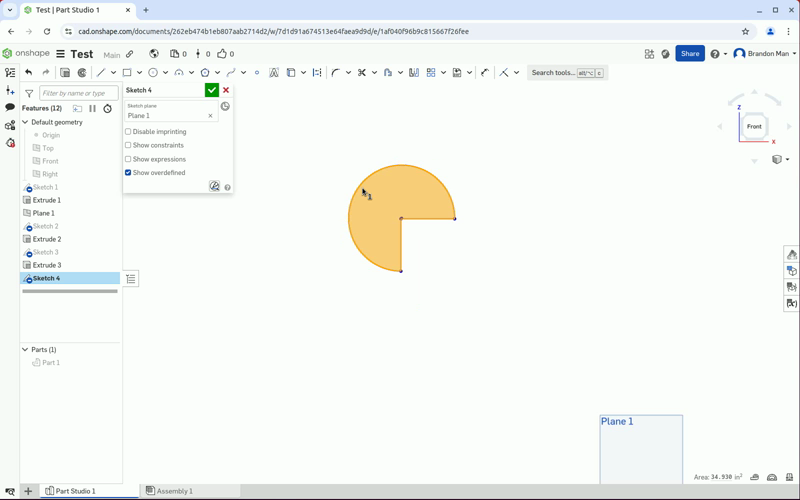
scroll(-6)
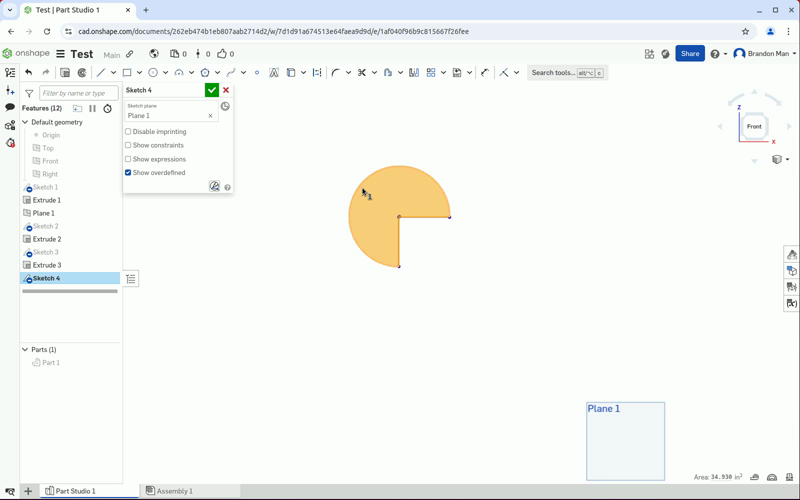
scroll(-6)
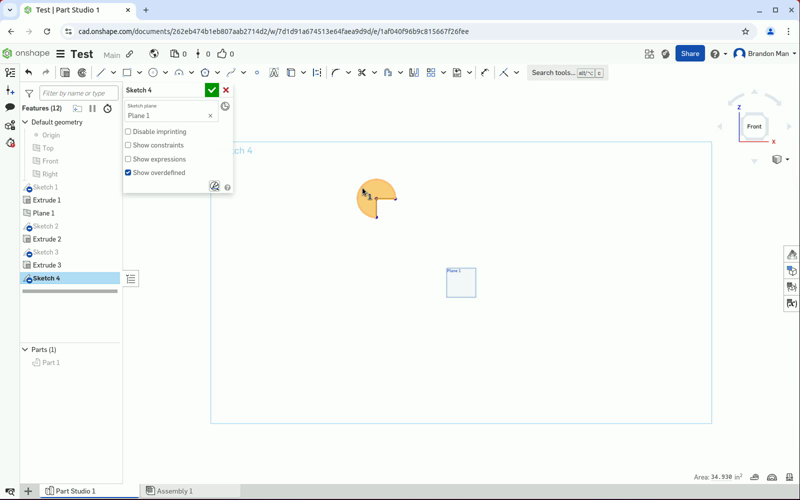
mouse_move(73, 352)
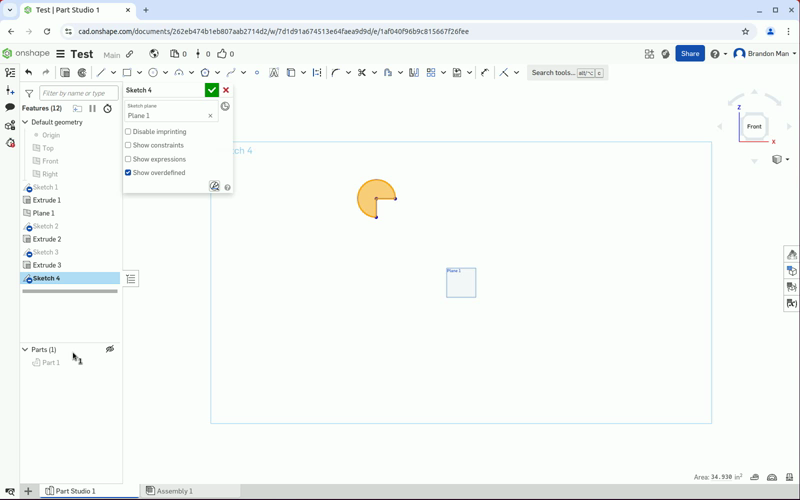
key(shift+y)
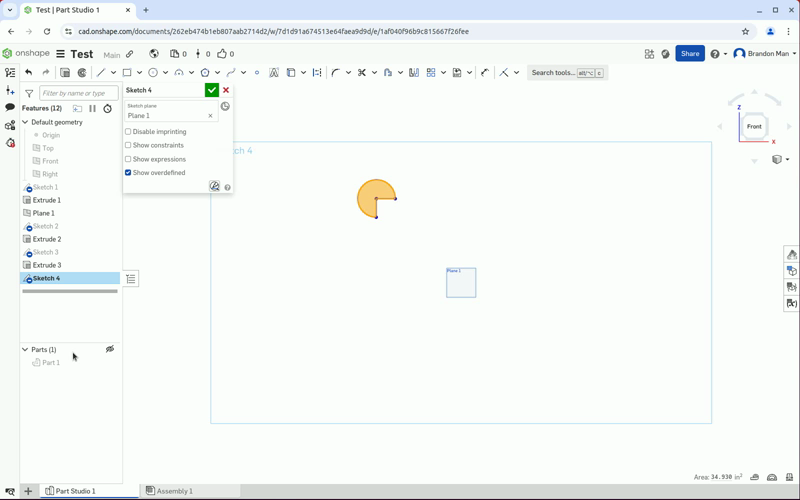
key(shift+e)
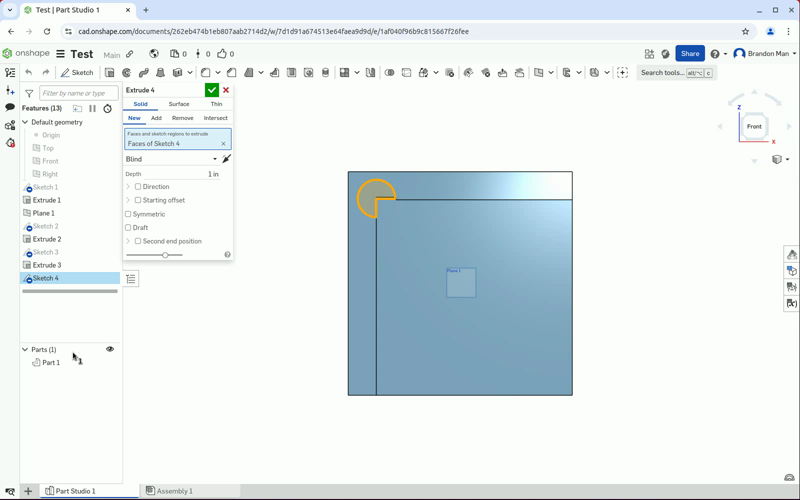
mouse_move(143, 106)
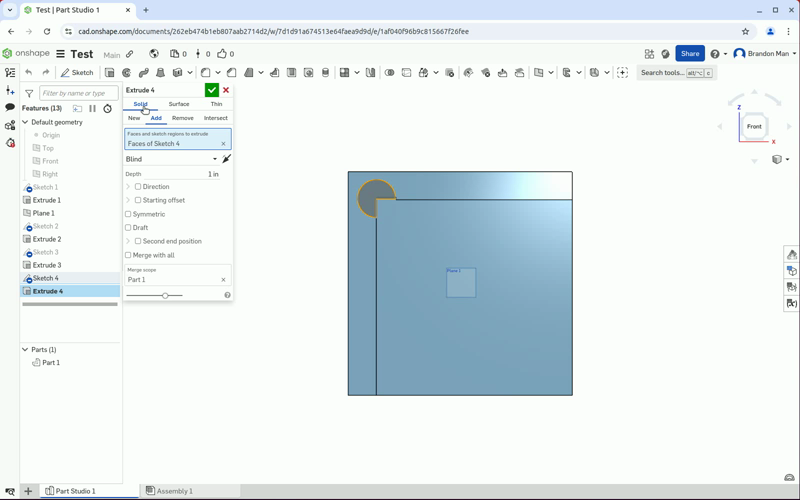
click(143, 106)
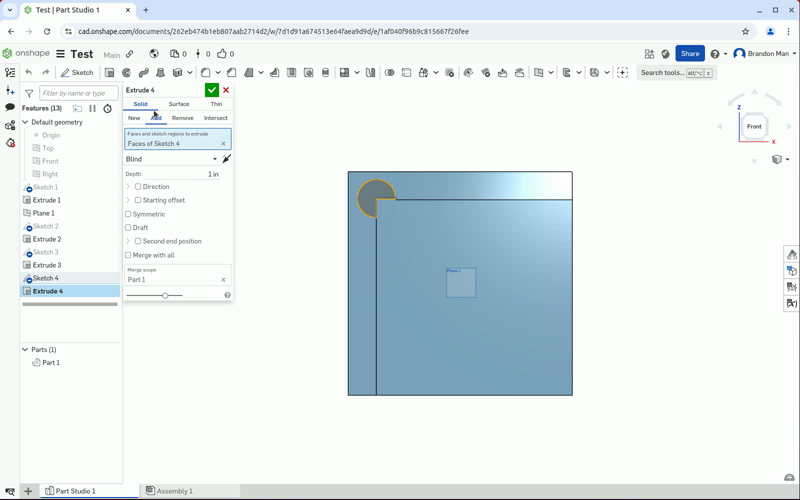
mouse_move(186, 120)
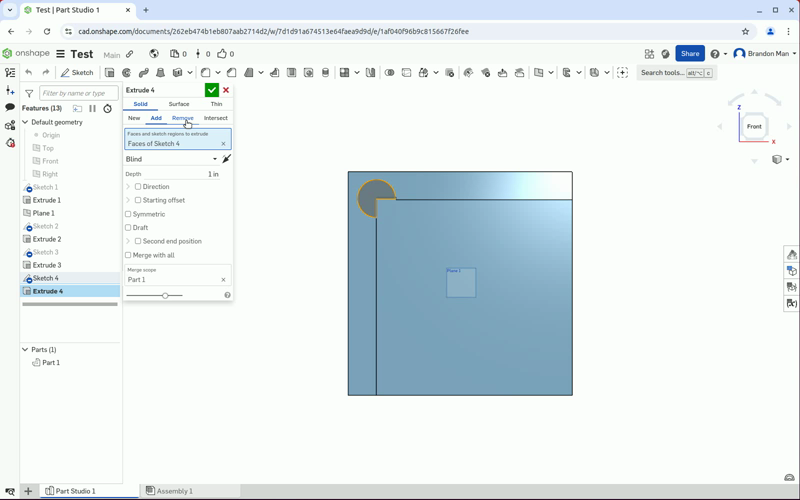
click(186, 120)
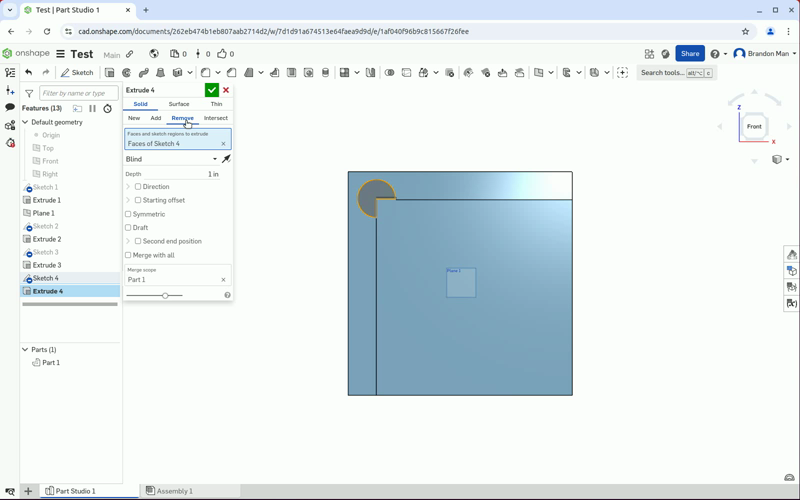
key(tab, 4)
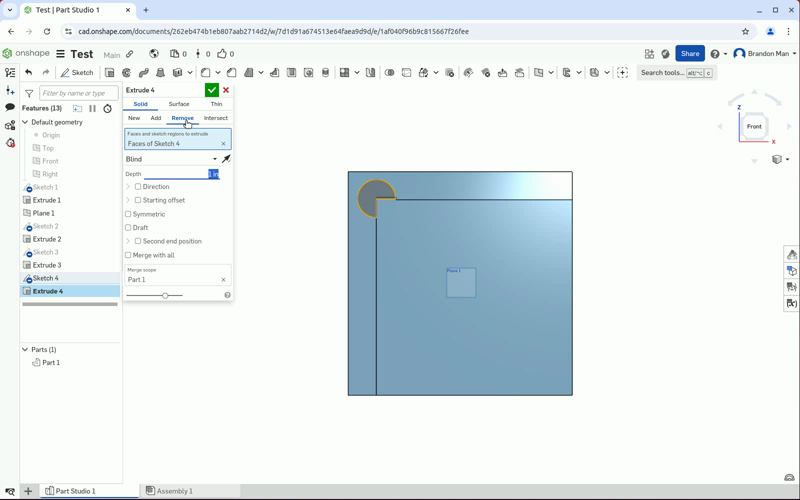
text(17.331)
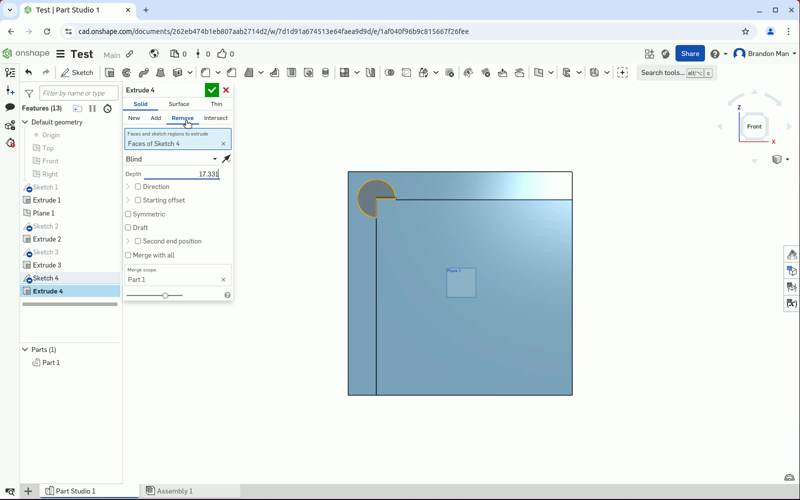
key(tab, 6)
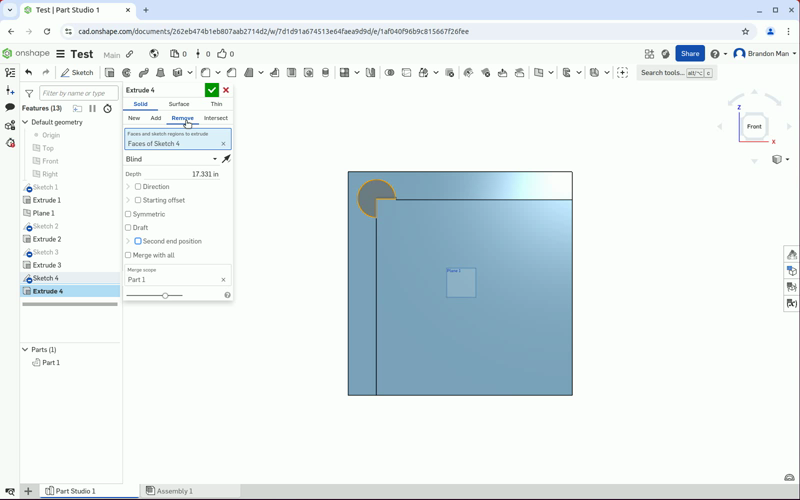
key(space)
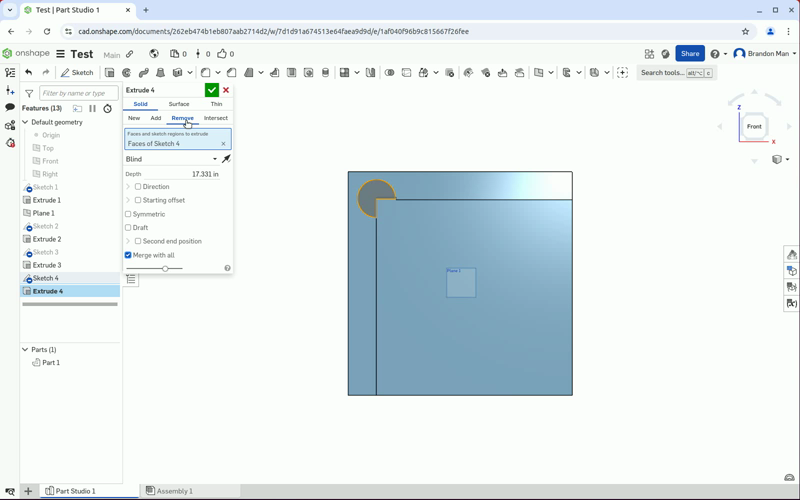
key(enter)
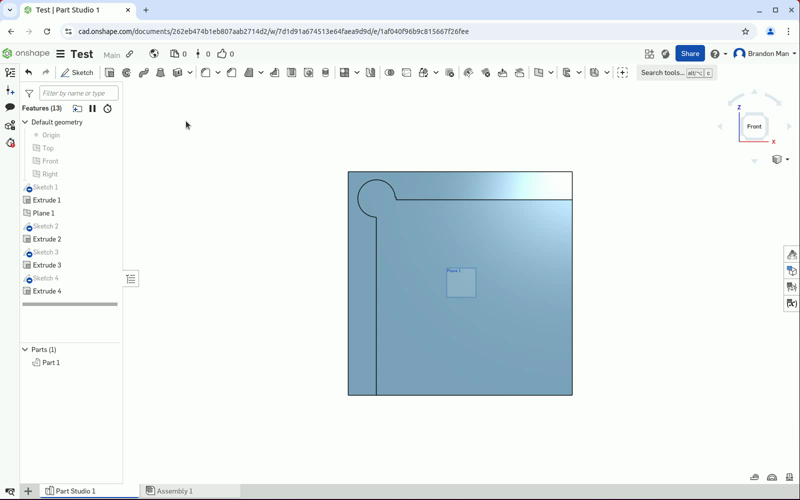
key(shift+h)
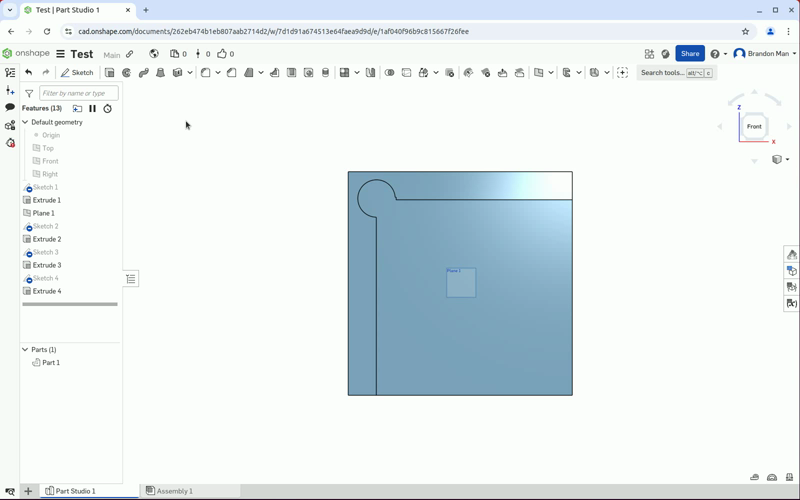
key(shift+h)
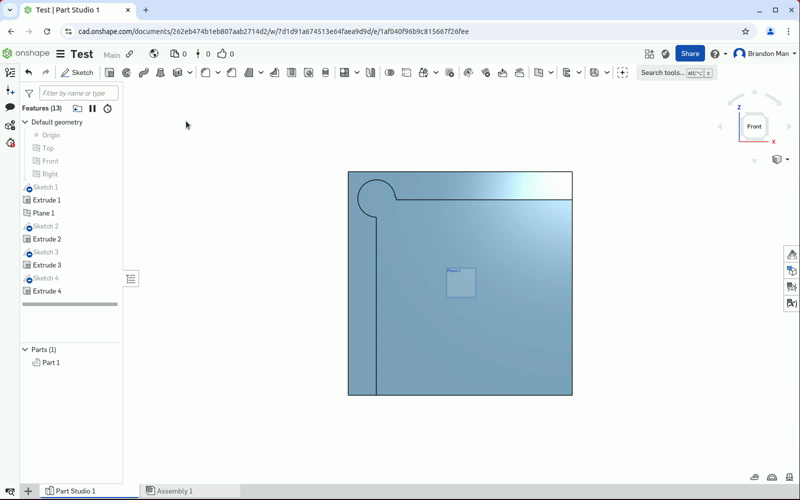
mouse_move(73, 189)
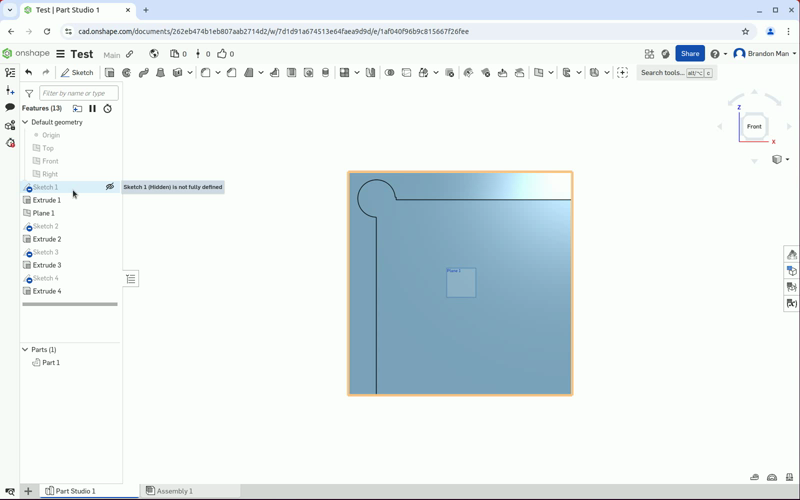
click(73, 189)
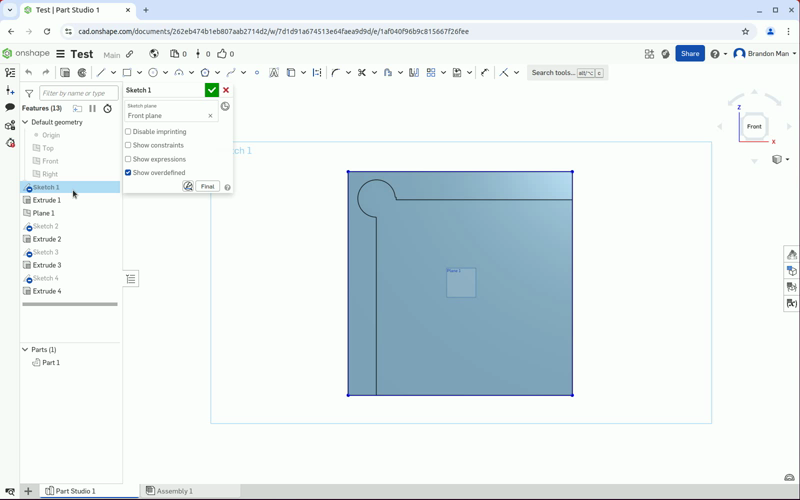
mouse_move(229, 92)
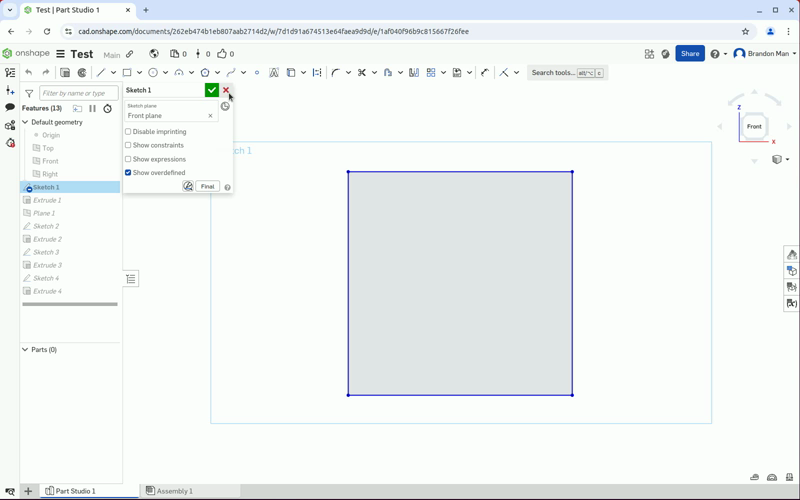
click(229, 92)
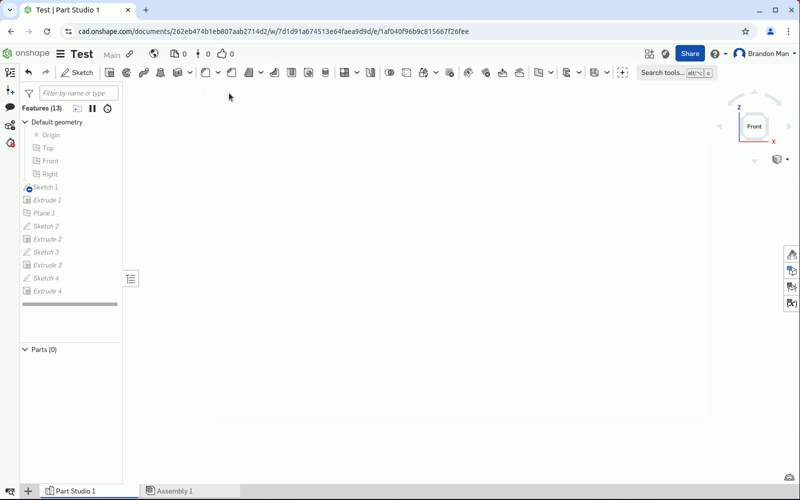
mouse_move(541, 75)
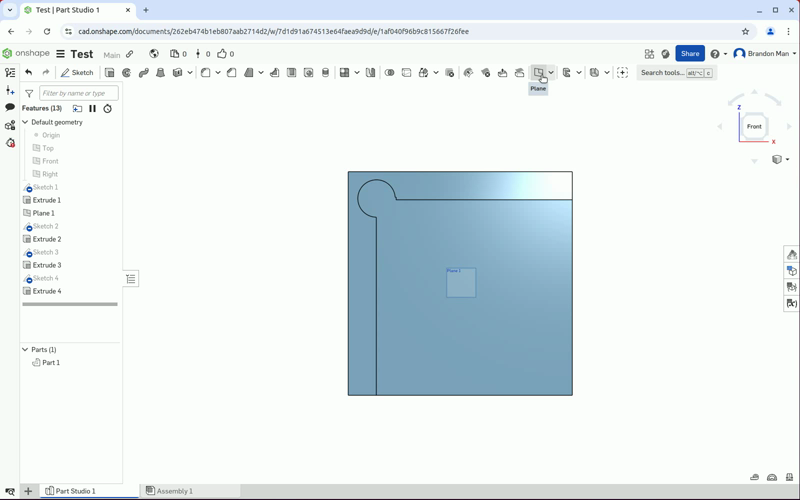
click(541, 75)
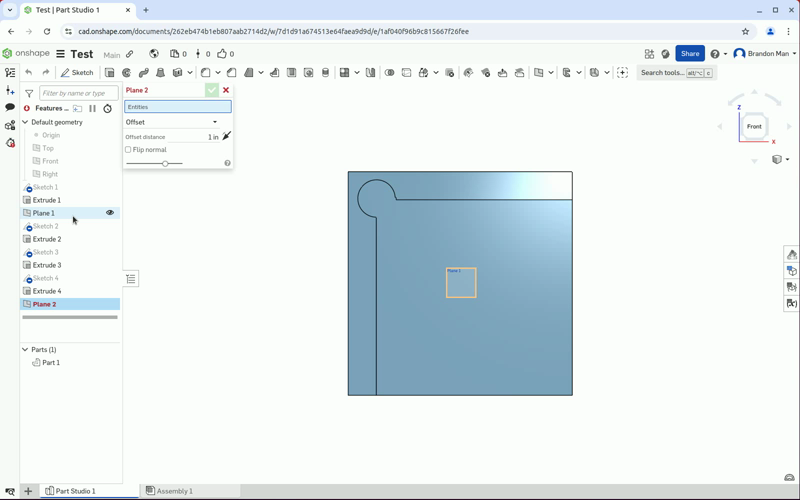
scroll(3)
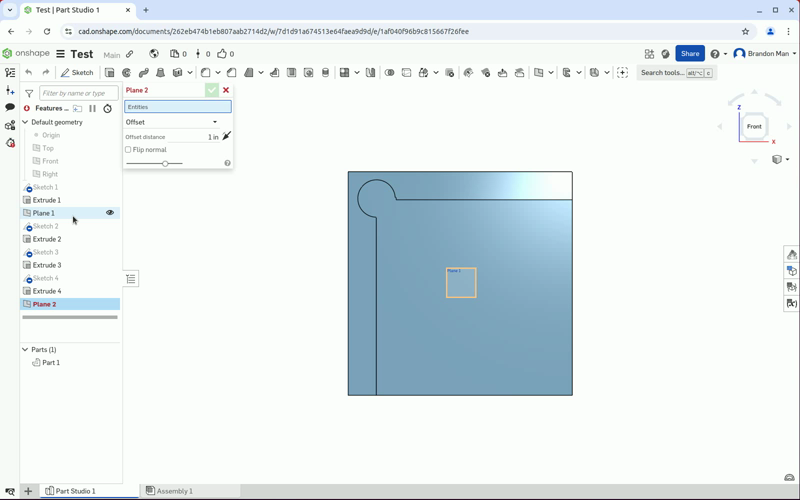
mouse_move(73, 163)
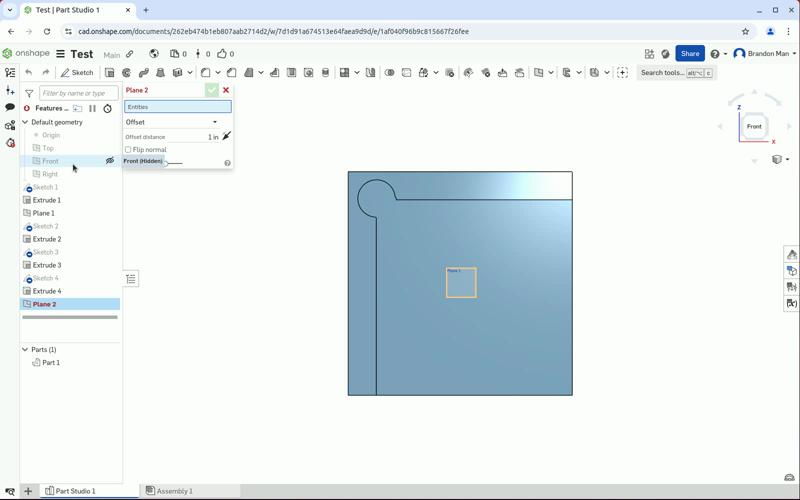
click(73, 163)
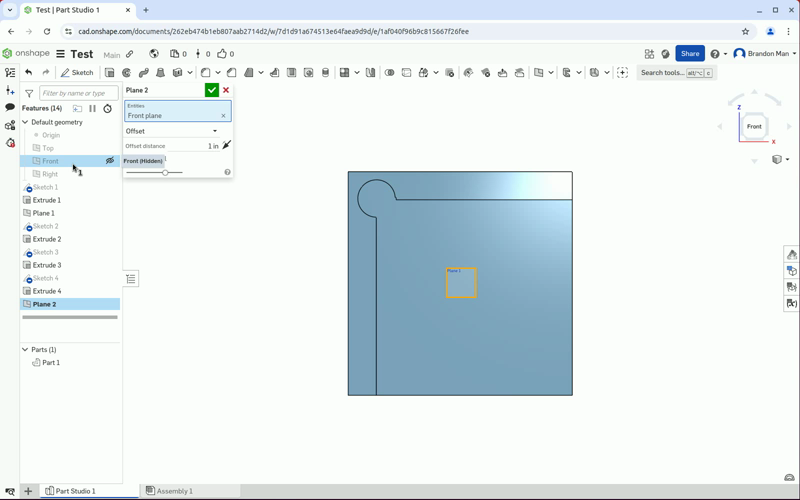
key(tab, 2)
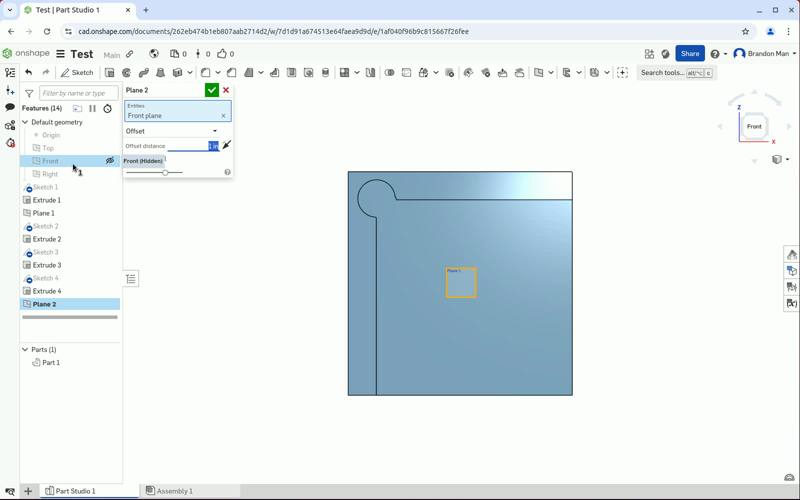
text(5.792)
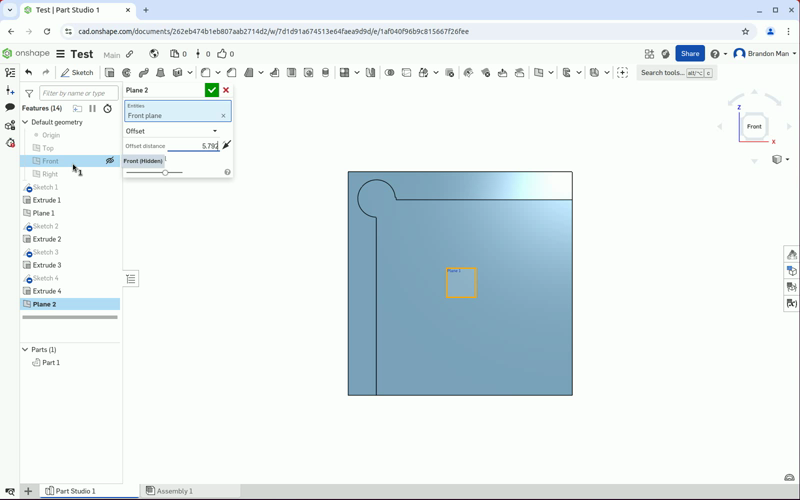
key(enter, 2)
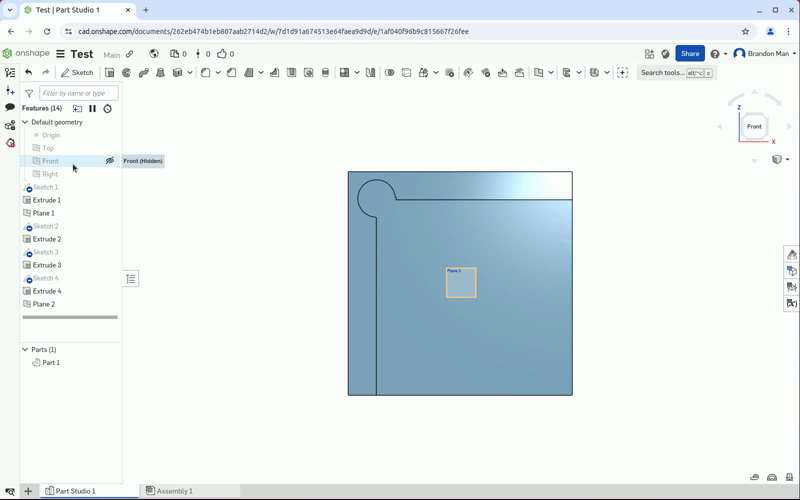
key(shift+s)
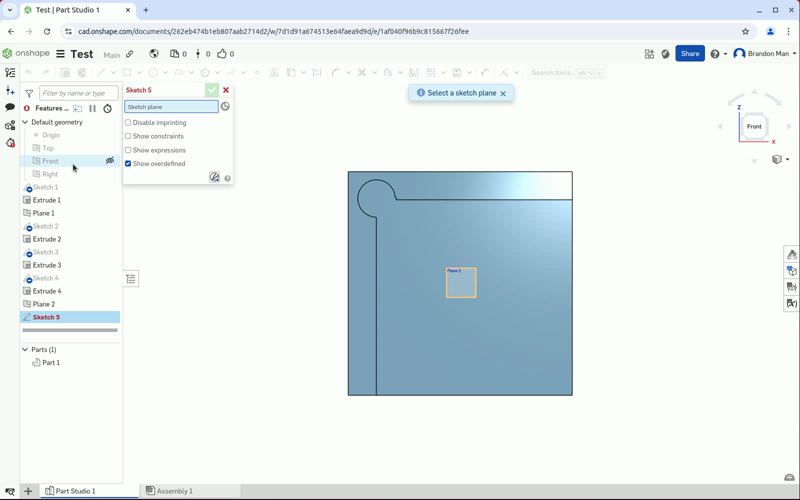
mouse_move(73, 306)
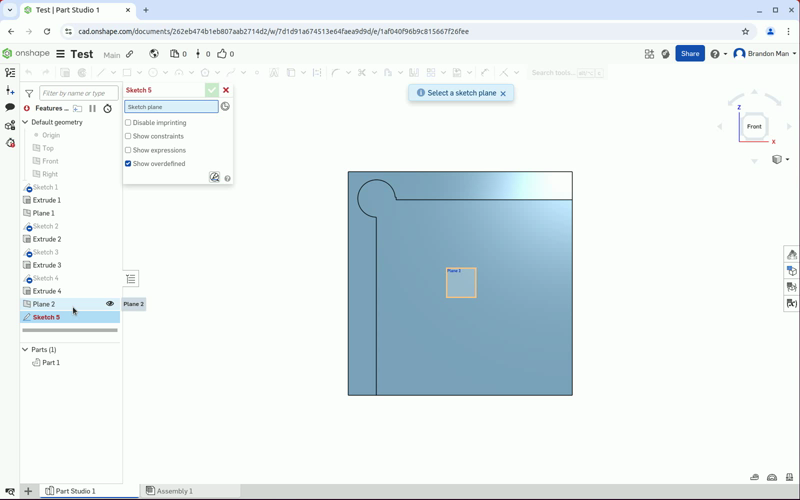
click(73, 306)
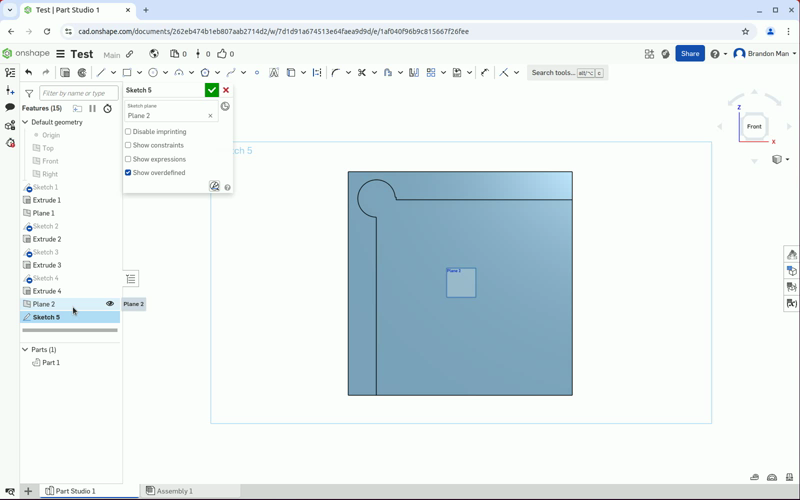
mouse_move(73, 352)
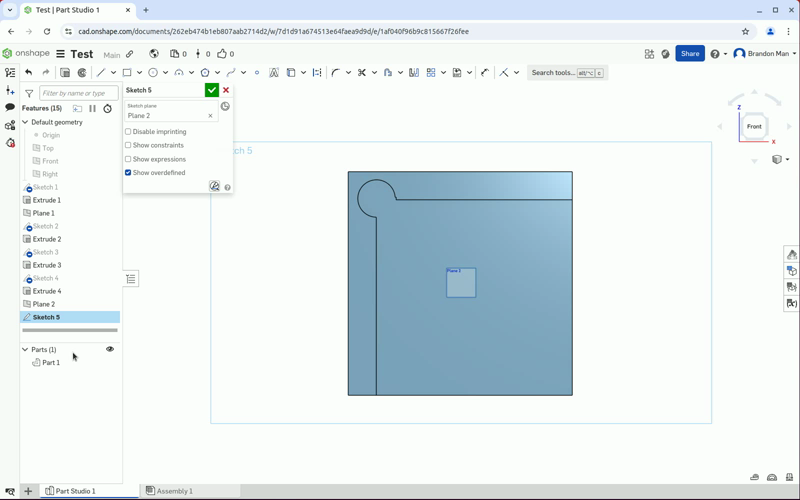
key(y)
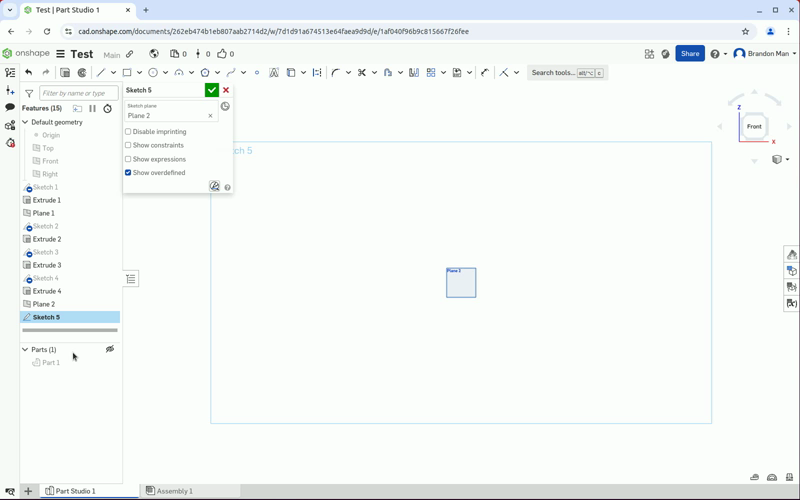
key(c)
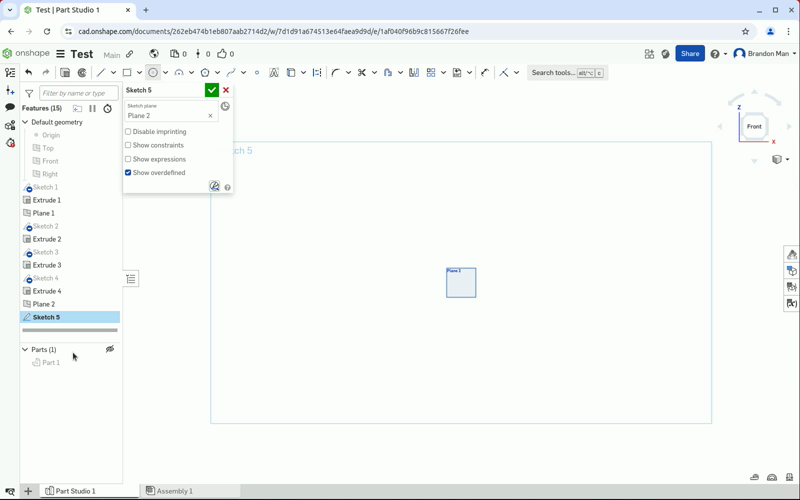
key_down(shift)
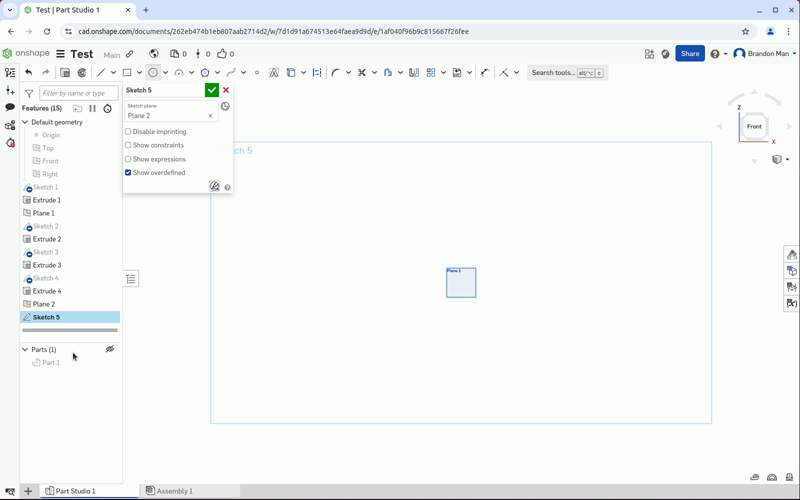
mouse_move(545, 367)
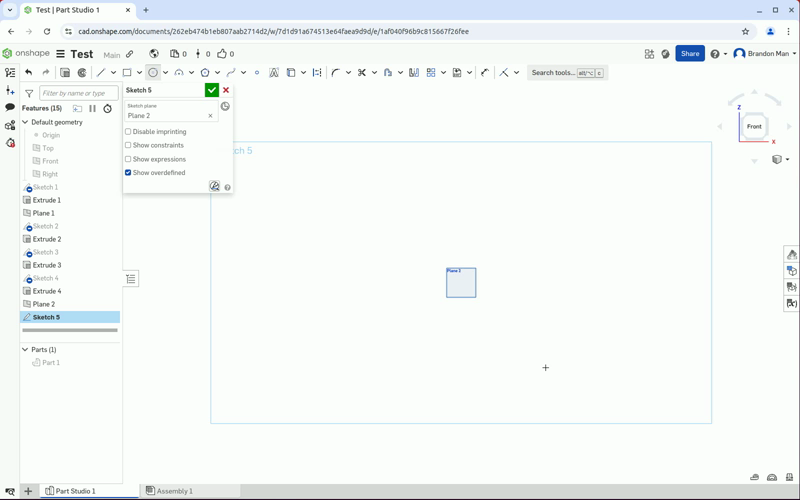
click(545, 367)
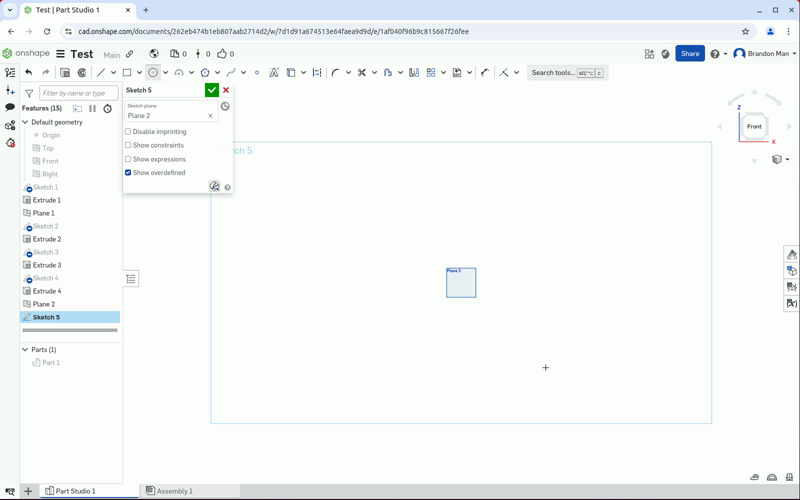
key_up(shift)
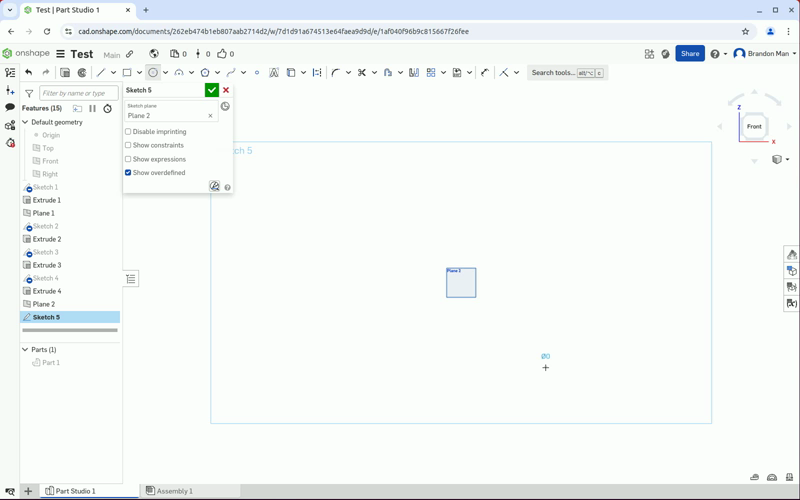
mouse_move(553, 367)
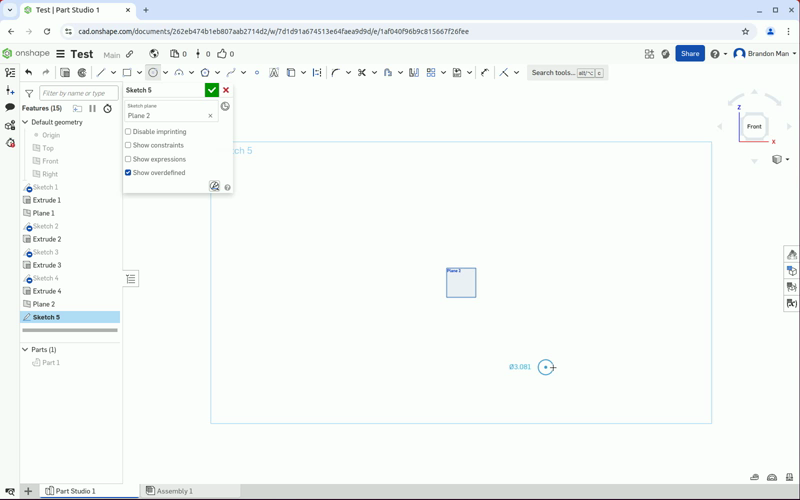
click(553, 367)
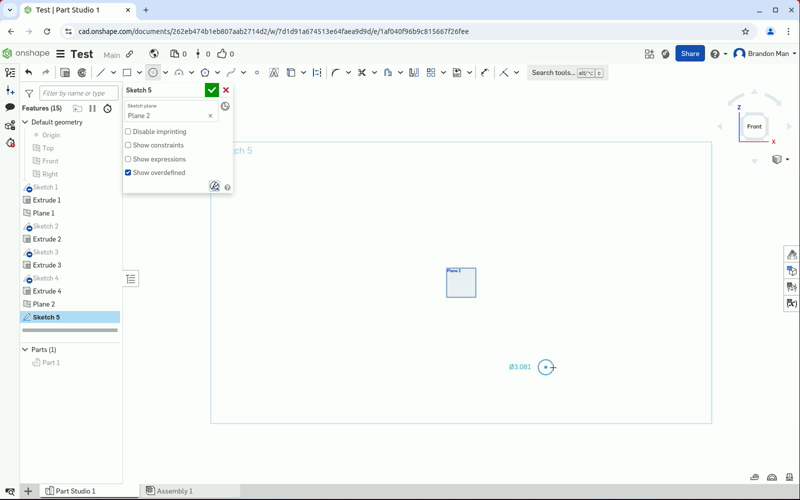
key(esc)
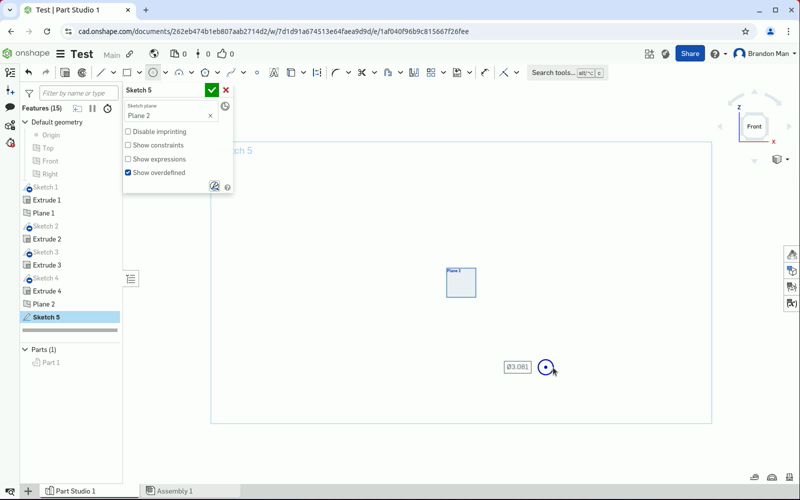
mouse_move(546, 368)
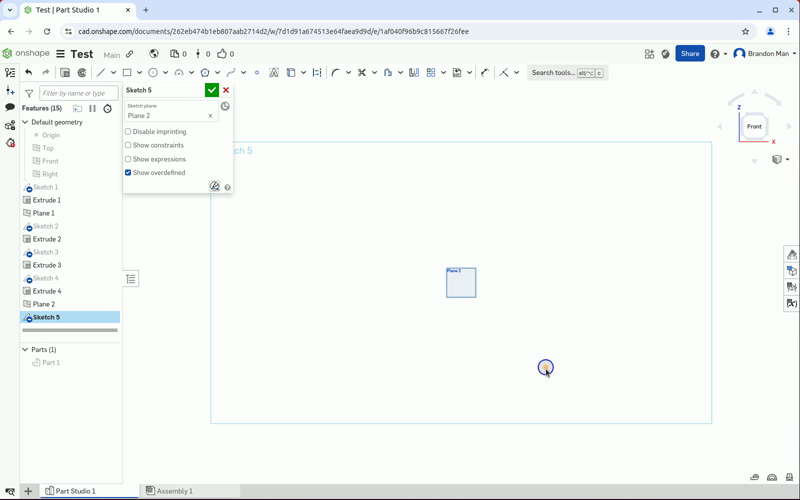
scroll(6)
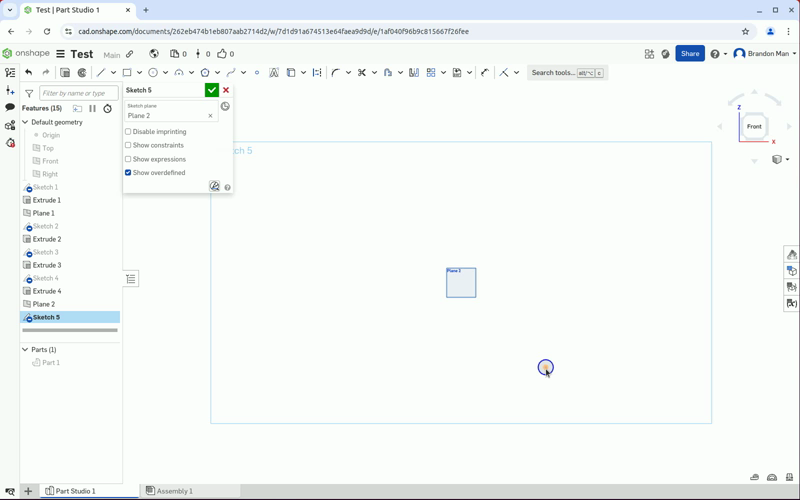
scroll(6)
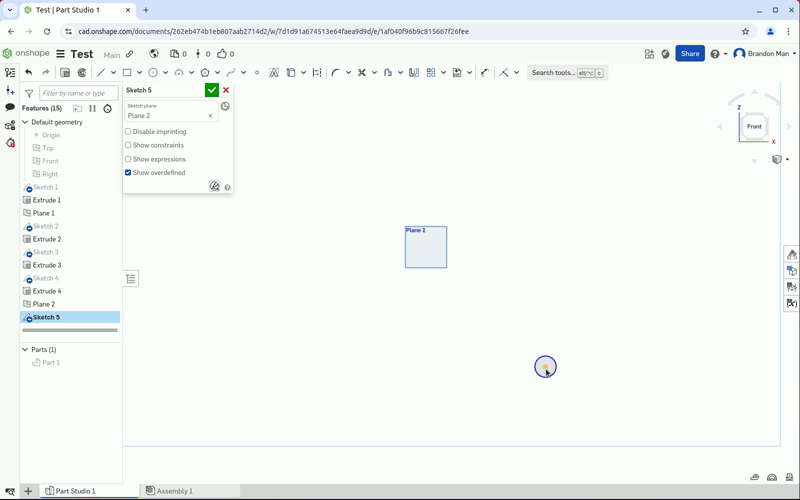
scroll(6)
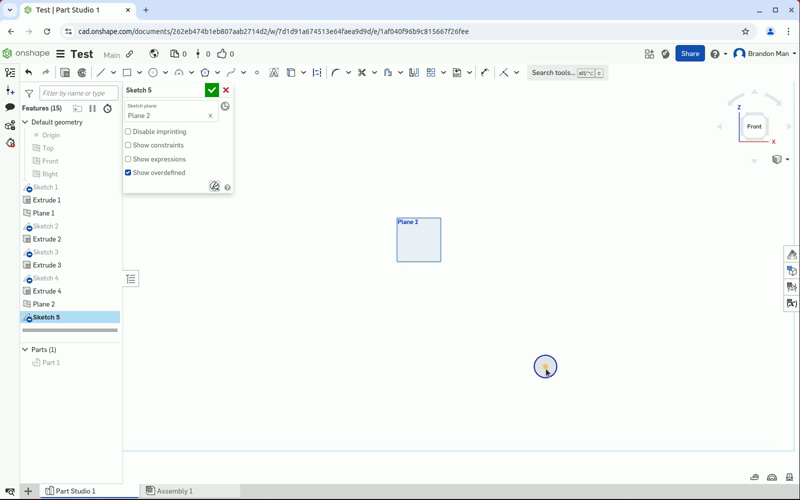
scroll(6)
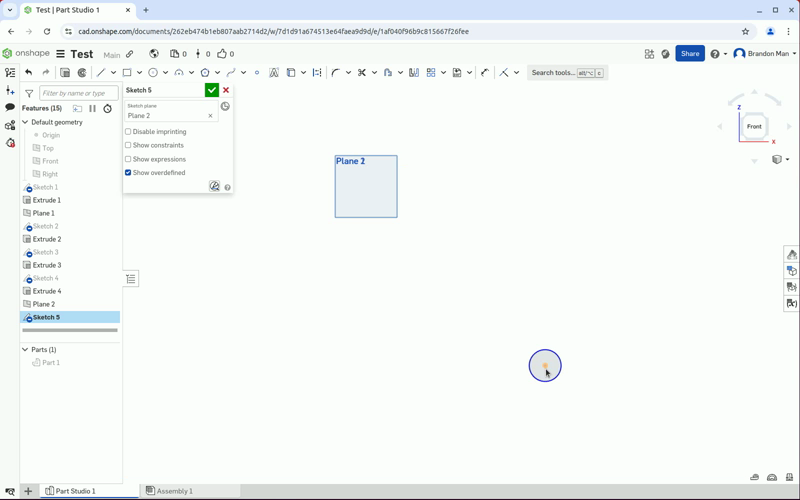
scroll(6)
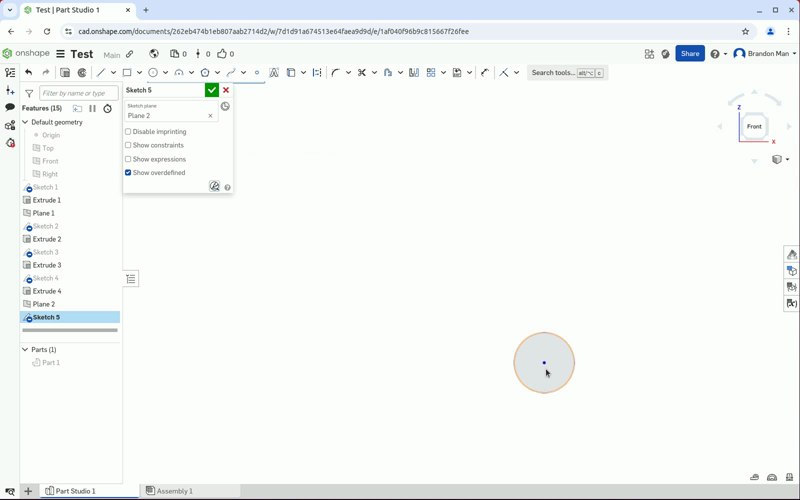
scroll(6)
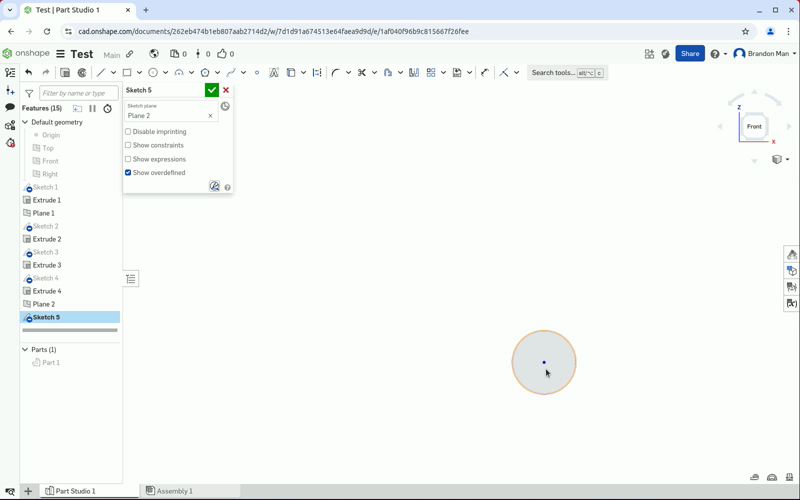
scroll(6)
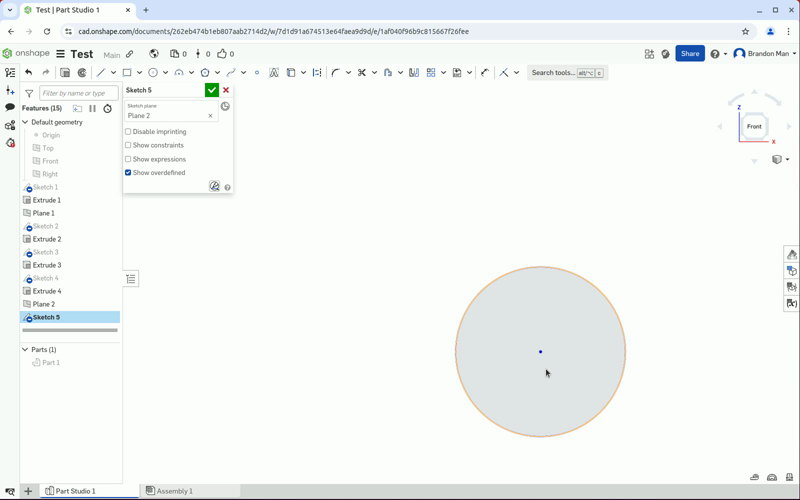
click(546, 368)
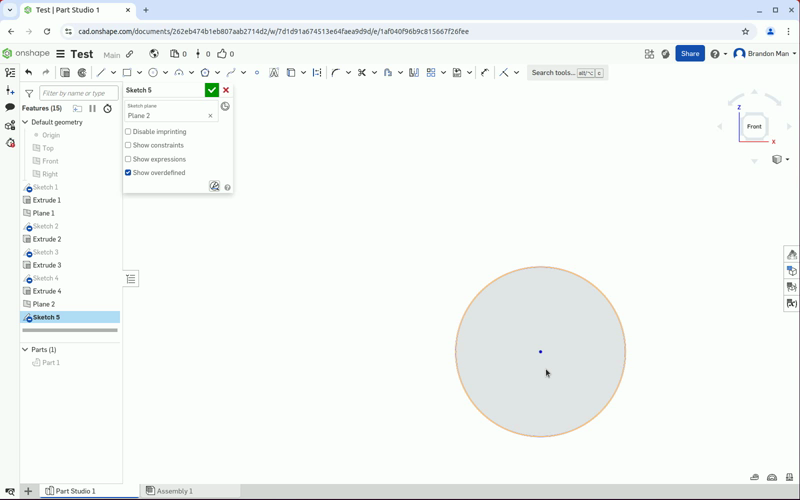
scroll(-6)
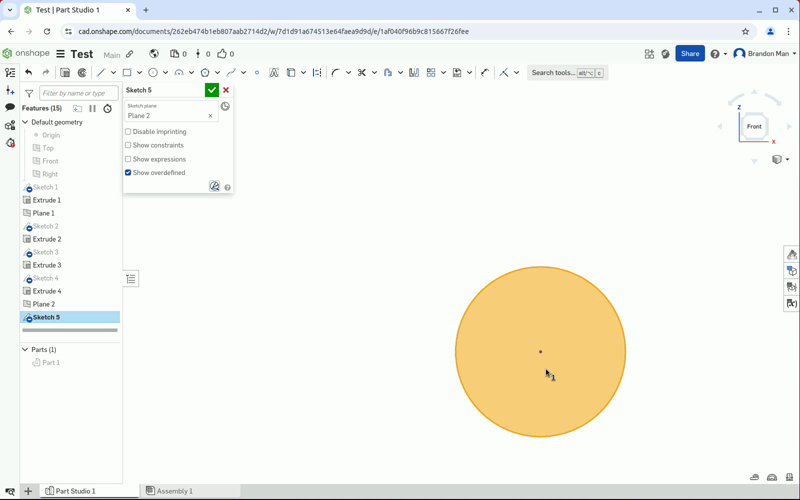
scroll(-6)
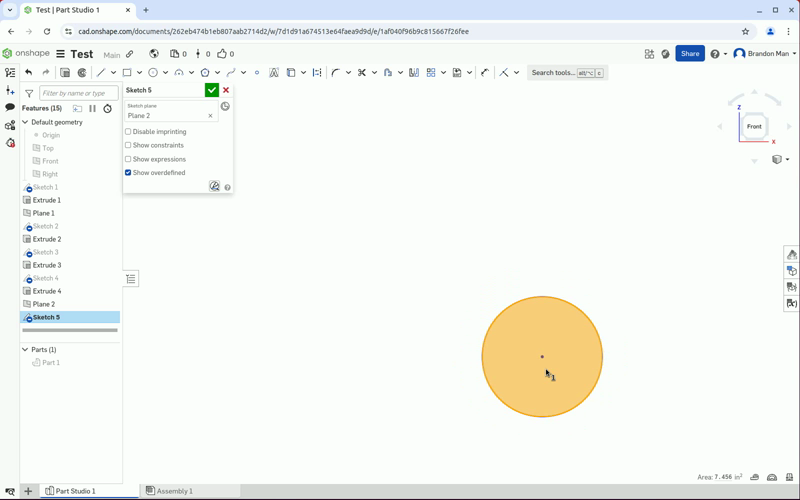
scroll(-6)
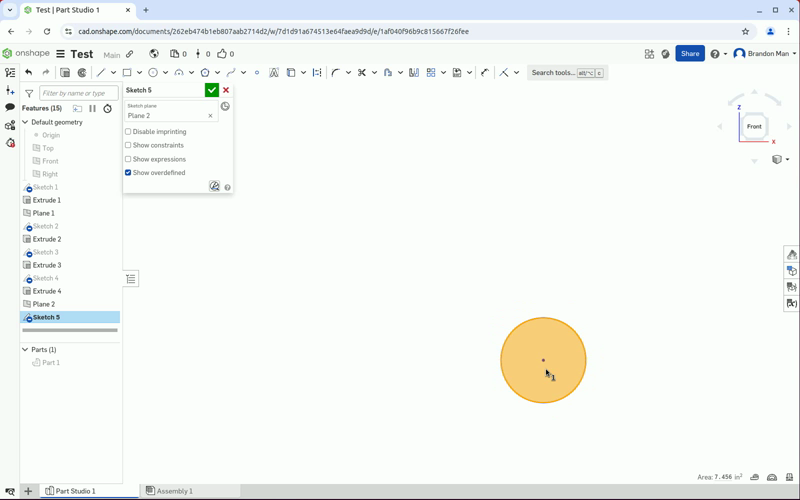
scroll(-6)
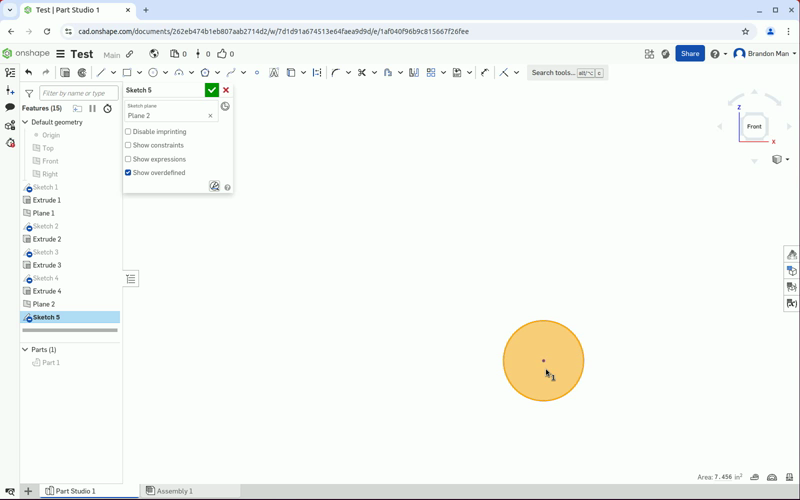
scroll(-6)
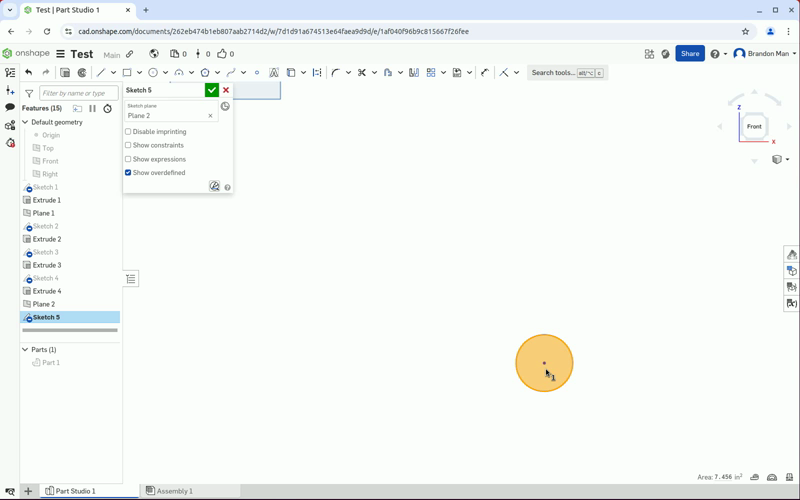
scroll(-6)
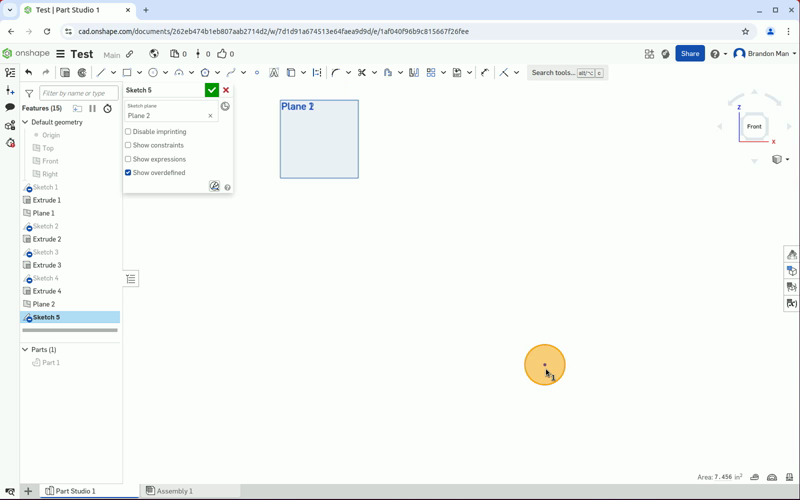
scroll(-6)
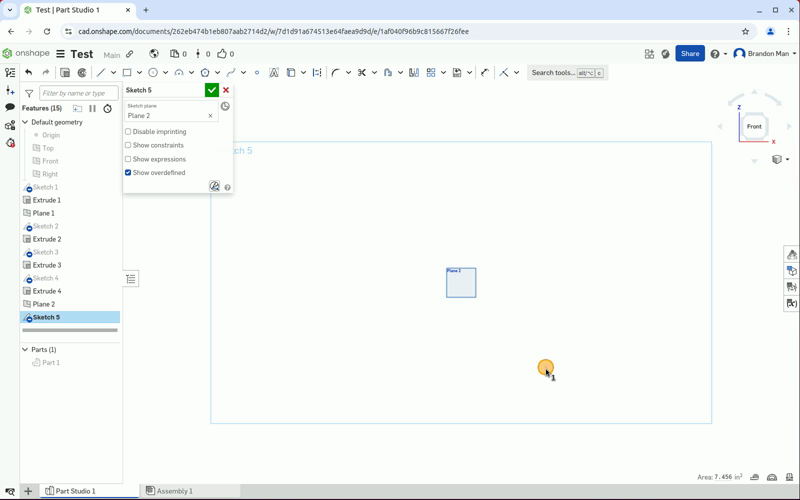
mouse_move(73, 352)
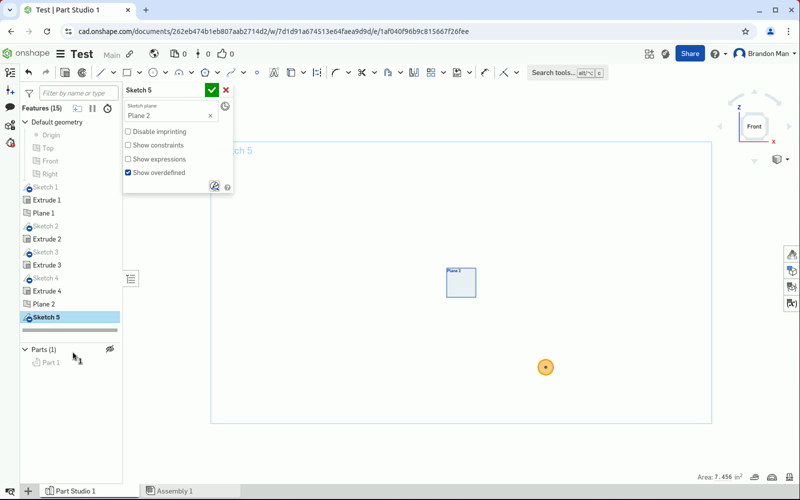
key(shift+y)
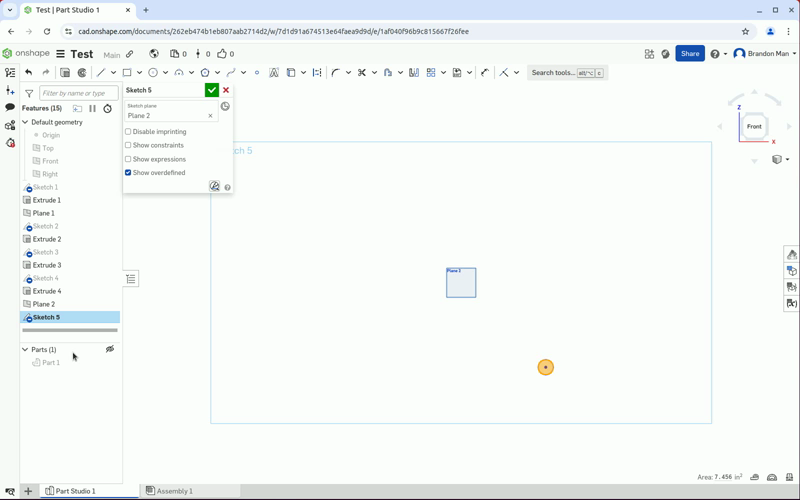
key(shift+e)
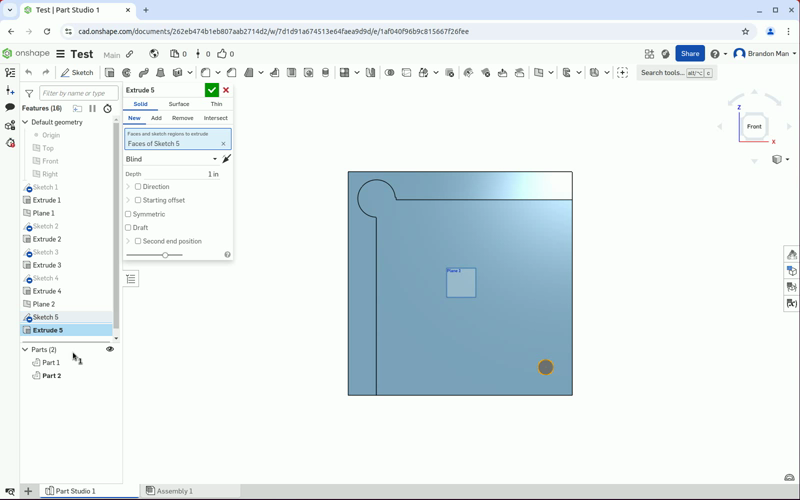
mouse_move(143, 106)
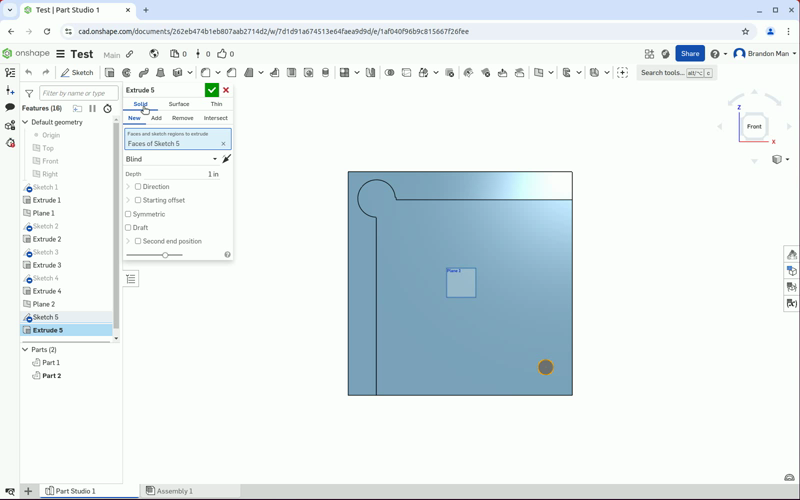
click(143, 106)
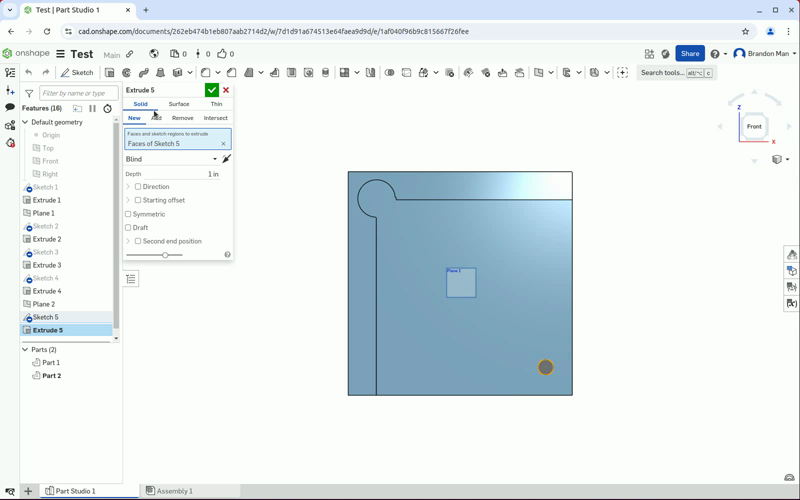
mouse_move(186, 120)
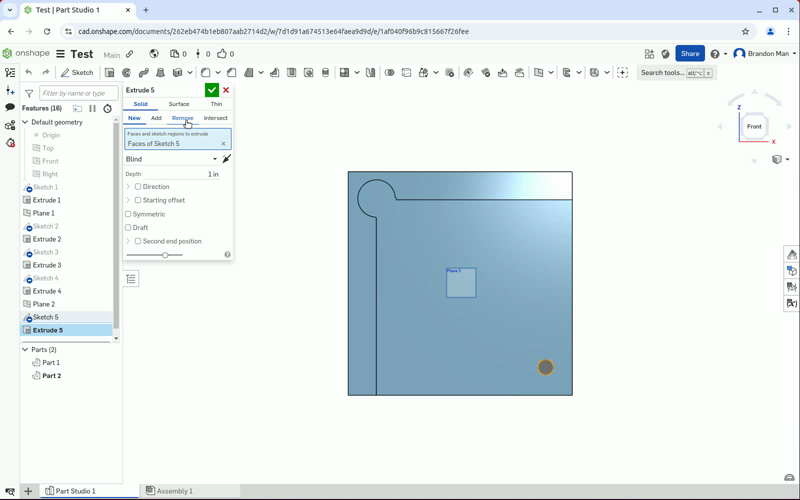
click(186, 120)
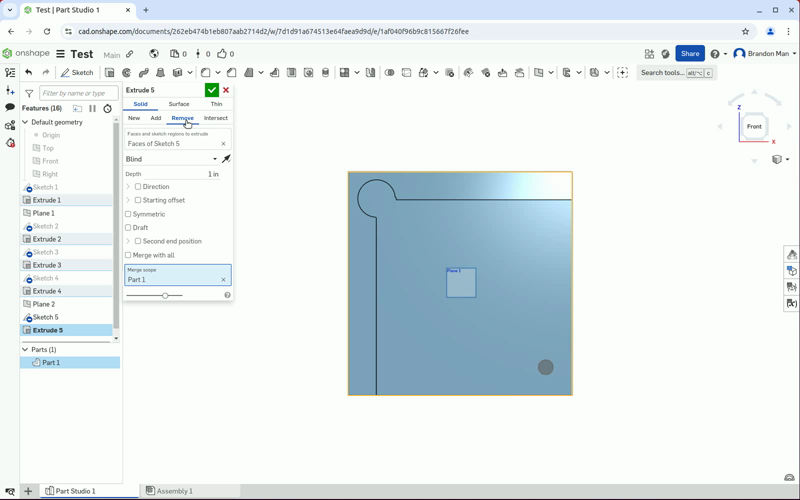
key(tab, 4)
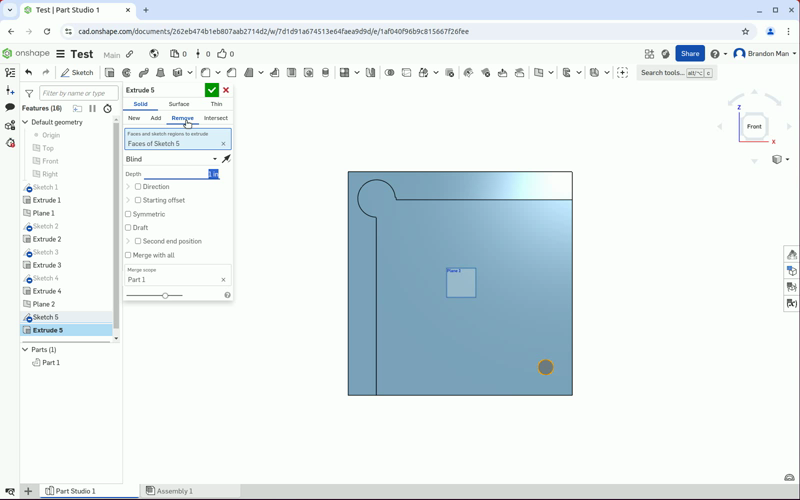
text(5.777)
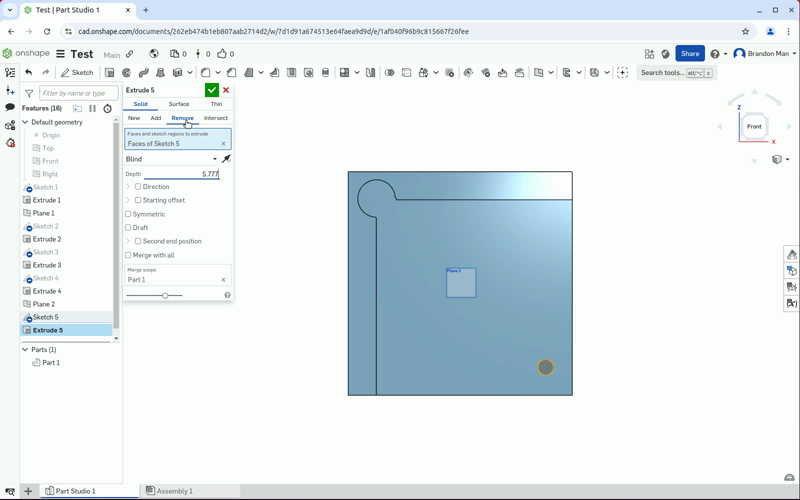
key(tab, 6)
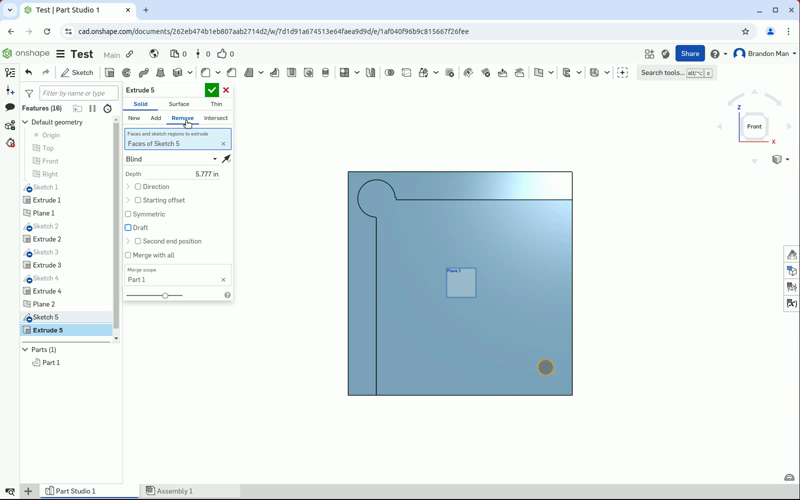
key(space)
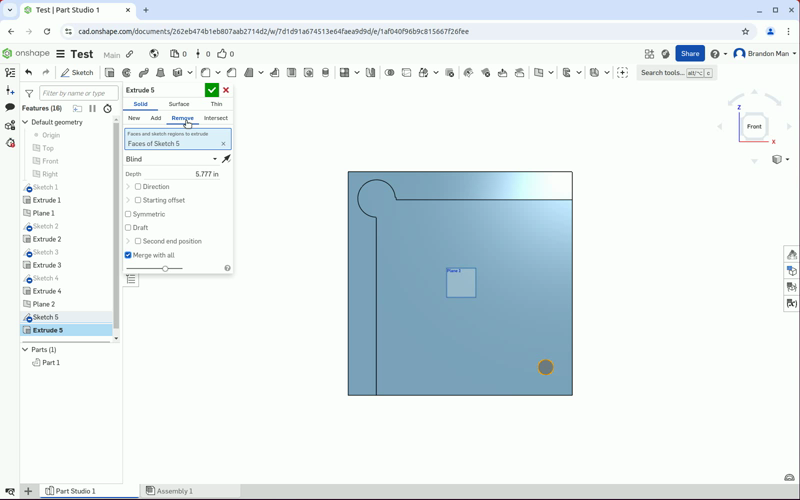
key(enter)
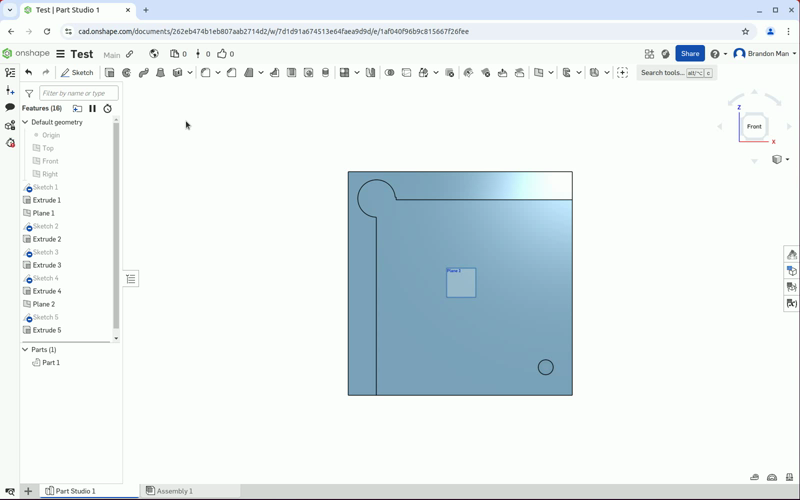
key(shift+h)
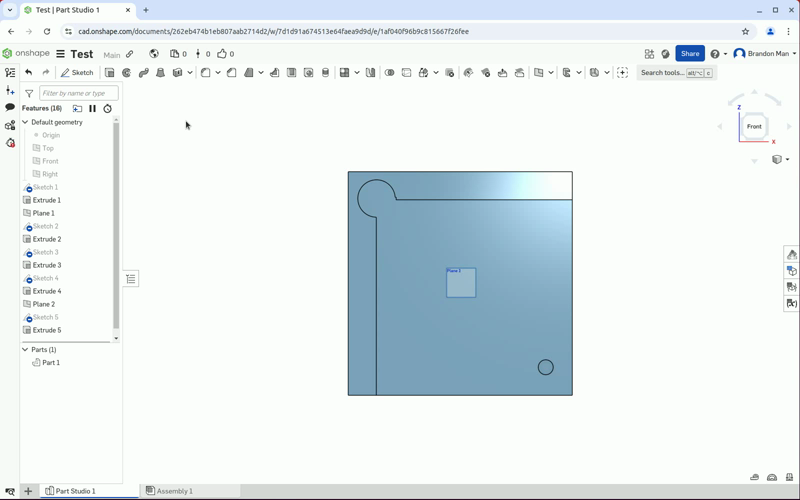
key(shift+h)
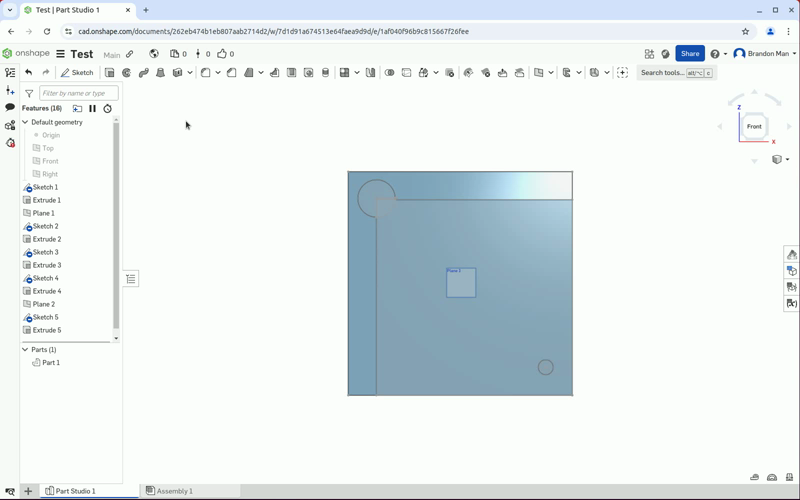
key(shift+7)
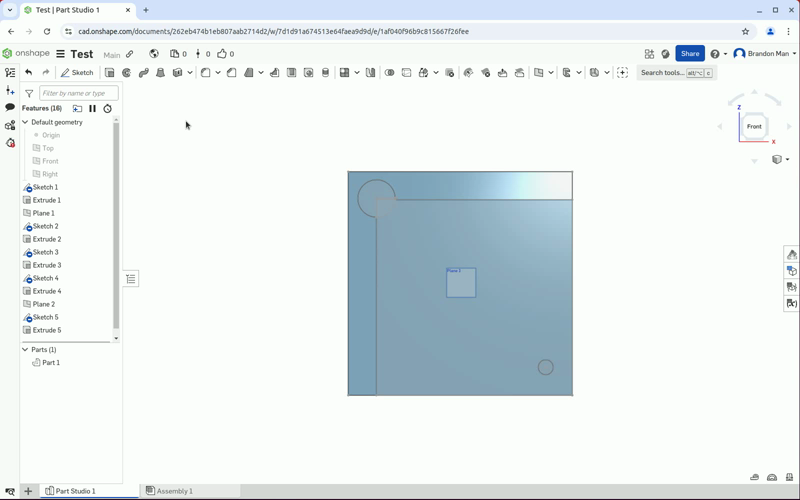
key(left, 2)
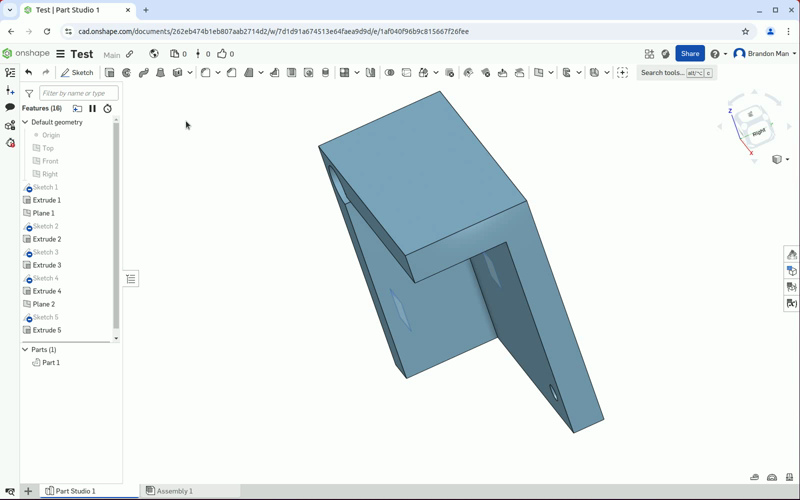
key(down, 2)
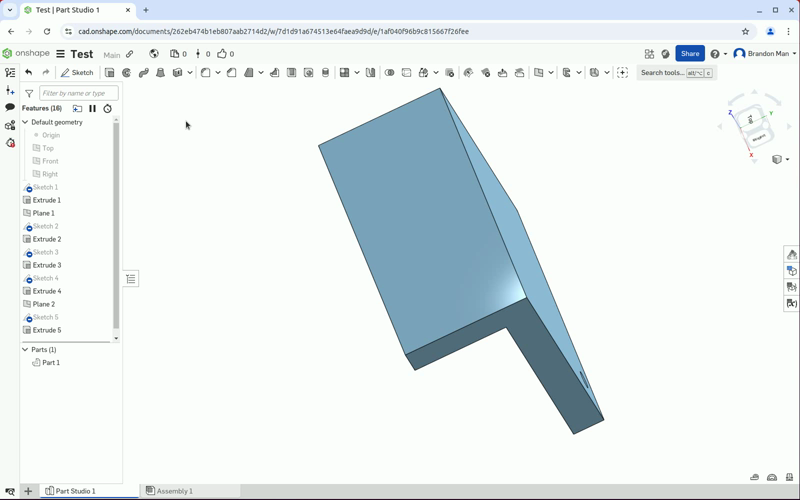
key(up, 2)
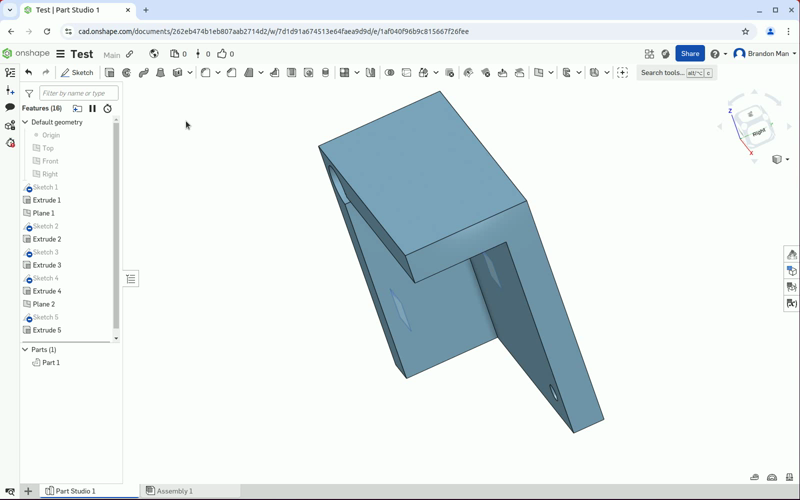
key(right, 2)
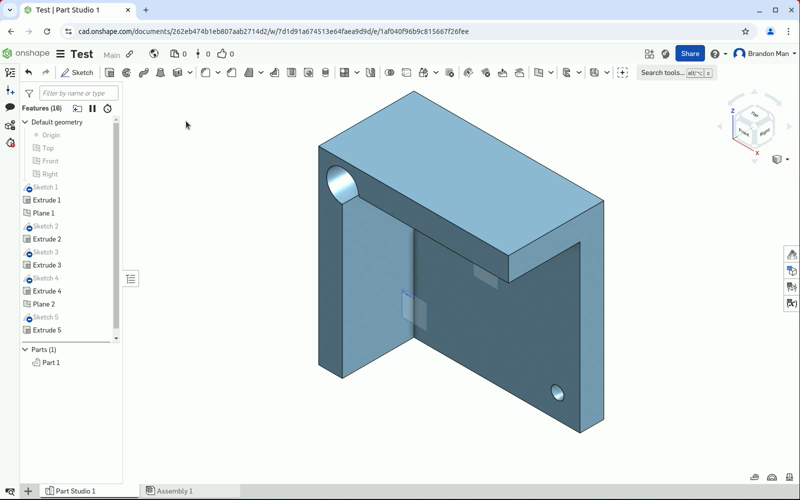
mouse_move(69, 189)
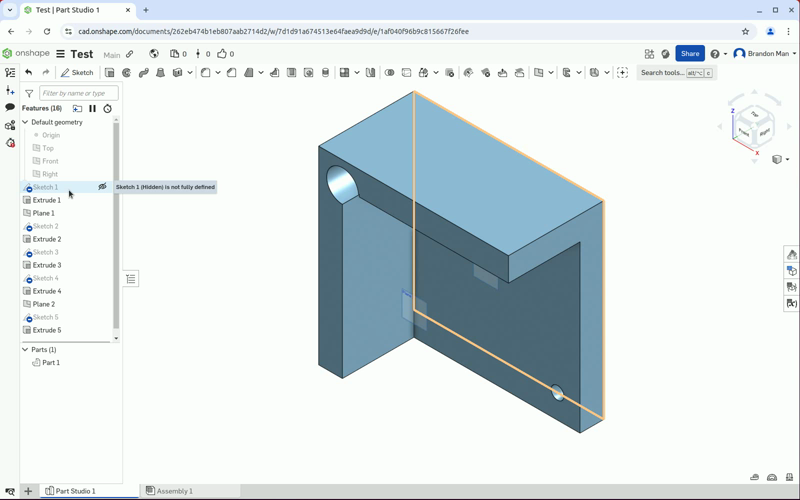
click(69, 189)